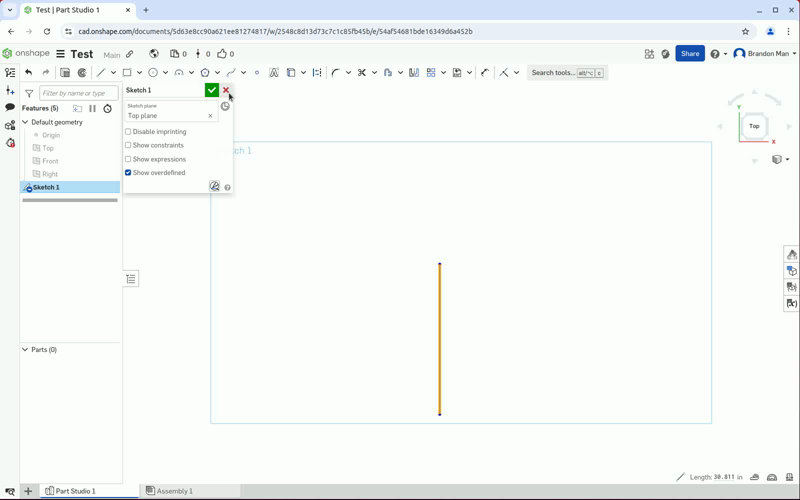
key(shift+h)
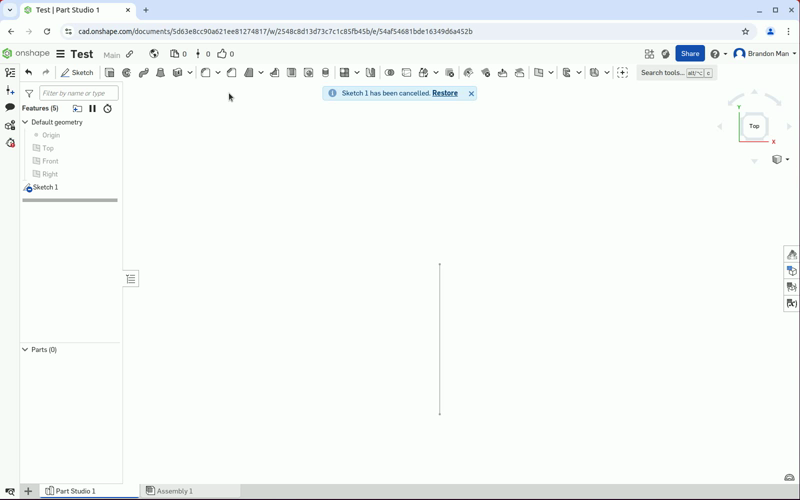
mouse_move(73, 352)
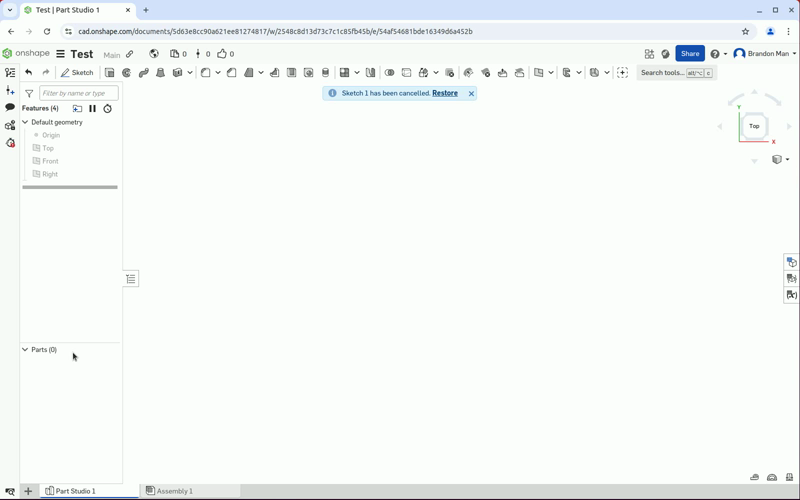
key(y)
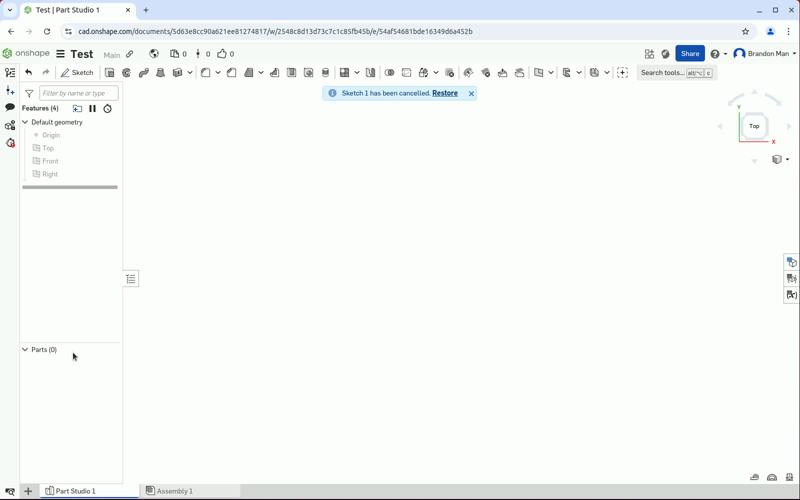
key(shift+p)
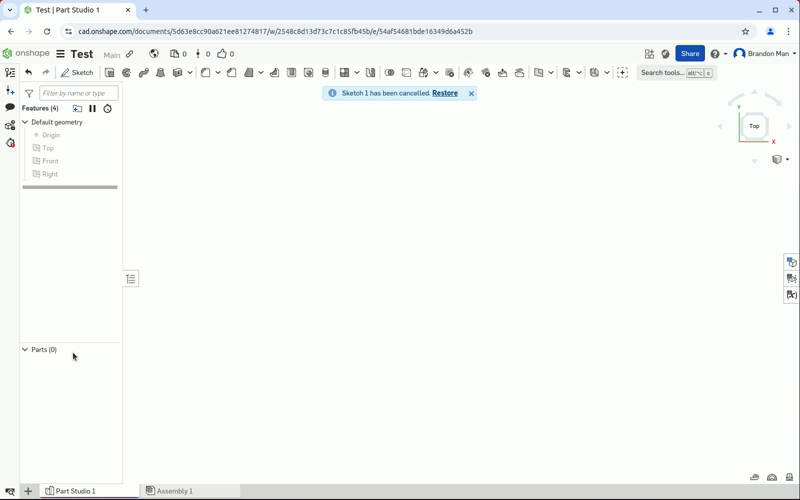
key(space)
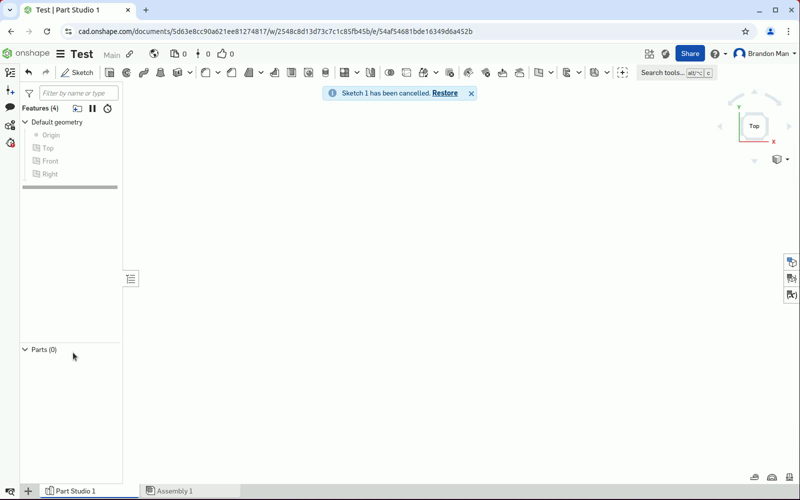
key_down(shift)
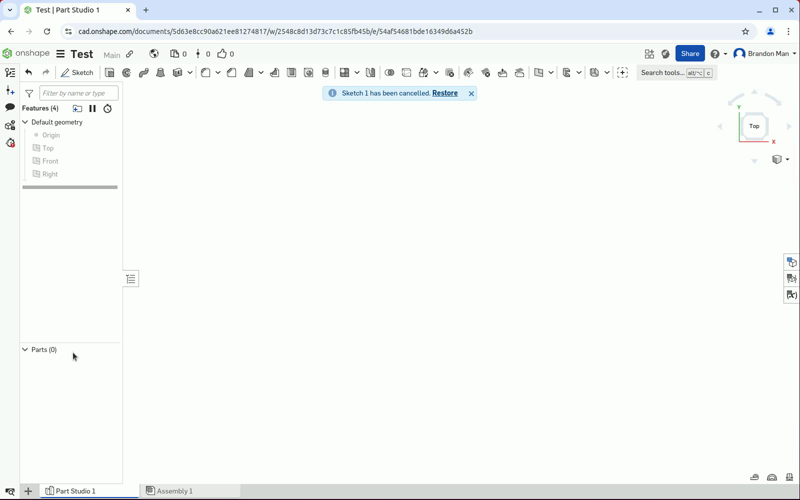
key(up)
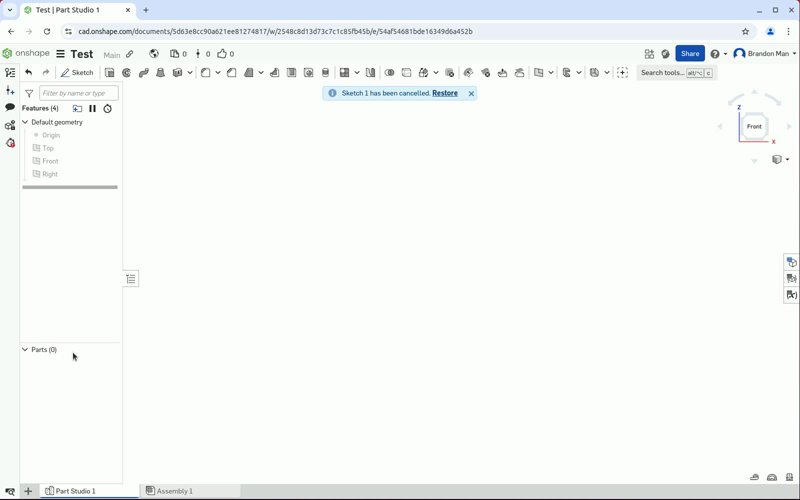
key_up(shift)
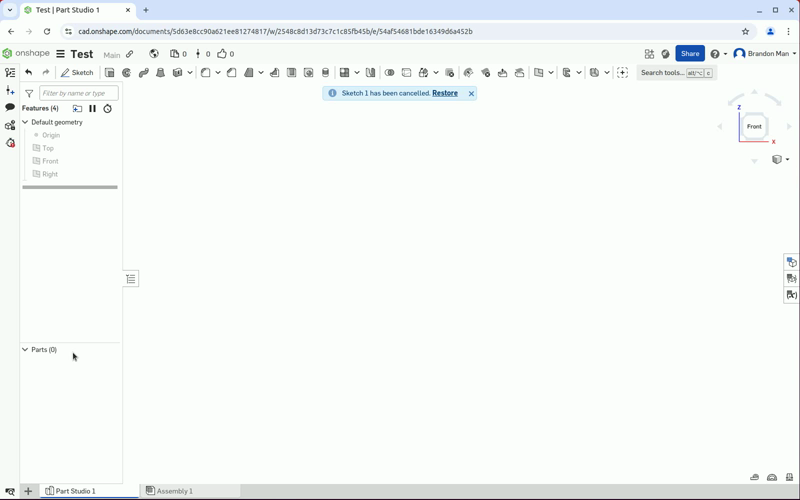
key(space)
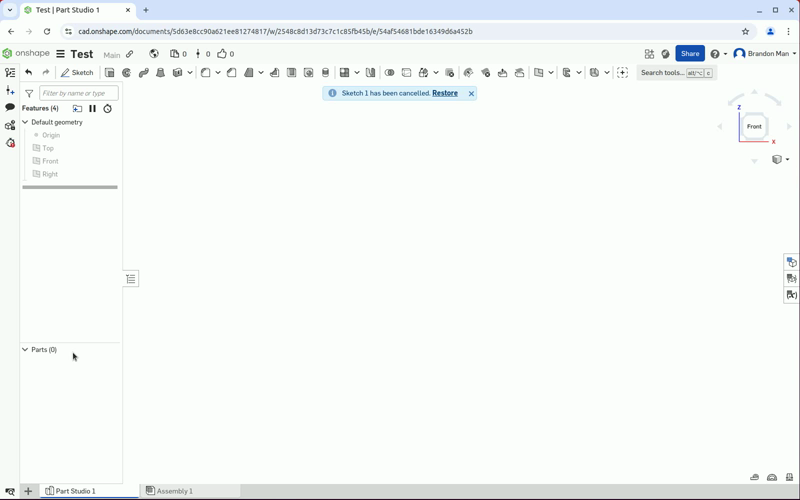
key_down(shift)
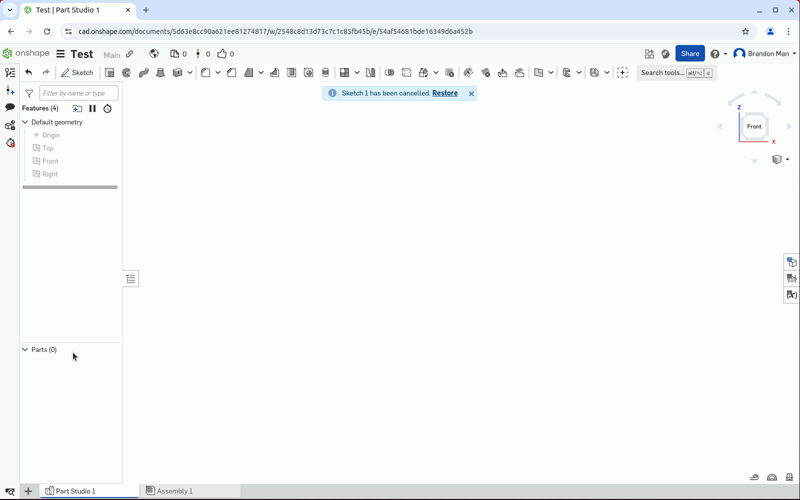
key(left)
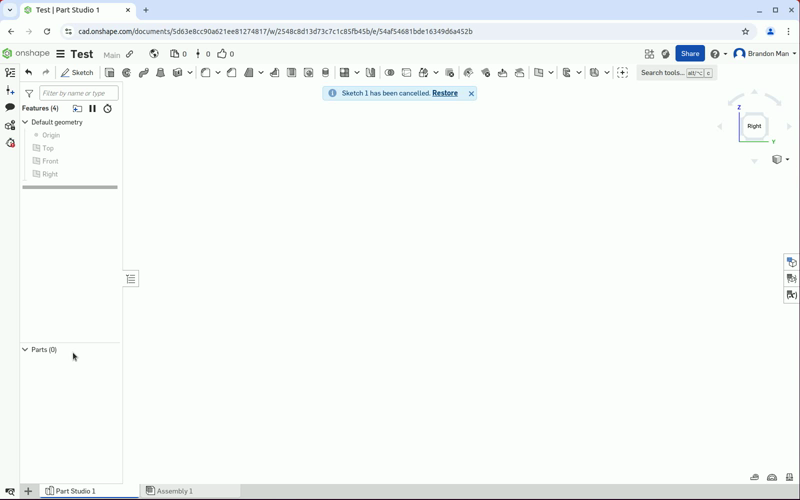
key_up(shift)
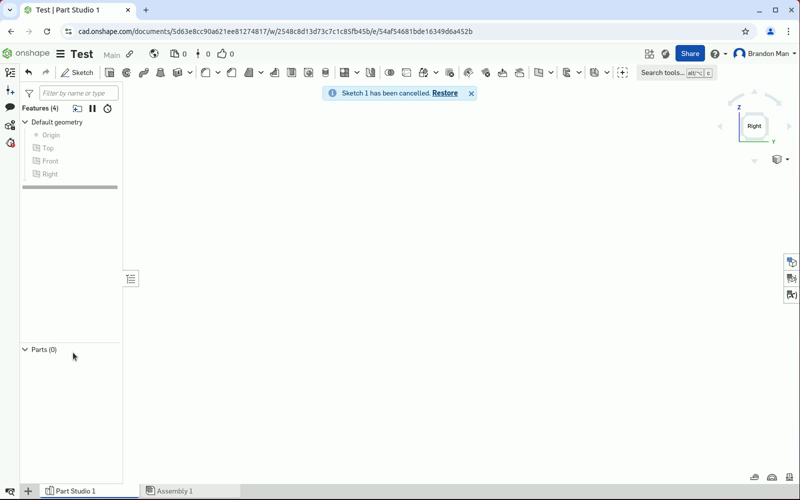
mouse_move(73, 352)
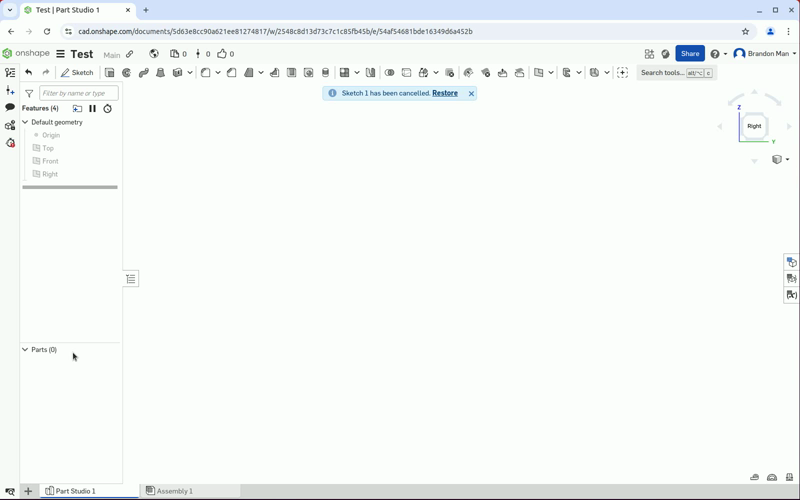
key(shift+y)
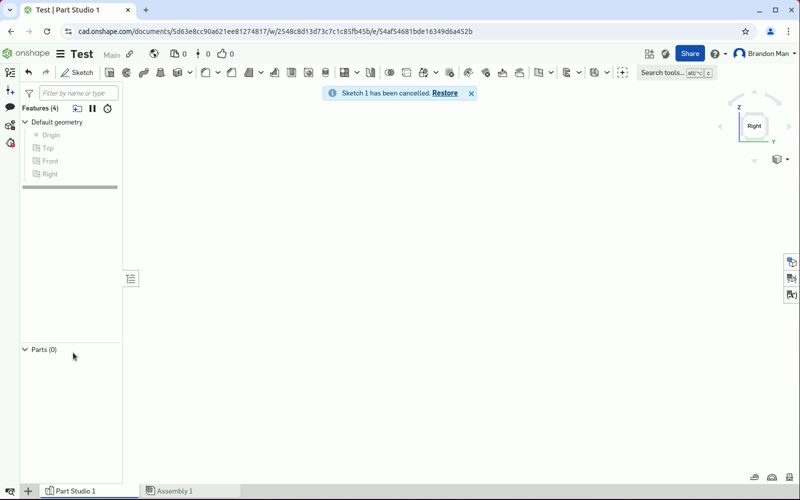
key(shift+s)
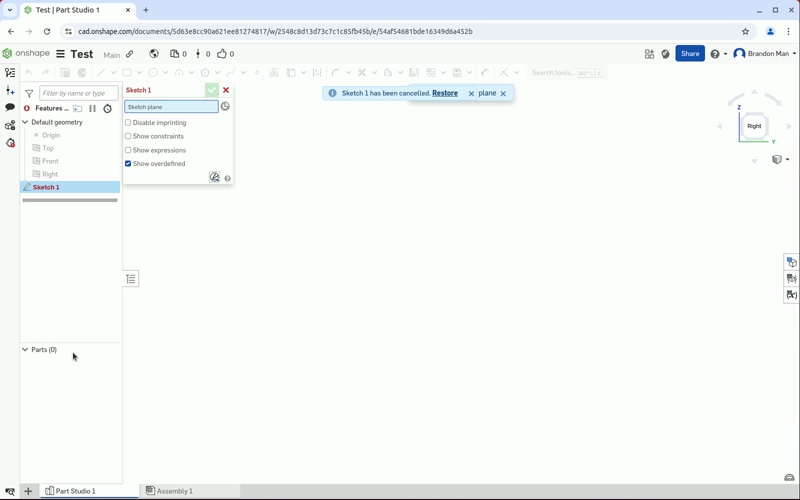
mouse_move(73, 176)
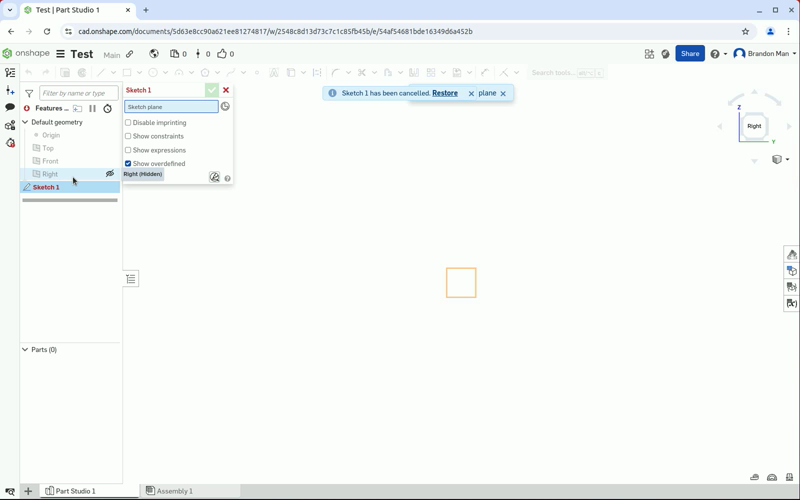
click(73, 176)
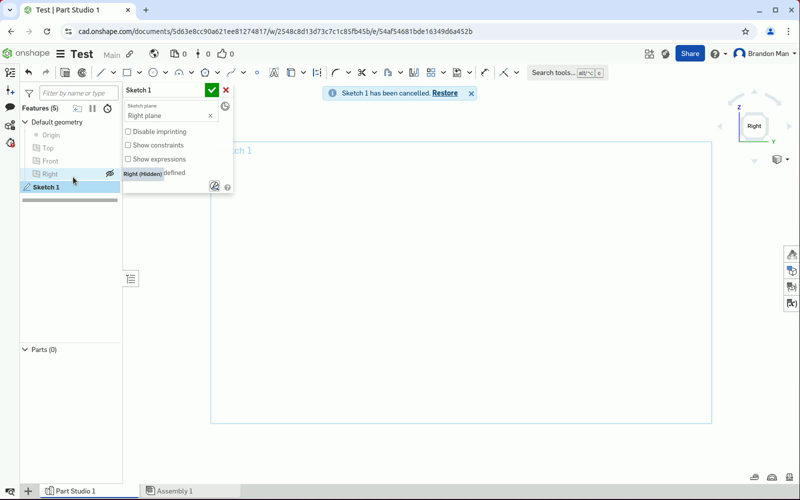
mouse_move(73, 352)
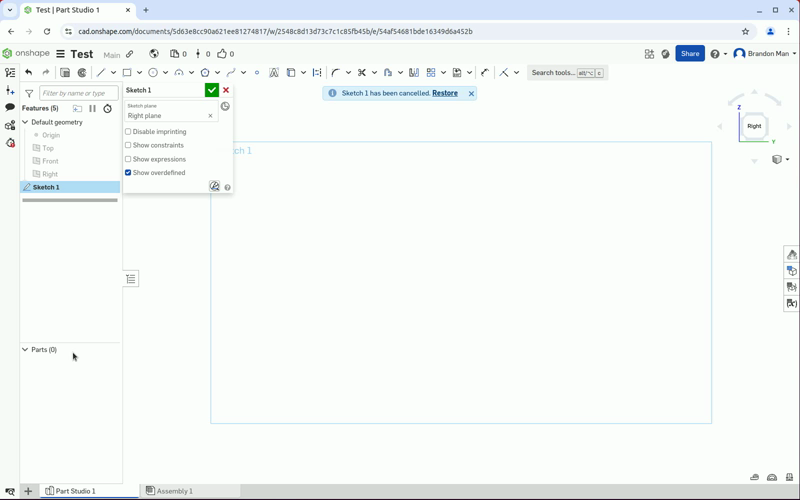
key(y)
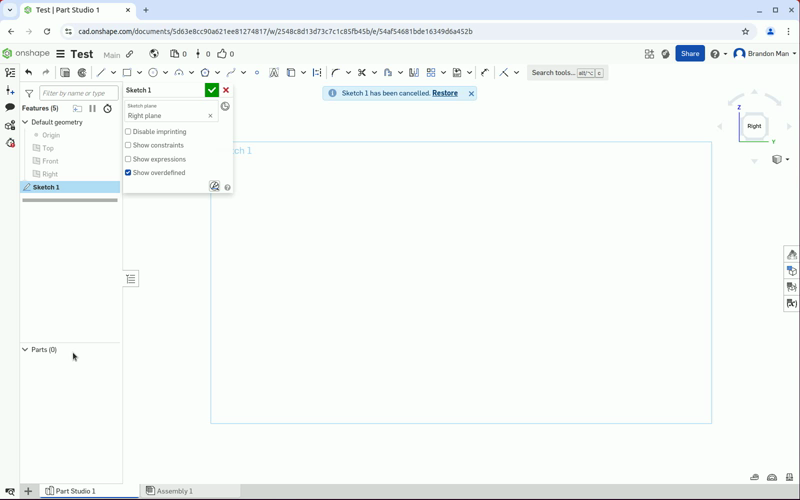
key(l)
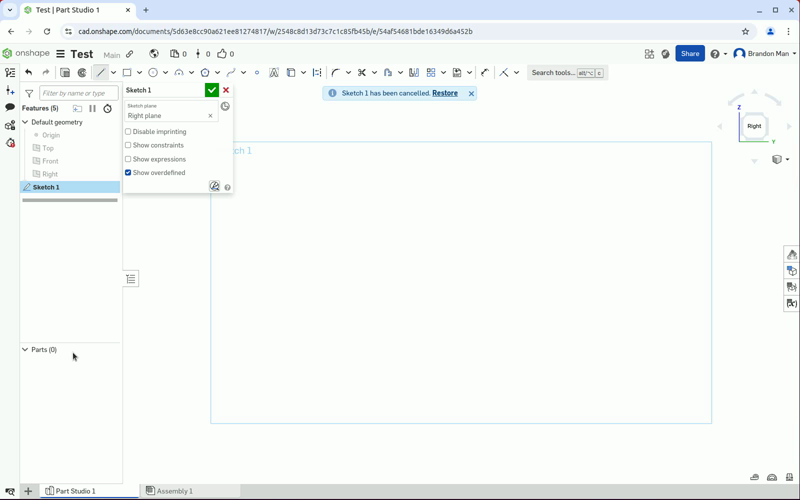
key_down(shift)
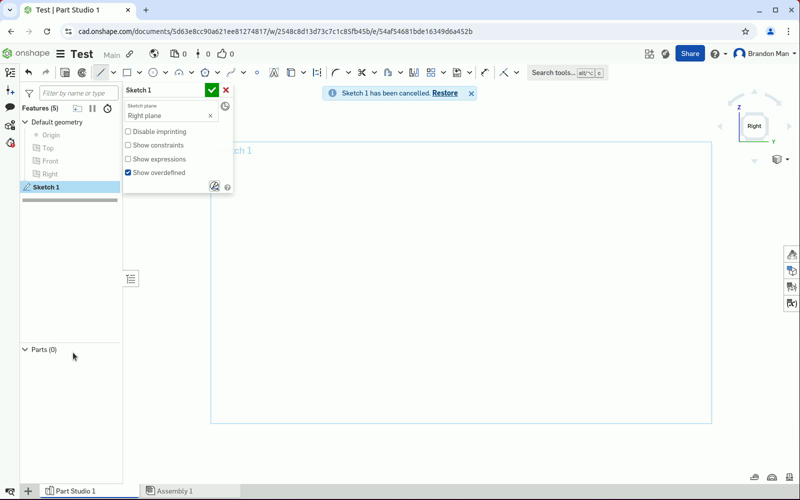
mouse_move(423, 282)
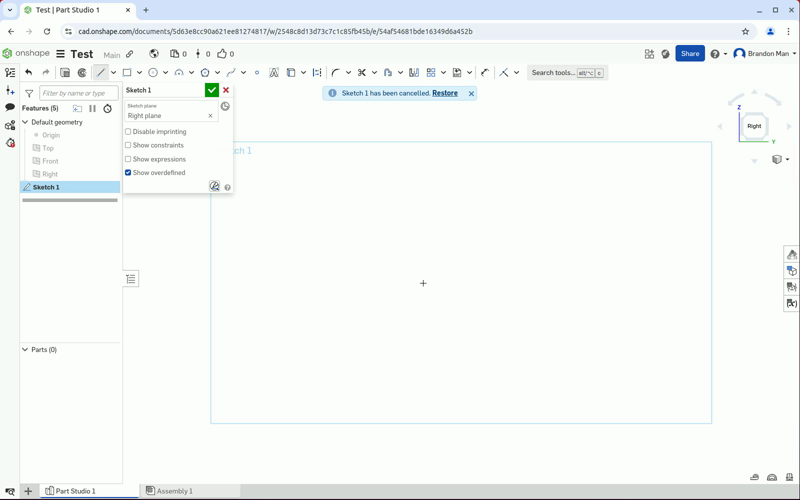
click(423, 282)
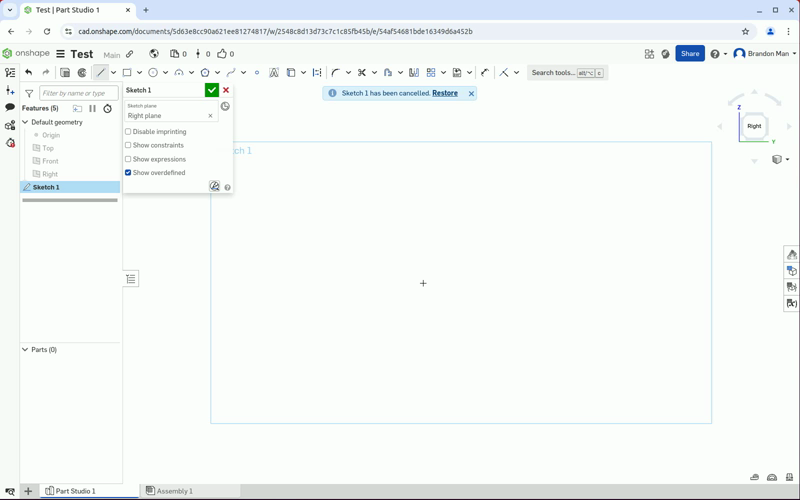
key_up(shift)
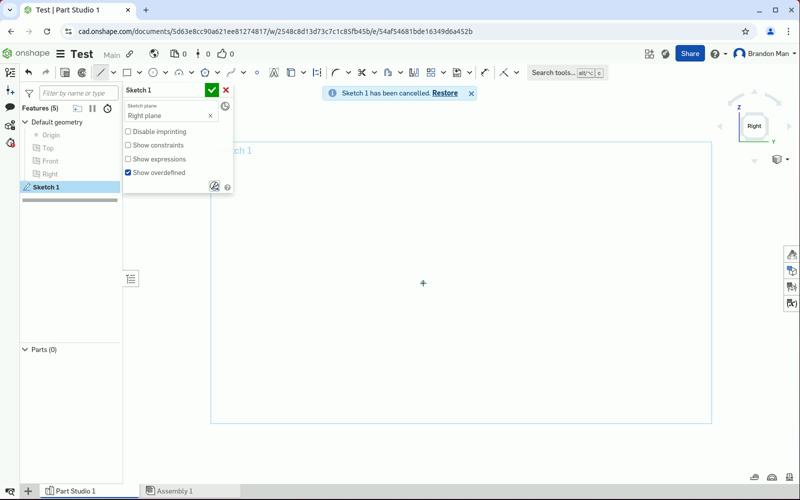
key_down(shift)
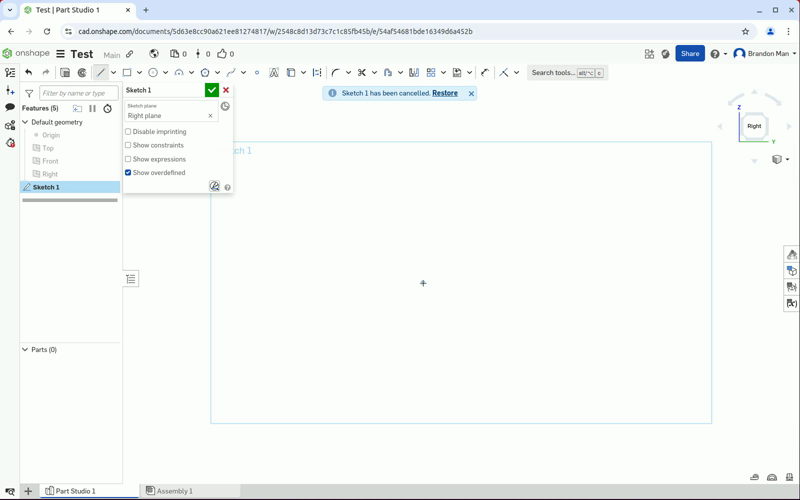
mouse_move(498, 282)
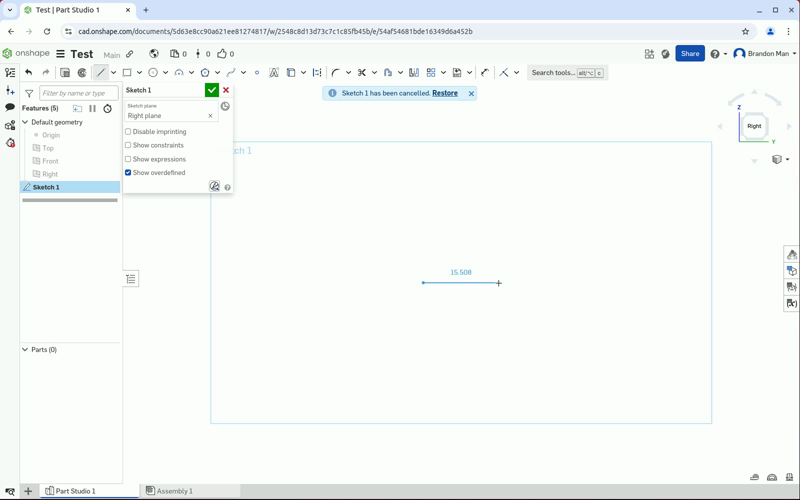
click(498, 282)
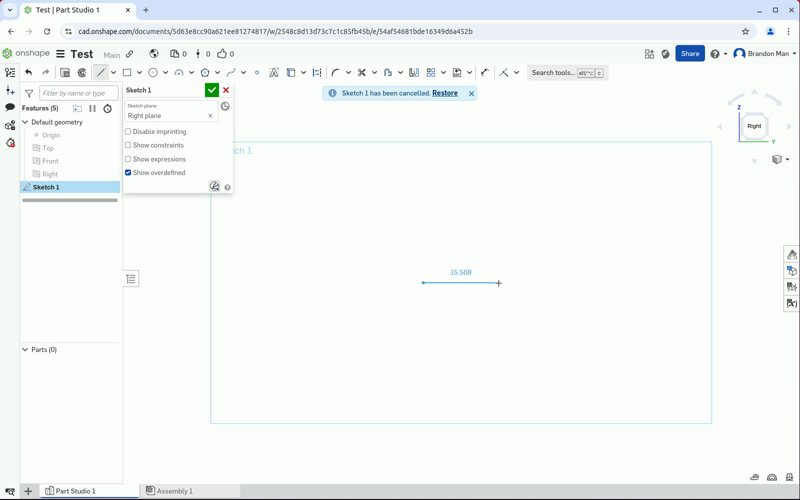
key_up(shift)
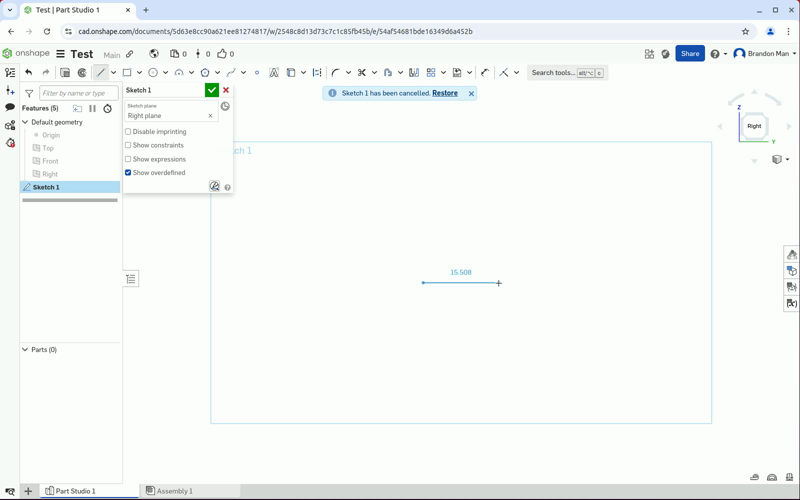
key_down(shift)
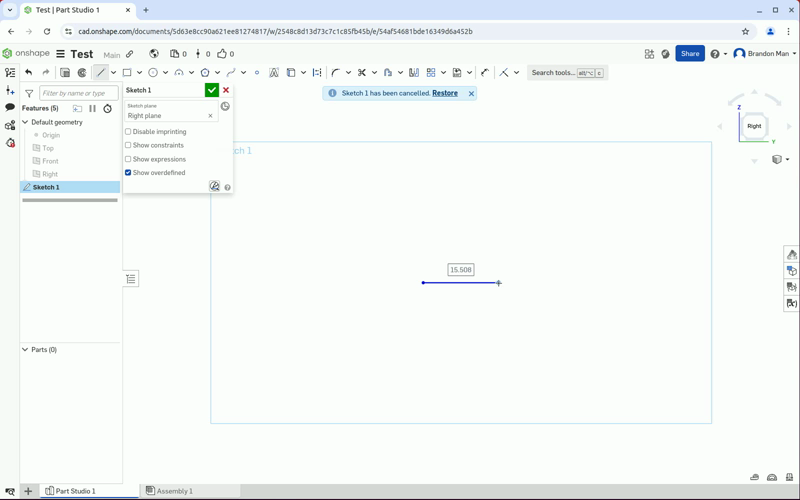
mouse_move(528, 282)
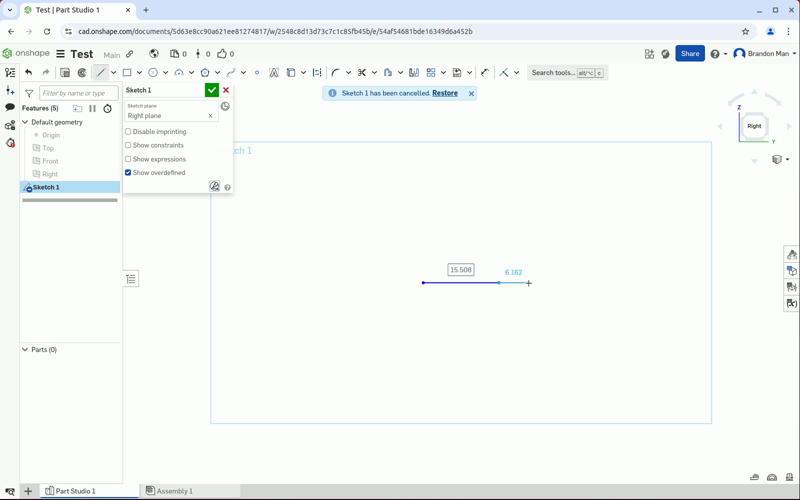
mouse_move(498, 264)
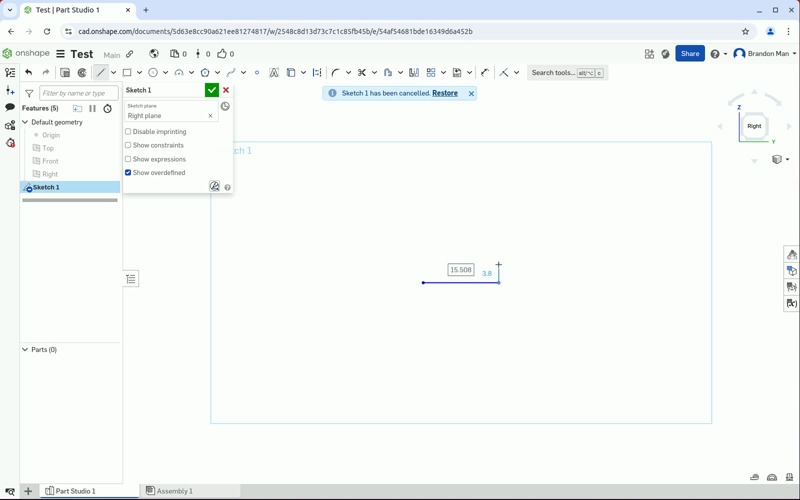
click(498, 264)
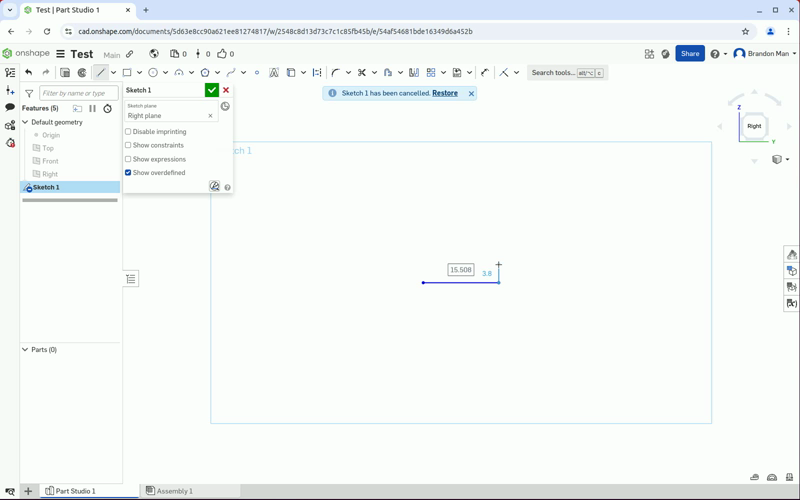
key_up(shift)
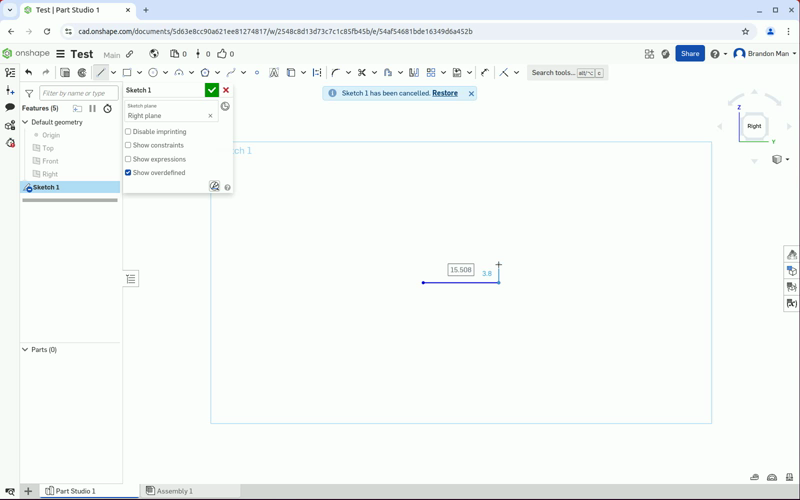
key_down(shift)
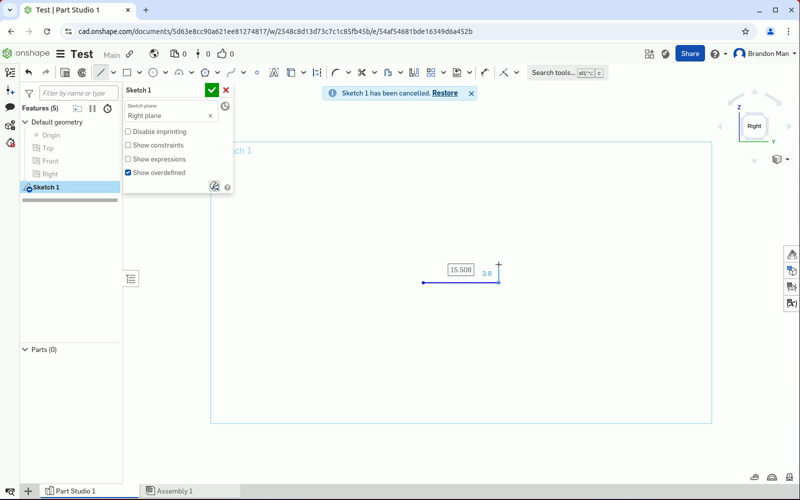
mouse_move(423, 264)
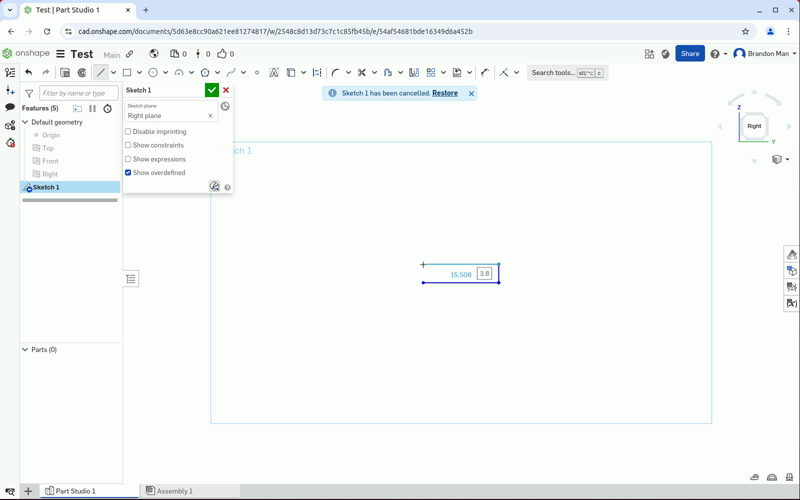
click(423, 264)
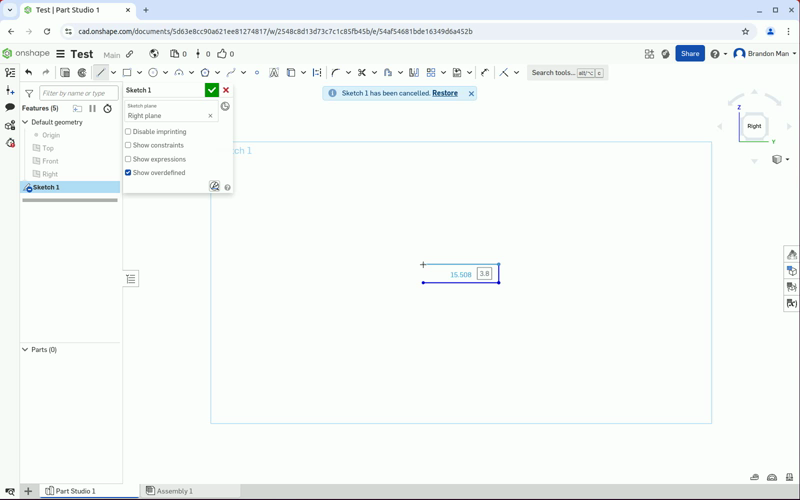
key_up(shift)
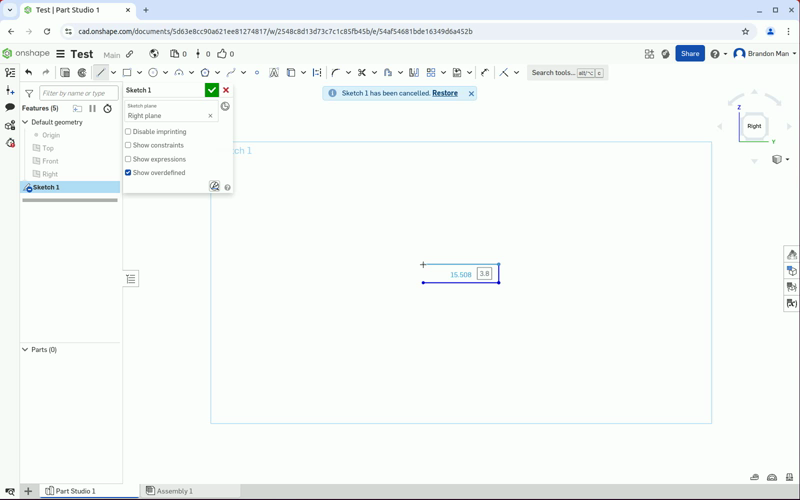
mouse_move(453, 264)
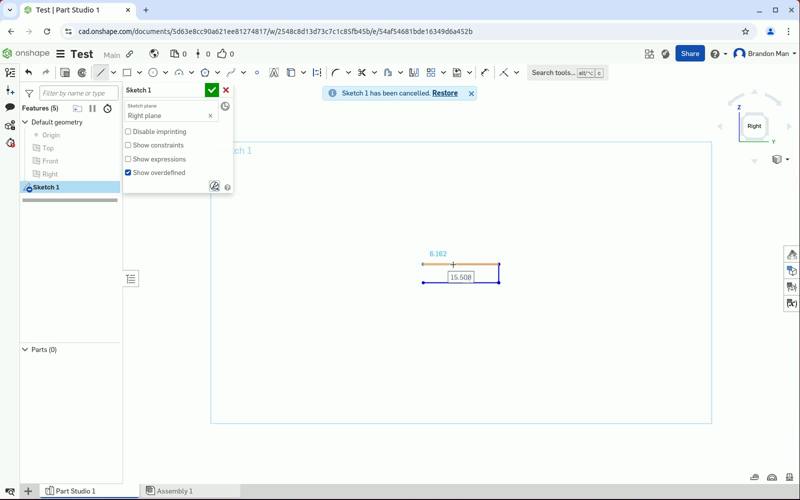
key_down(shift)
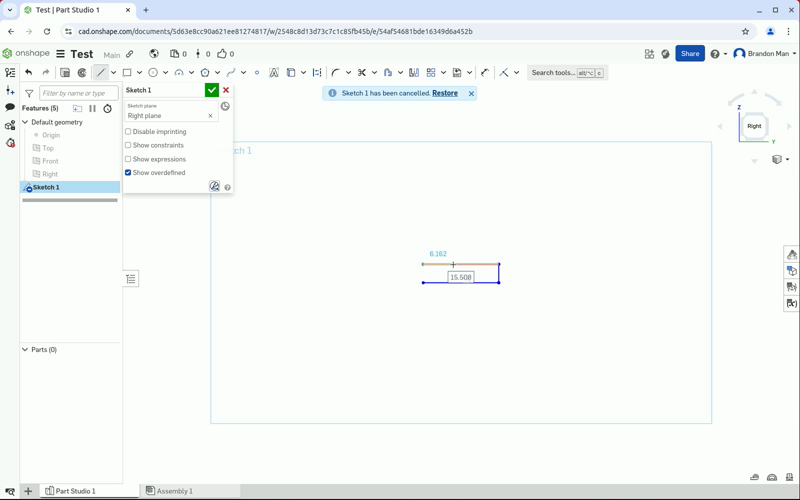
mouse_move(423, 282)
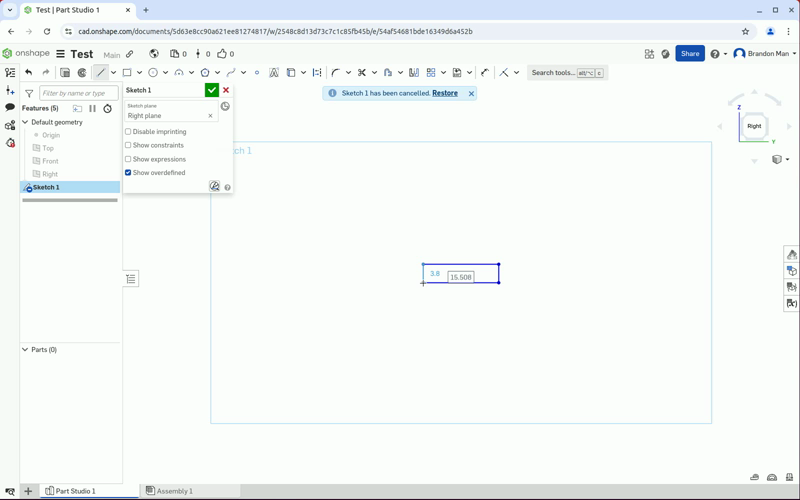
key_up(shift)
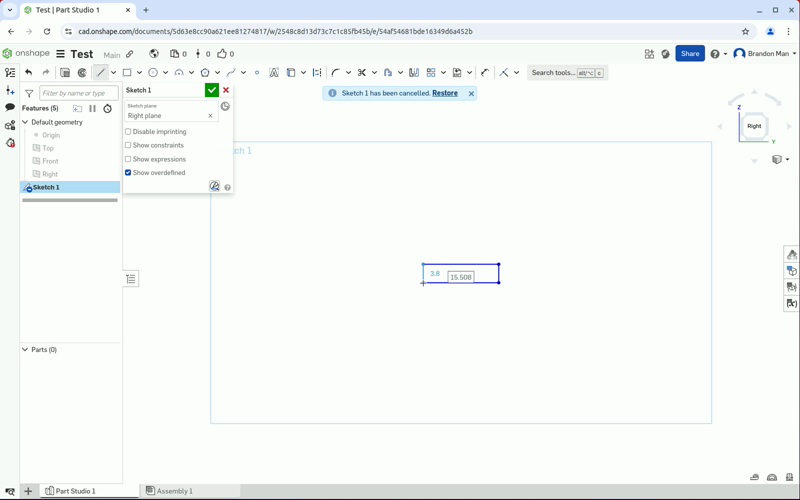
click(423, 282)
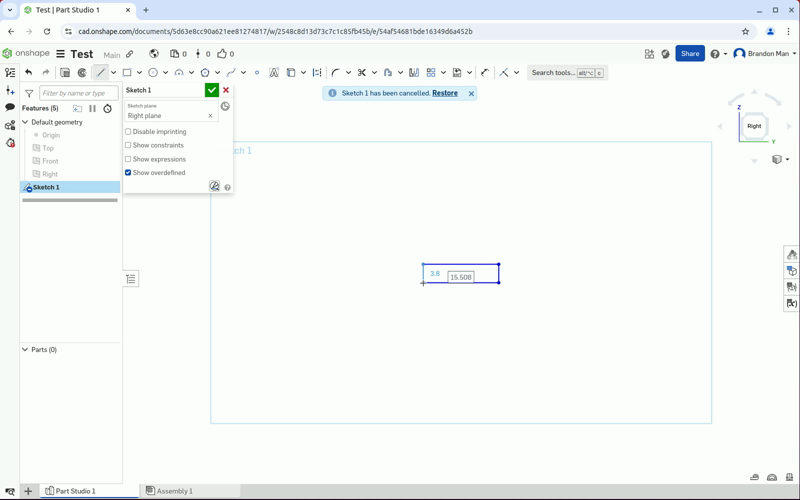
key(esc)
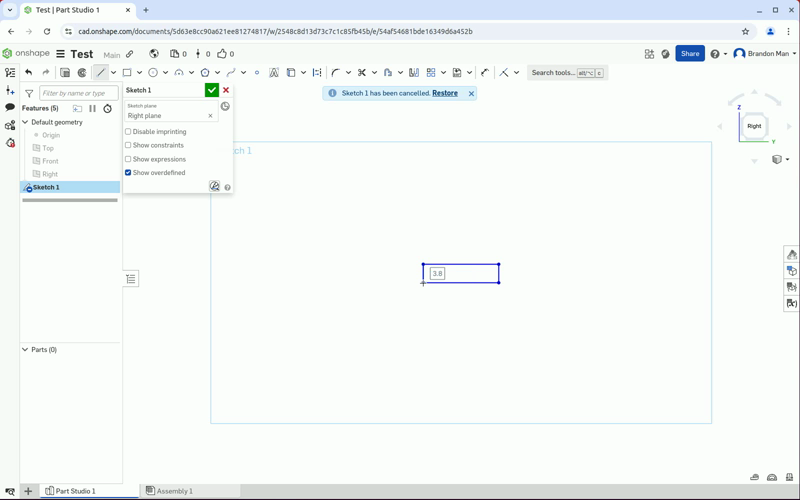
mouse_move(484, 281)
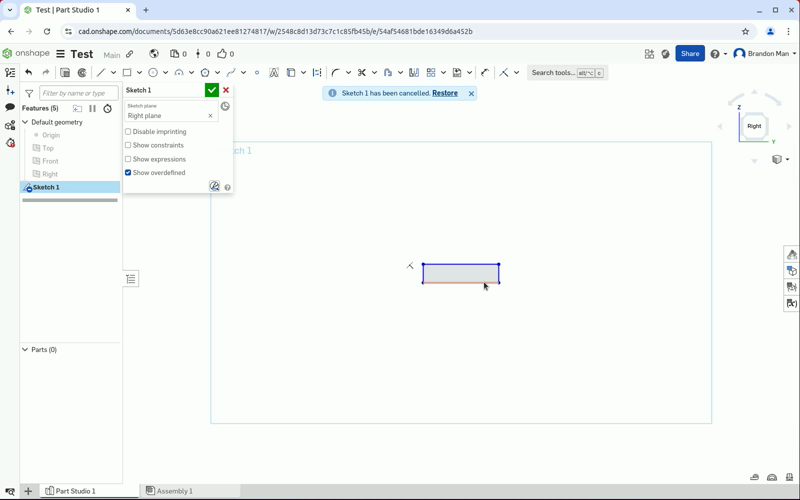
scroll(6)
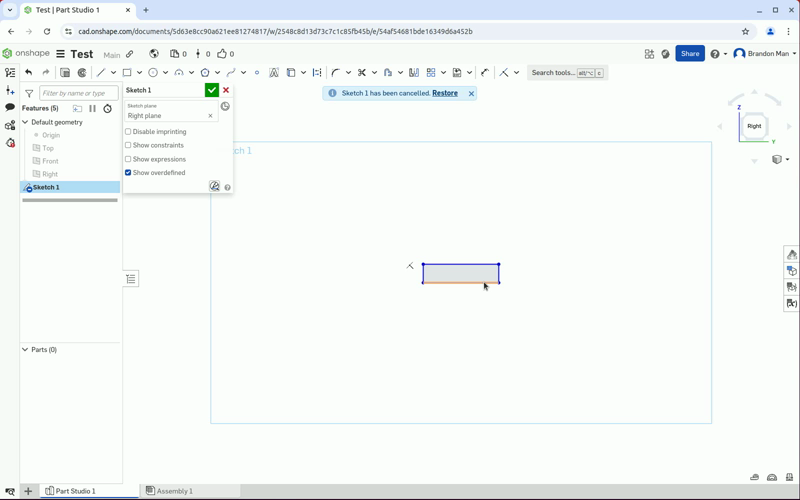
scroll(6)
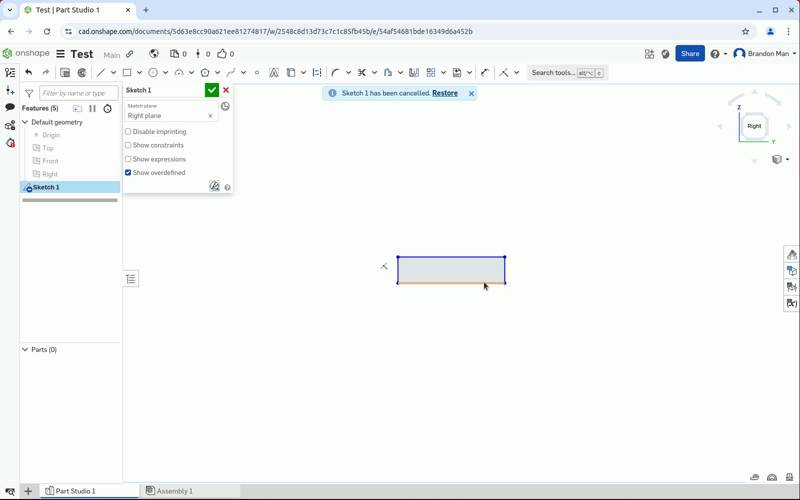
scroll(6)
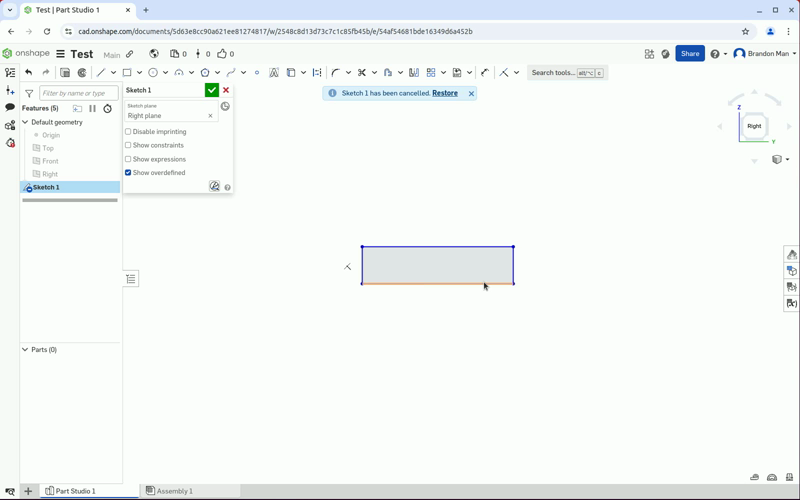
scroll(6)
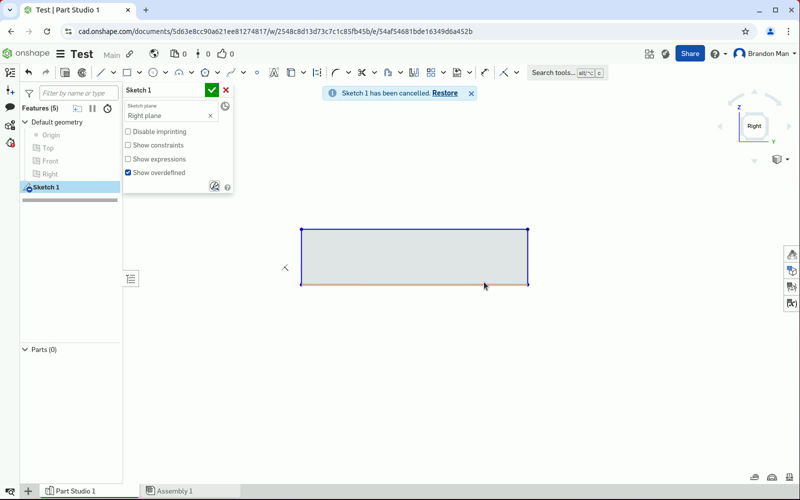
scroll(6)
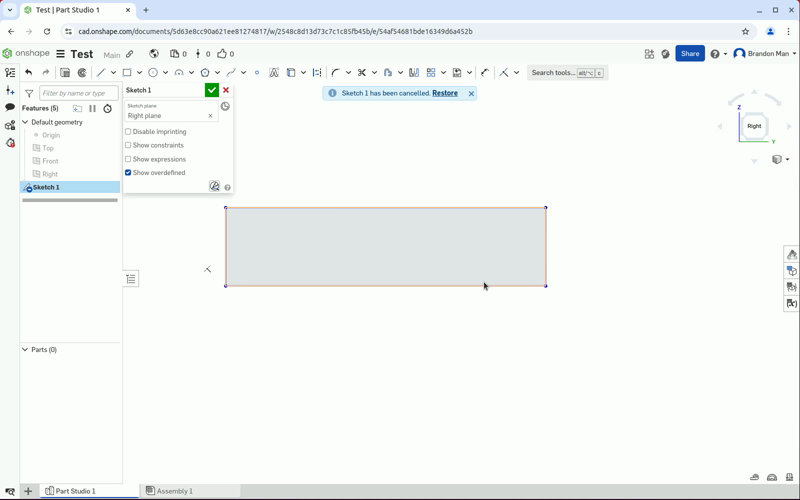
scroll(6)
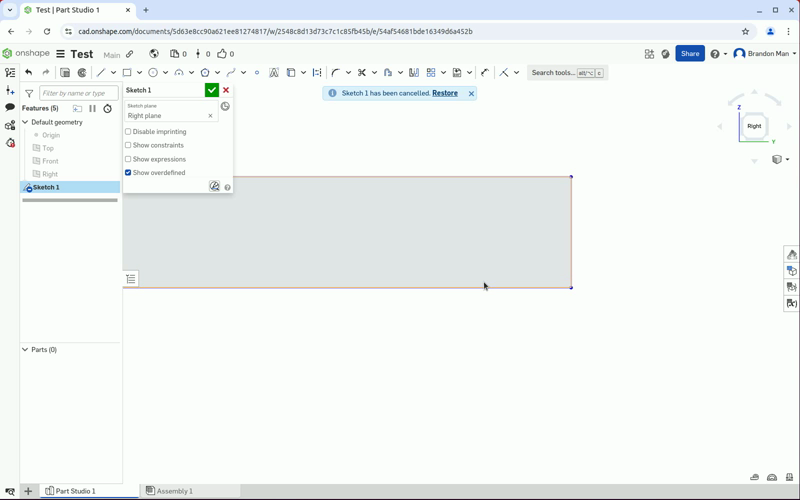
scroll(6)
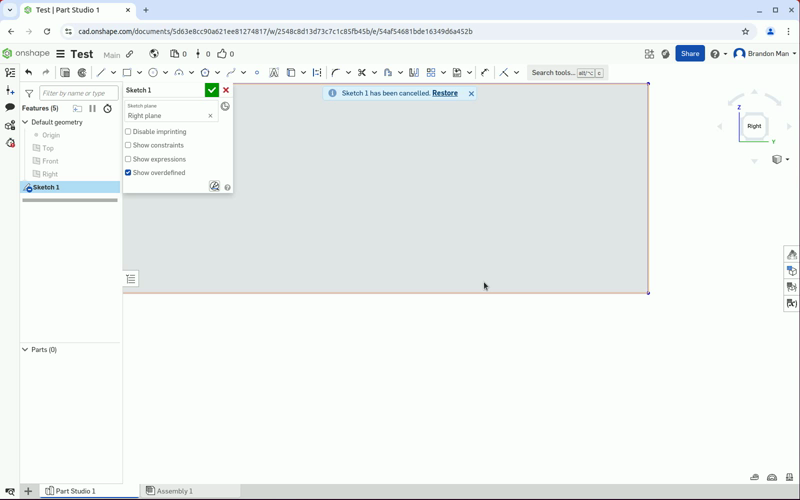
click(484, 281)
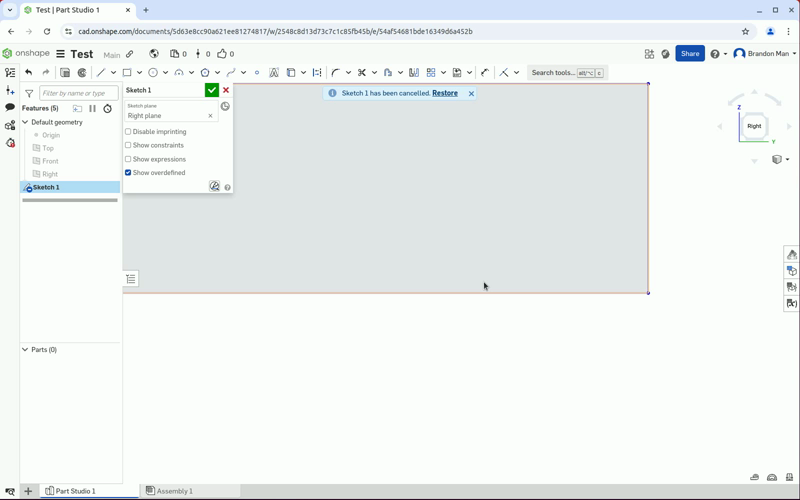
scroll(-6)
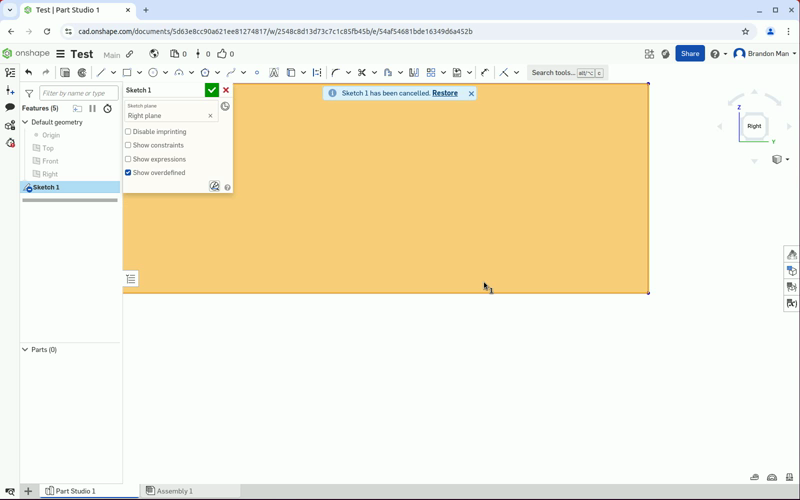
scroll(-6)
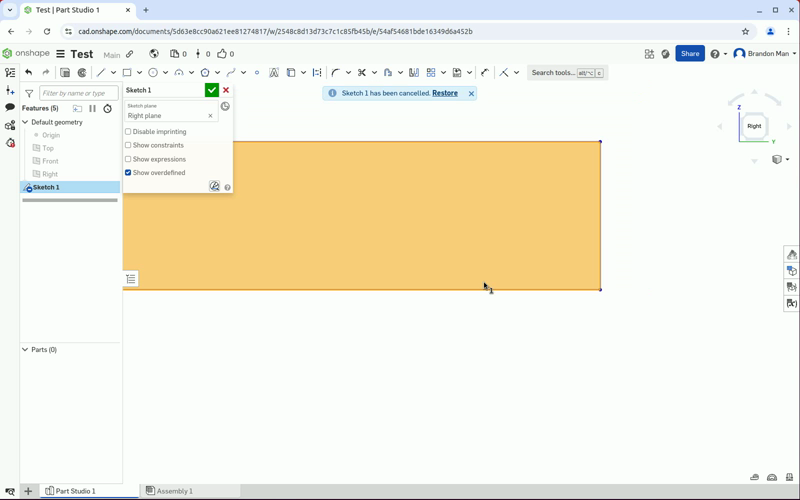
scroll(-6)
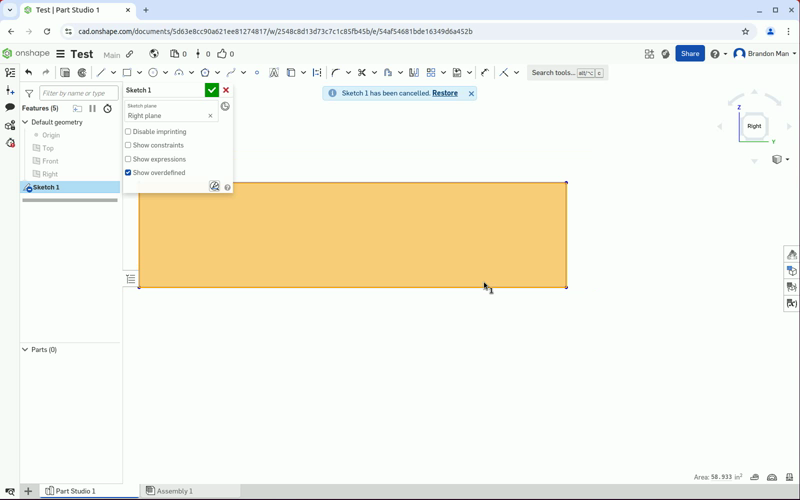
scroll(-6)
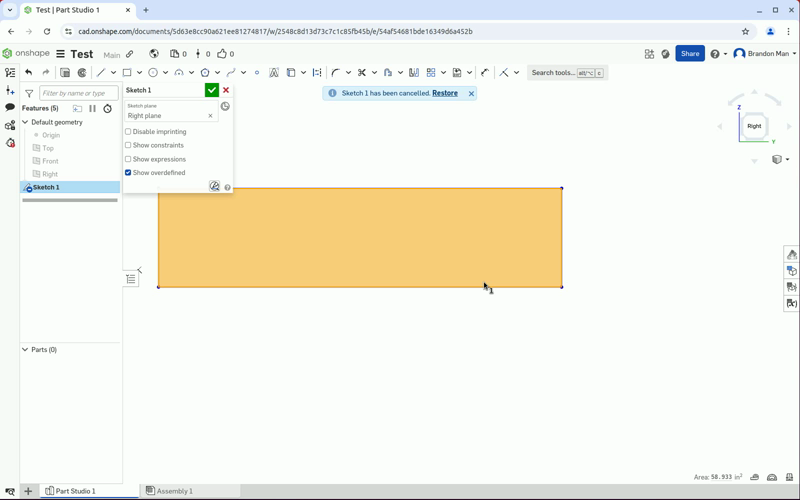
scroll(-6)
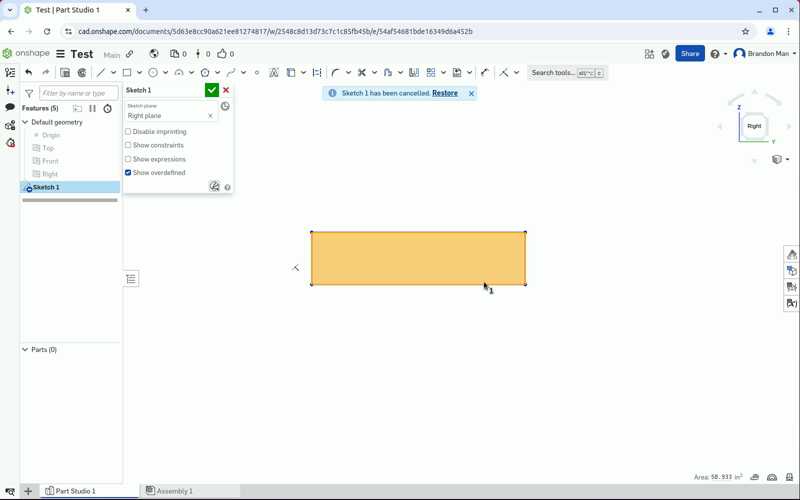
scroll(-6)
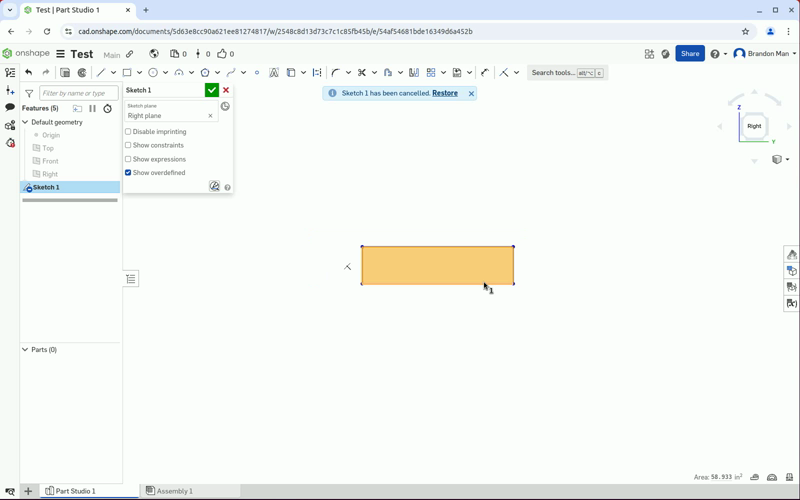
scroll(-6)
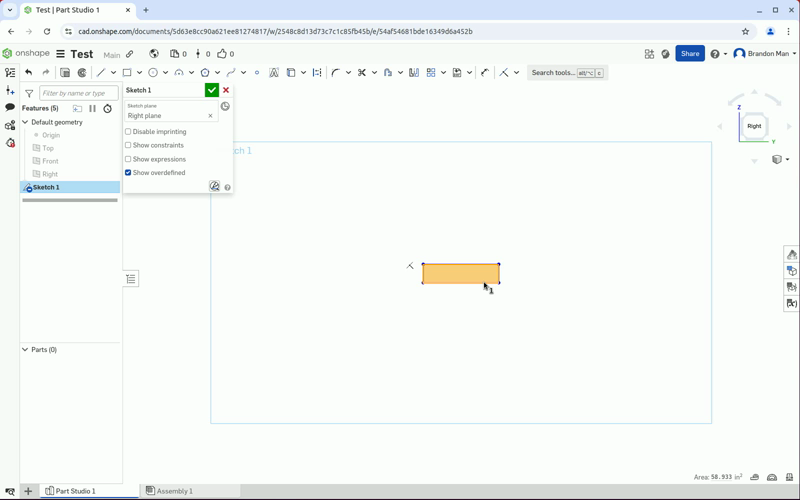
mouse_move(73, 352)
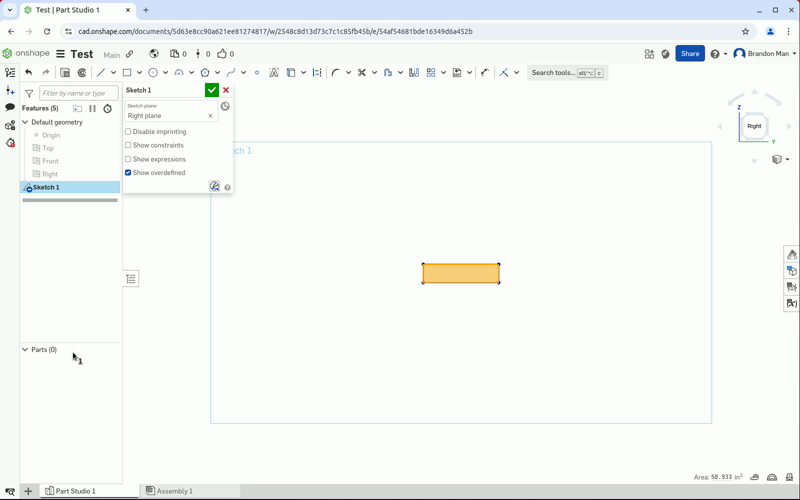
key(shift+y)
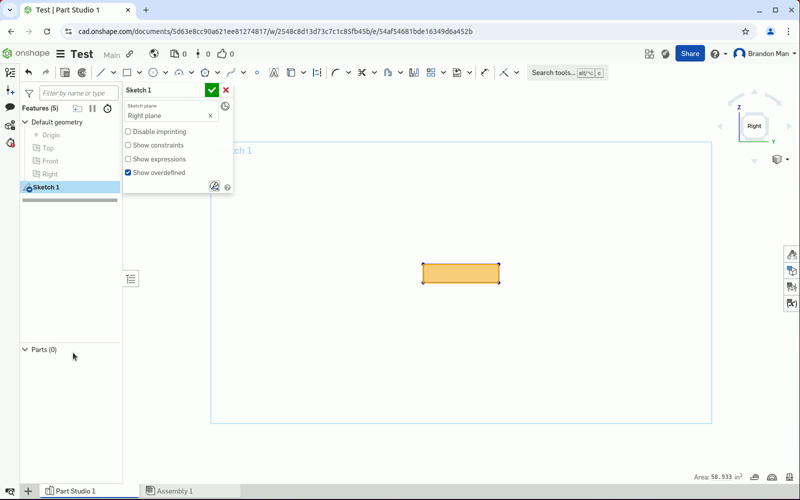
key(shift+e)
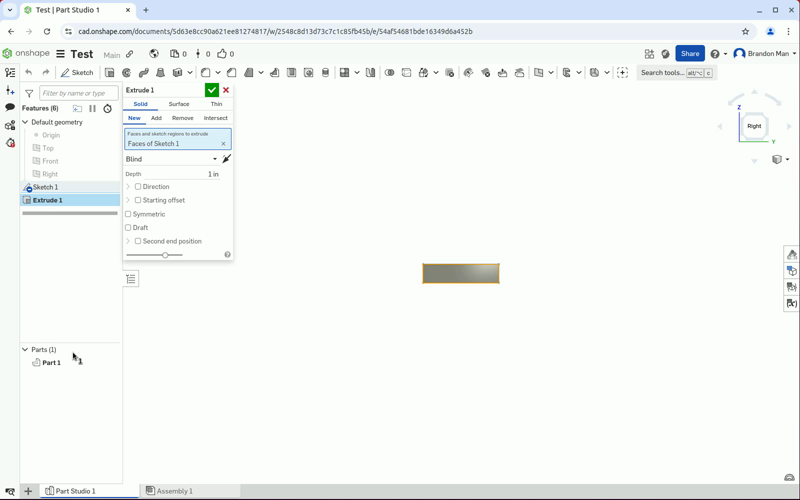
mouse_move(143, 106)
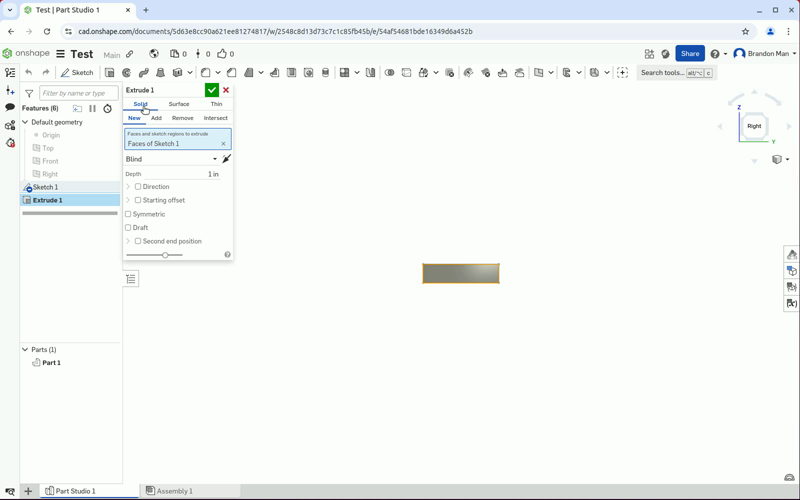
click(143, 106)
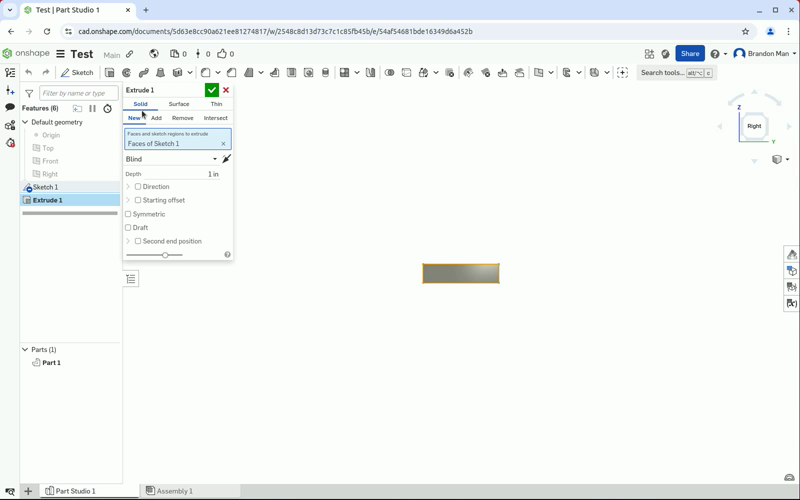
mouse_move(137, 120)
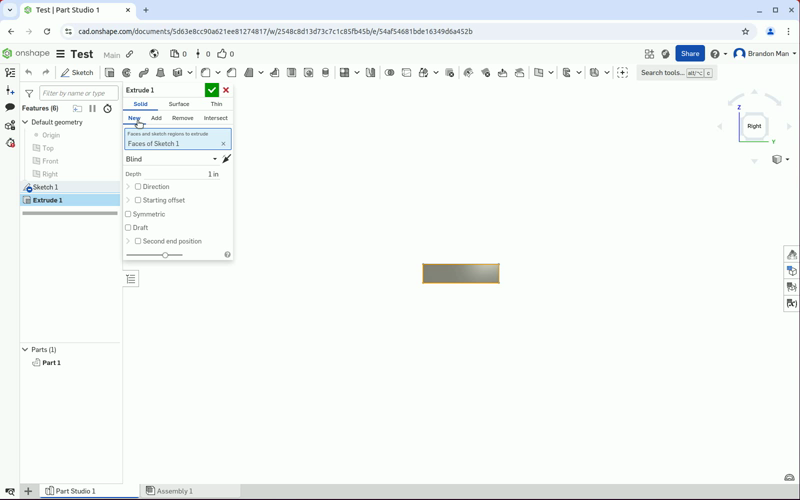
click(137, 120)
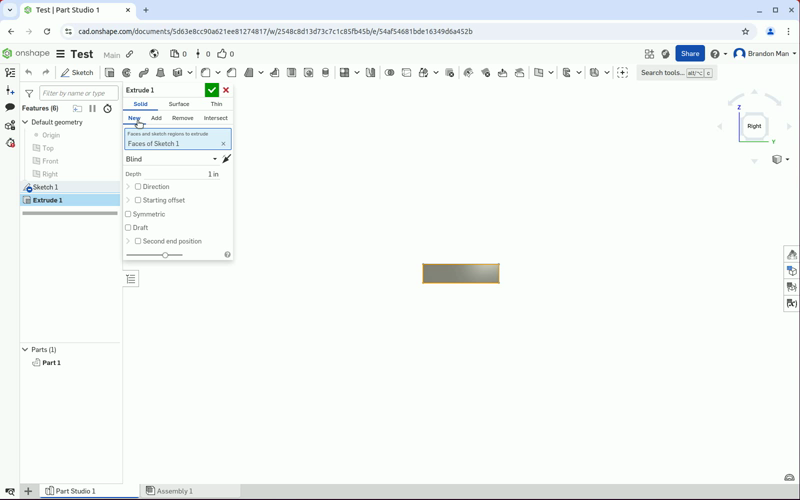
key(tab, 4)
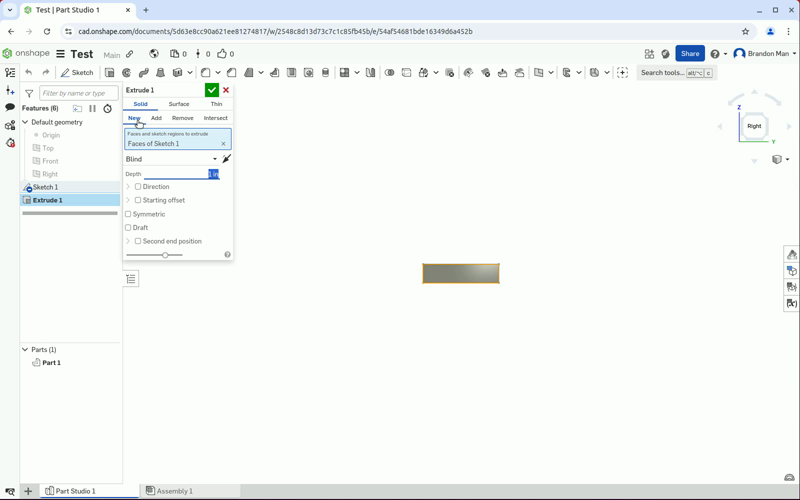
text(23.108)
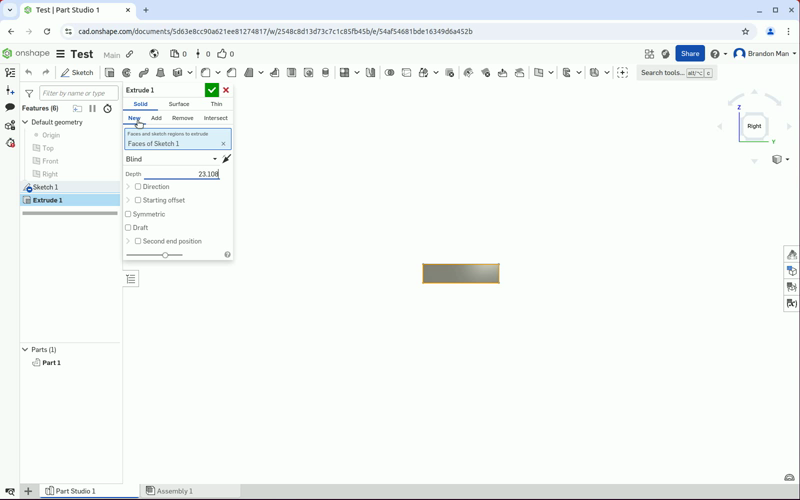
key(enter)
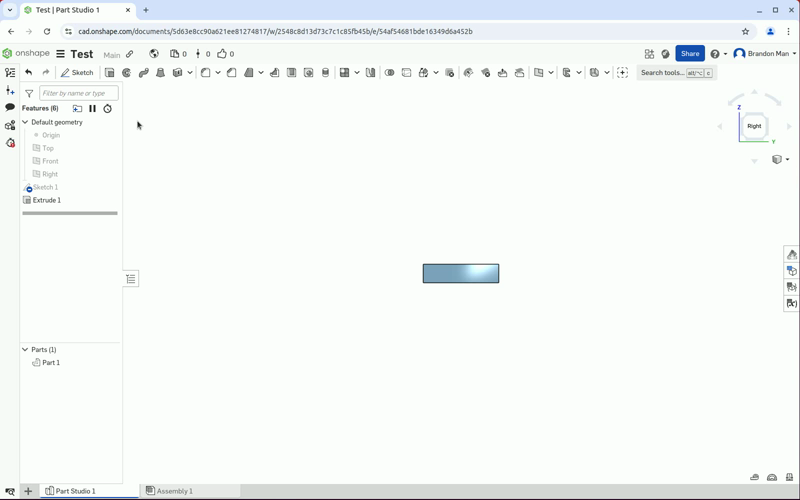
key(shift+h)
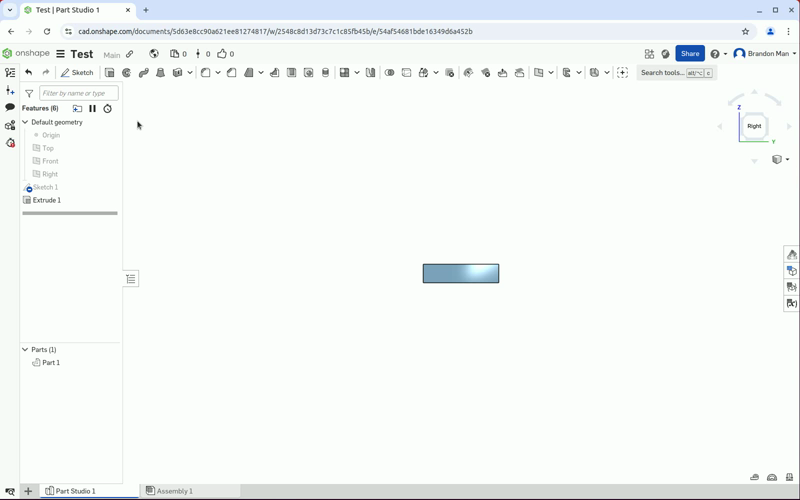
key(shift+h)
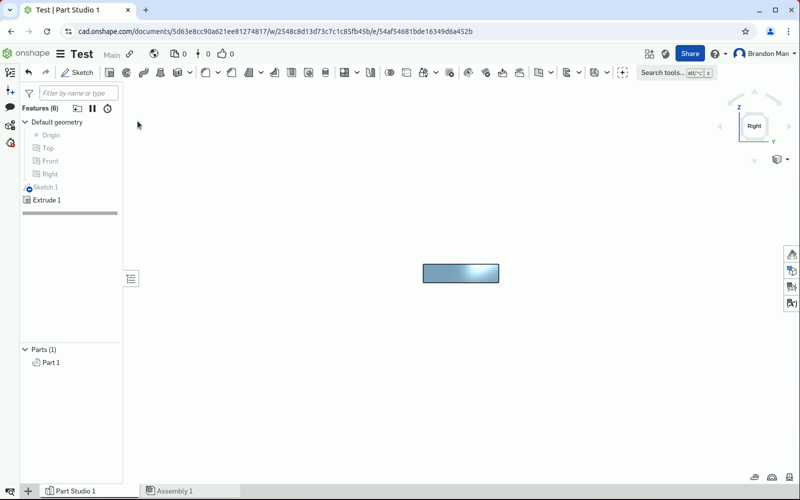
mouse_move(73, 189)
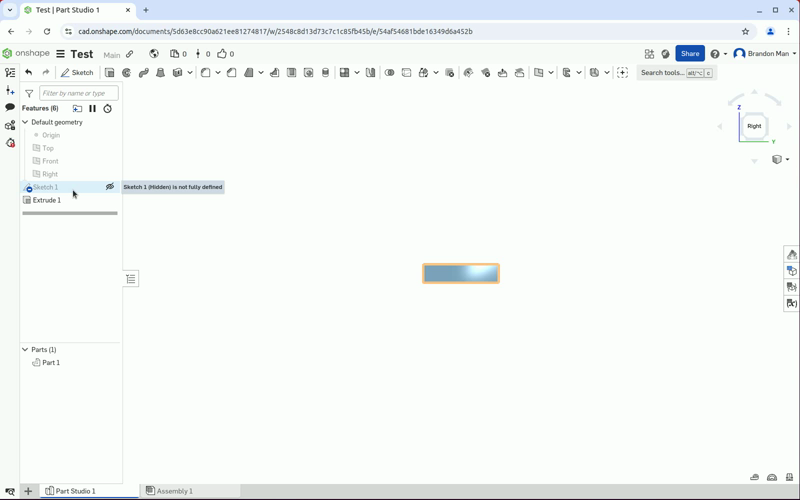
click(73, 189)
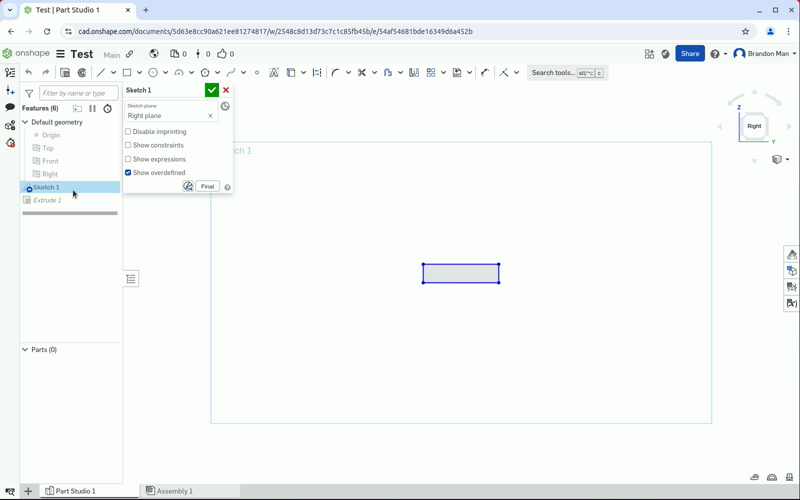
mouse_move(229, 92)
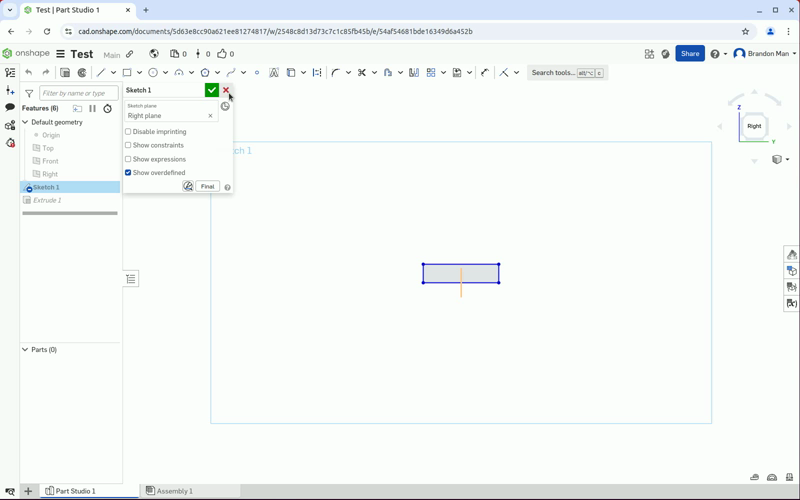
click(229, 92)
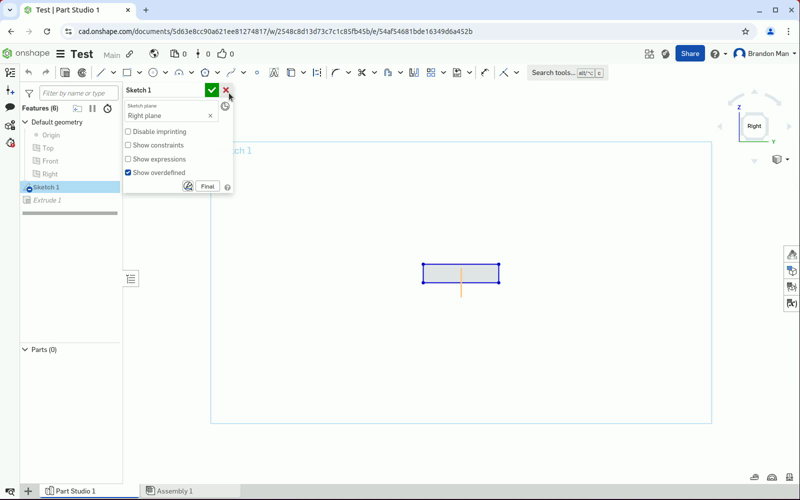
key(shift+s)
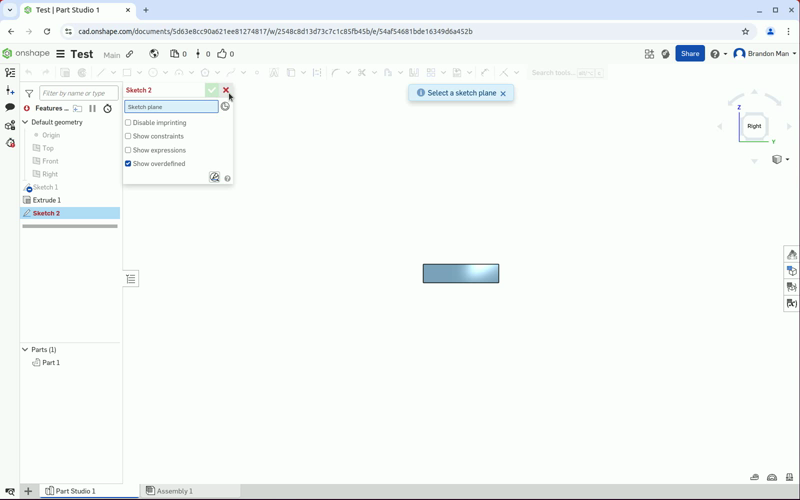
mouse_move(73, 176)
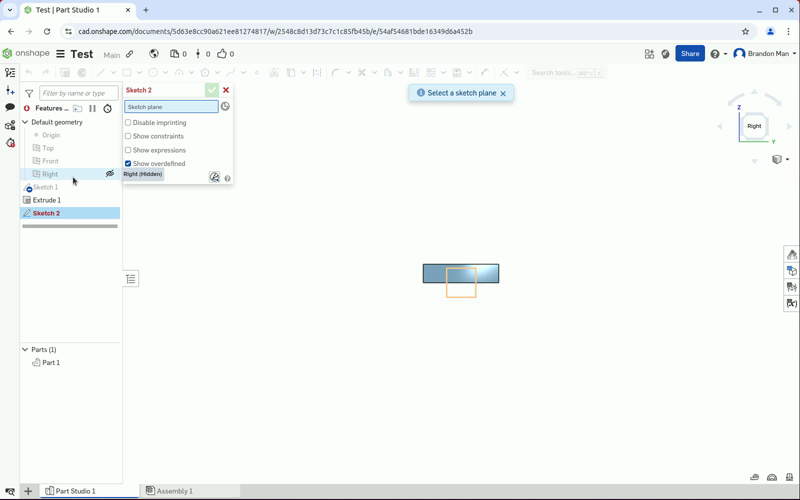
click(73, 176)
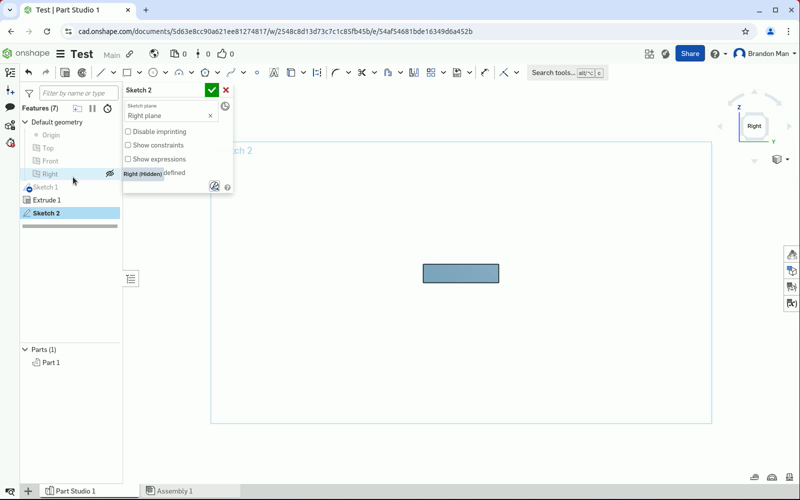
mouse_move(73, 352)
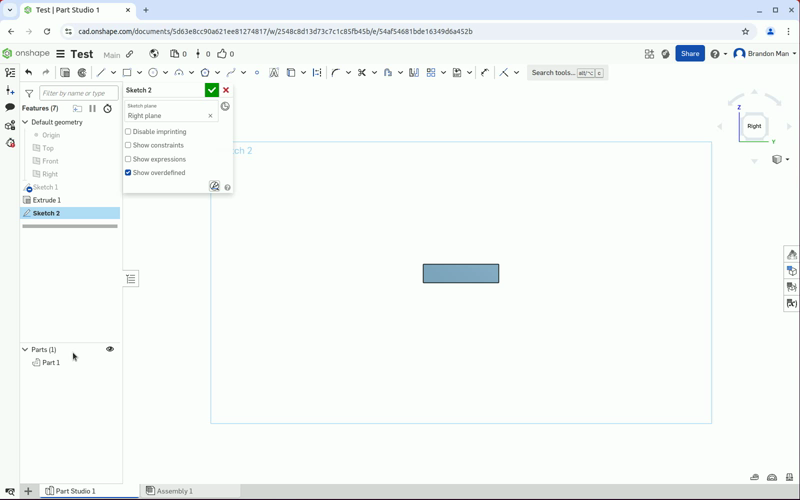
key(y)
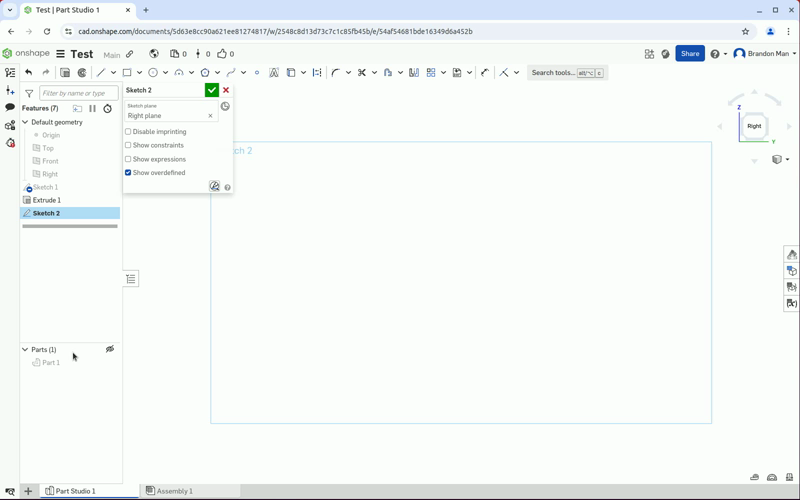
key(l)
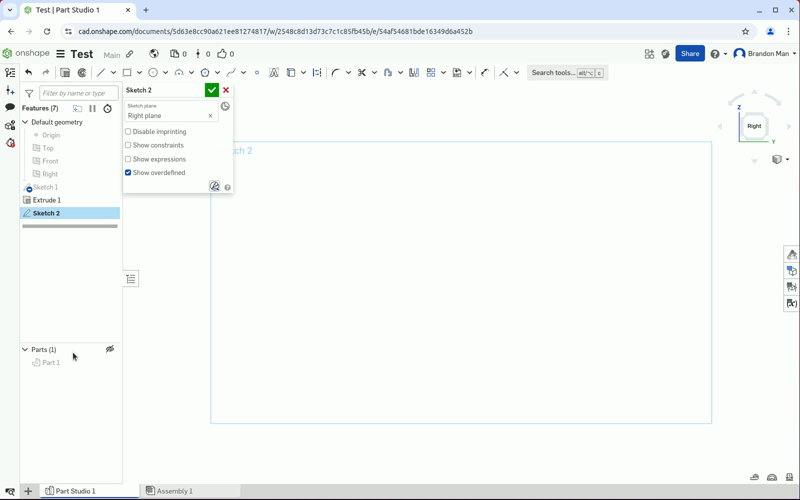
key_down(shift)
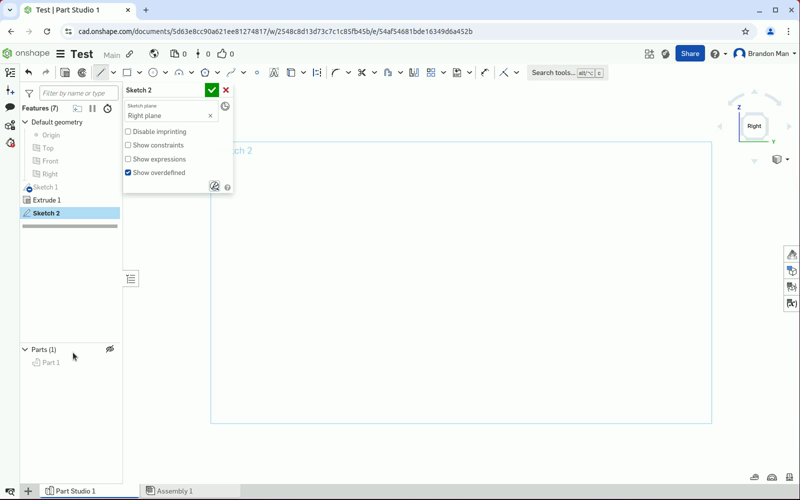
mouse_move(423, 245)
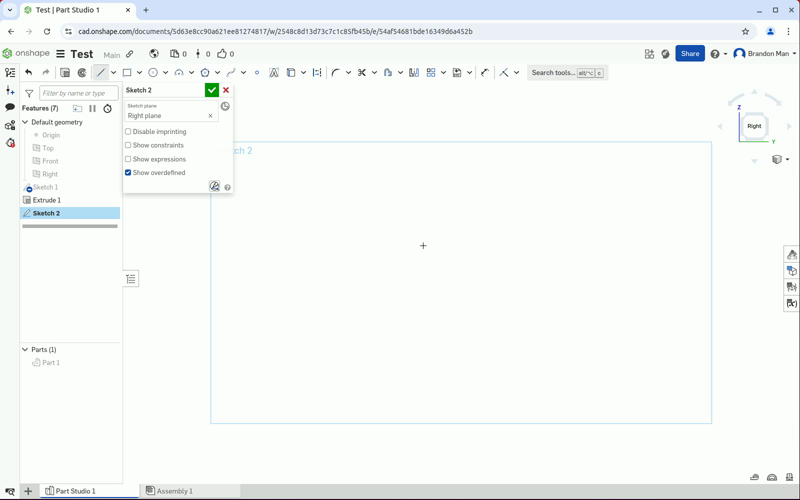
click(423, 245)
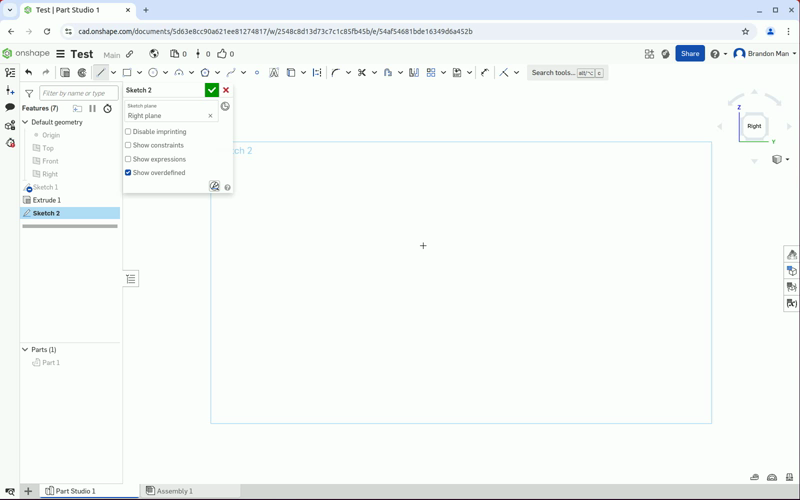
key_up(shift)
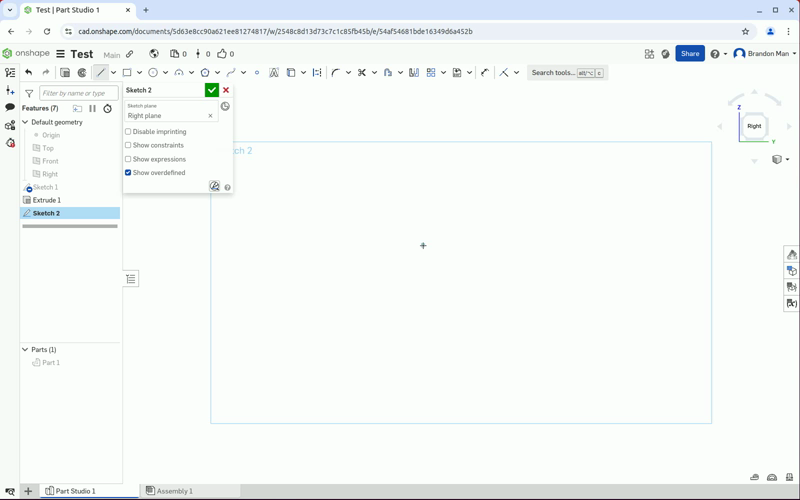
key_down(shift)
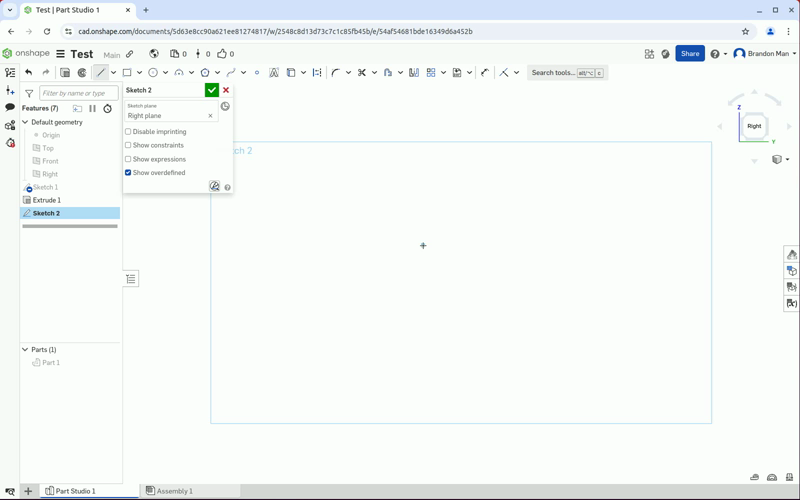
mouse_move(498, 245)
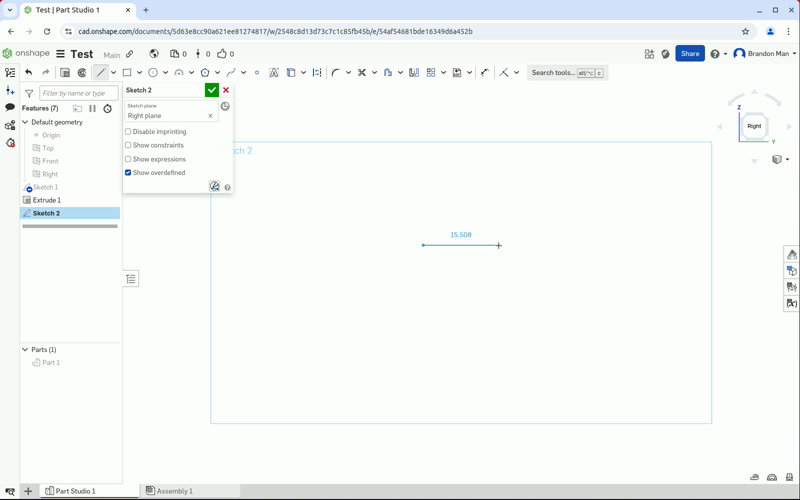
click(498, 245)
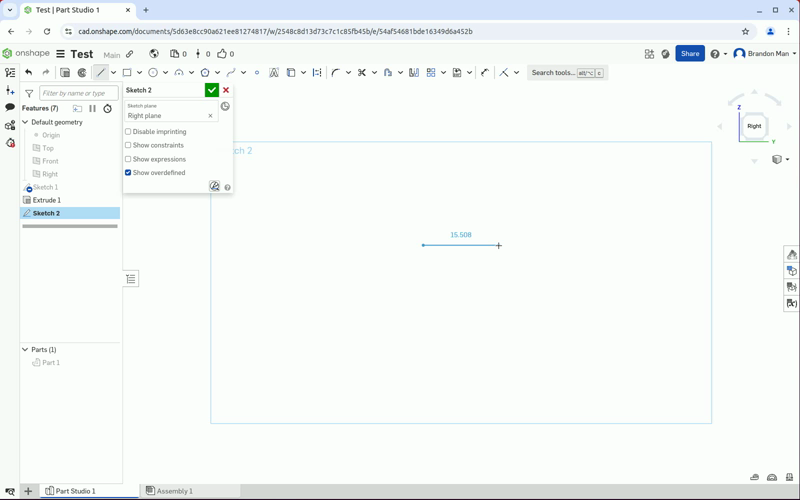
key_up(shift)
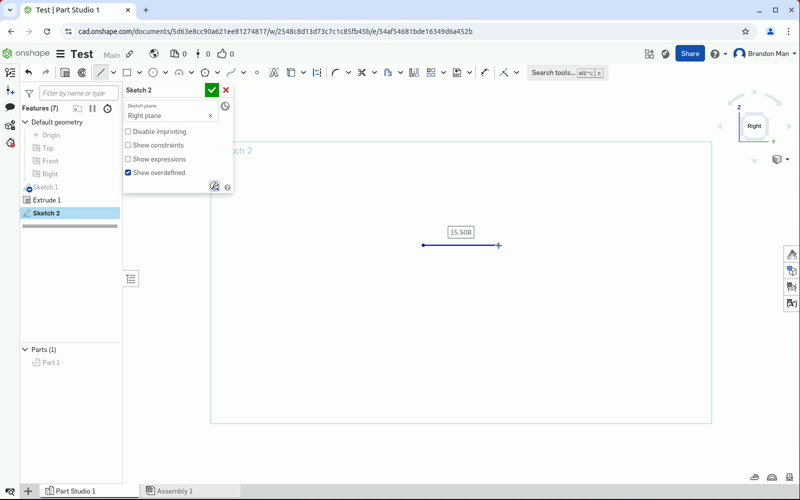
key(esc)
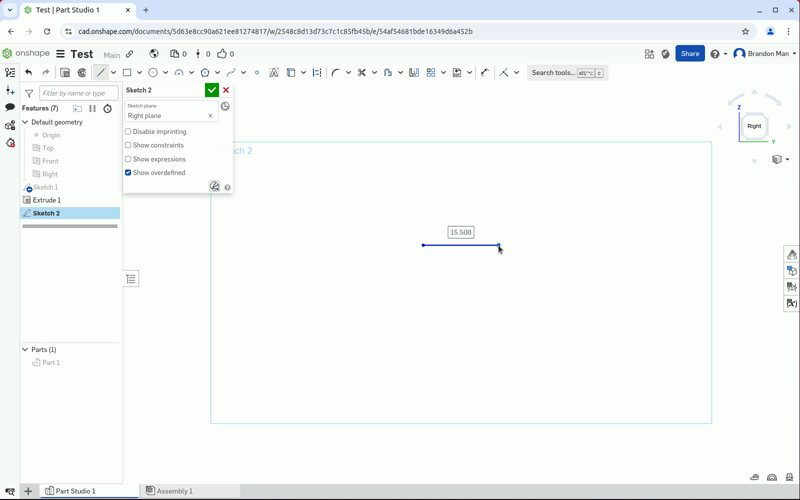
key(a)
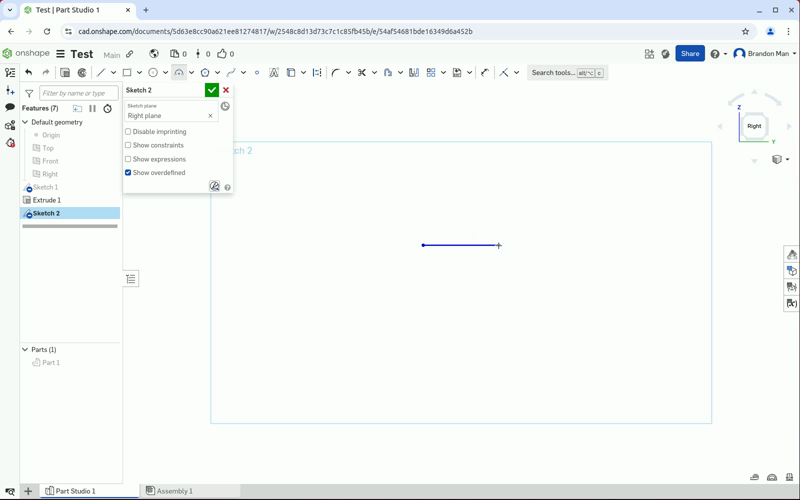
mouse_move(498, 245)
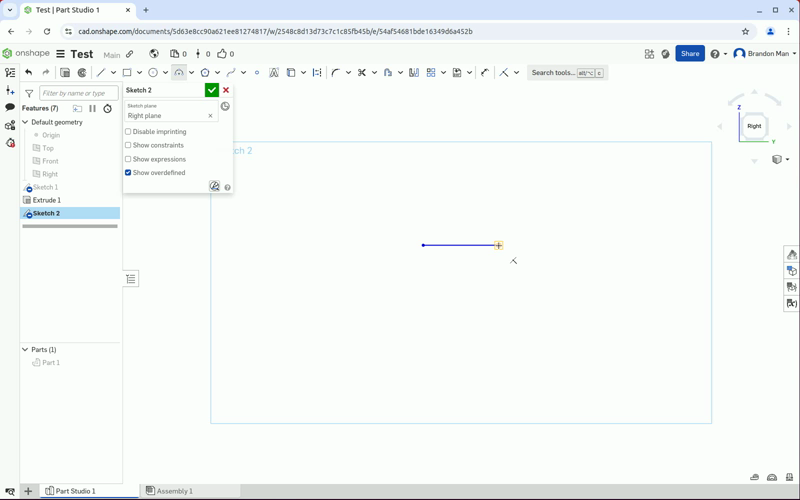
click(498, 245)
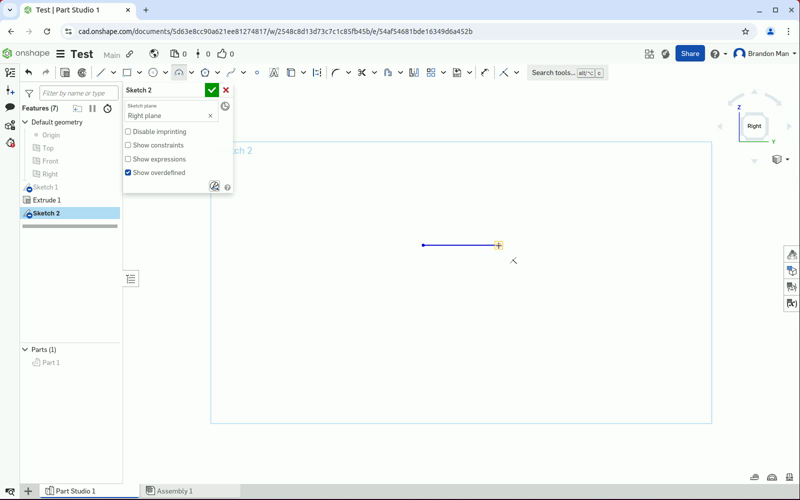
mouse_move(423, 245)
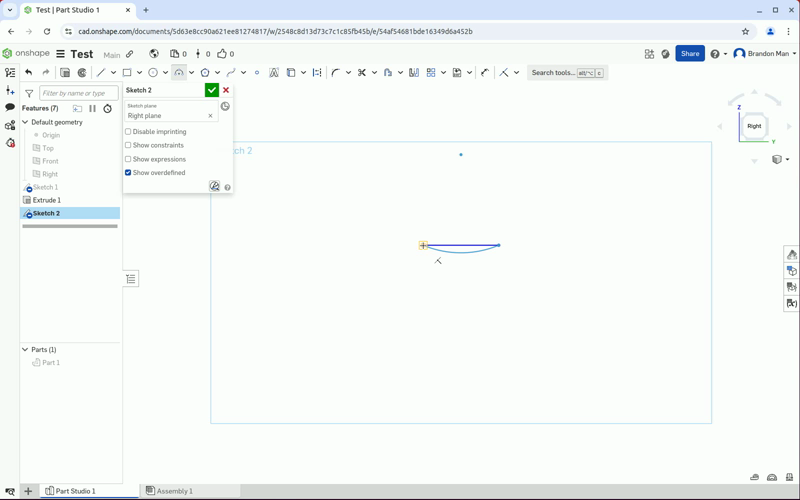
click(423, 245)
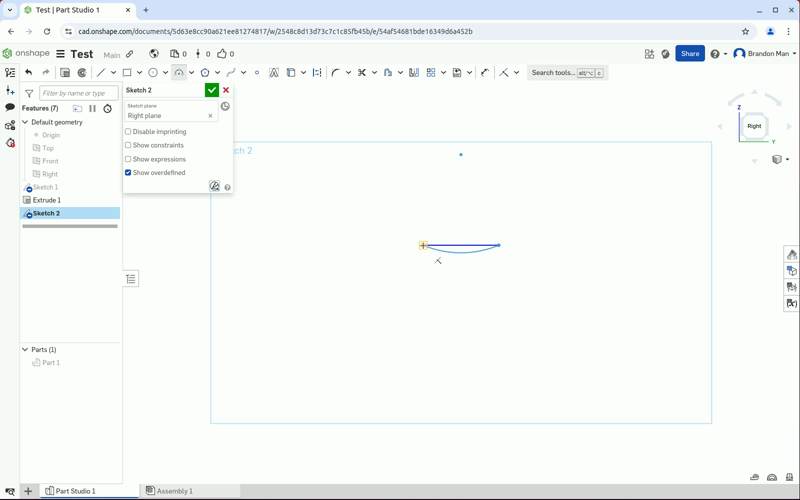
key_down(shift)
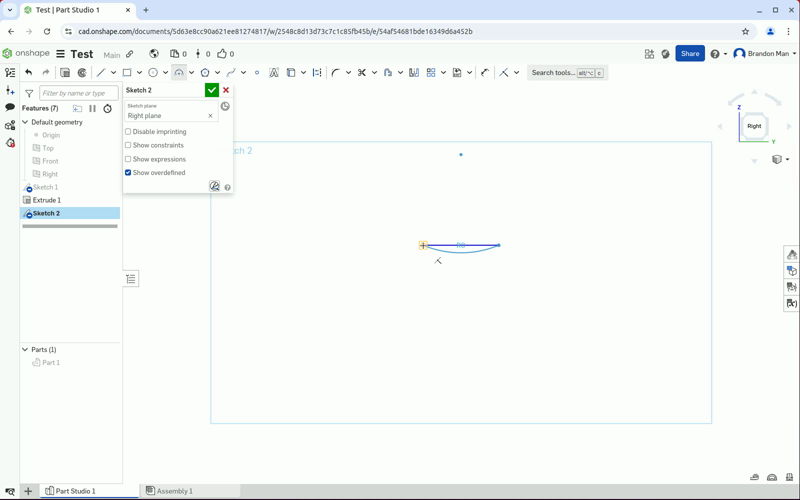
mouse_move(461, 207)
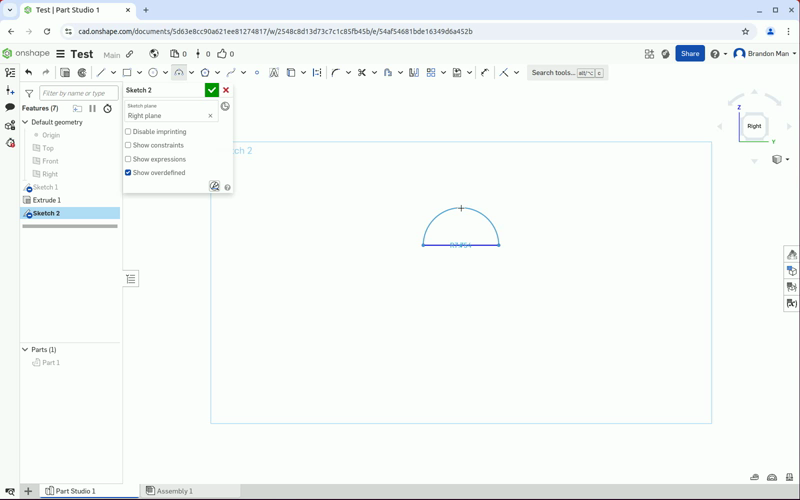
click(461, 207)
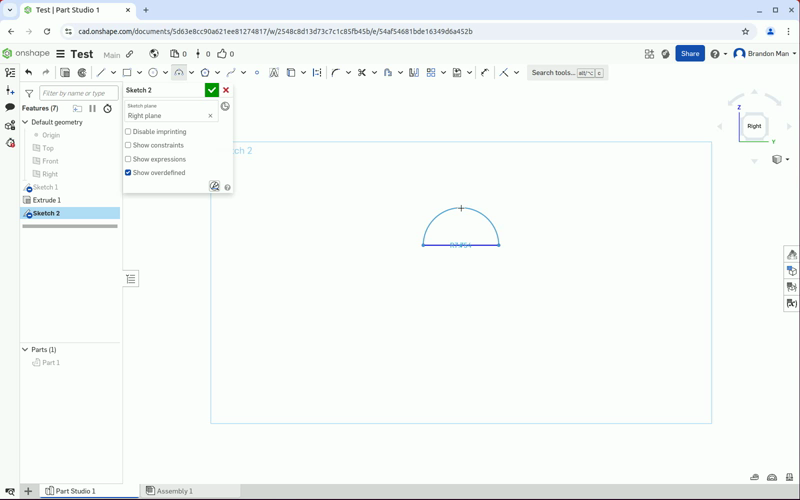
key_up(shift)
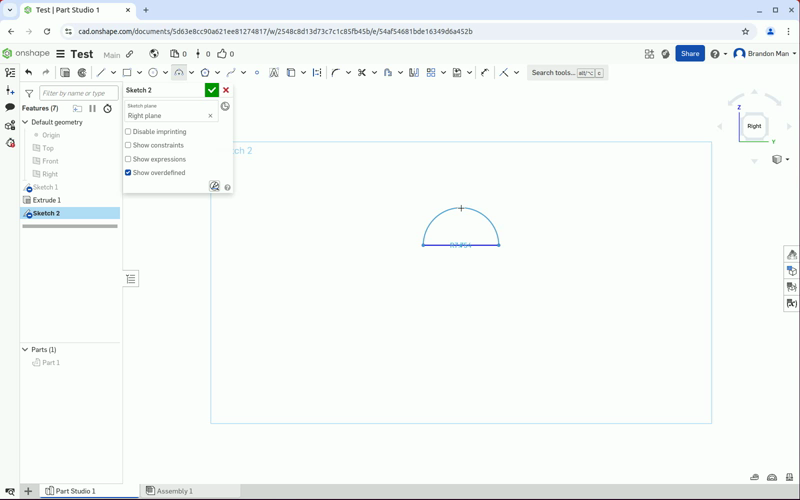
key(esc)
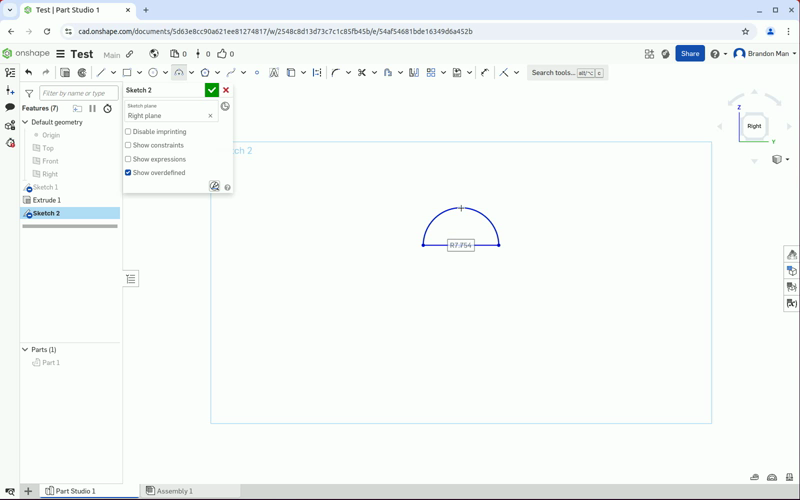
mouse_move(429, 239)
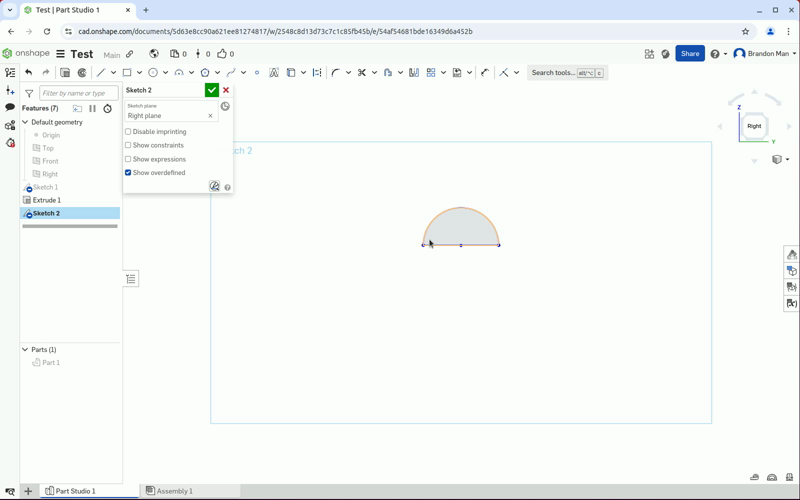
scroll(6)
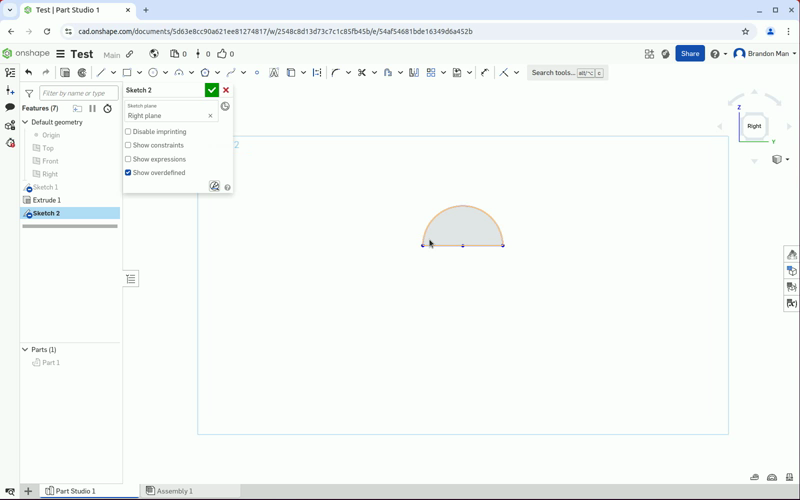
scroll(6)
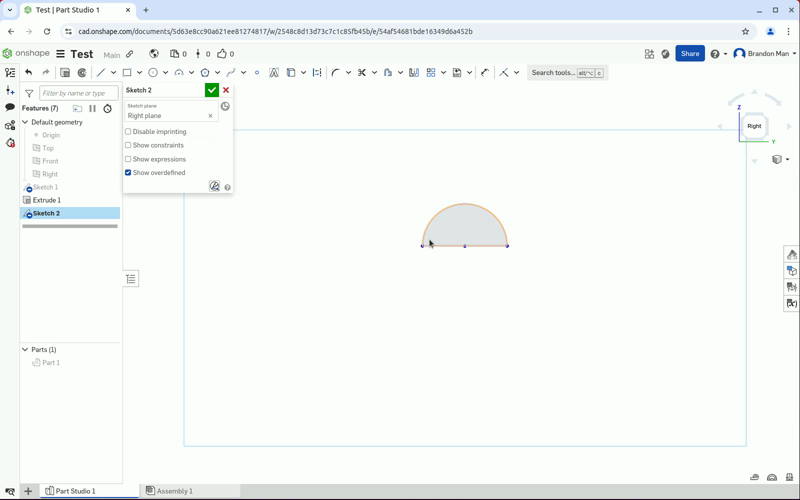
scroll(6)
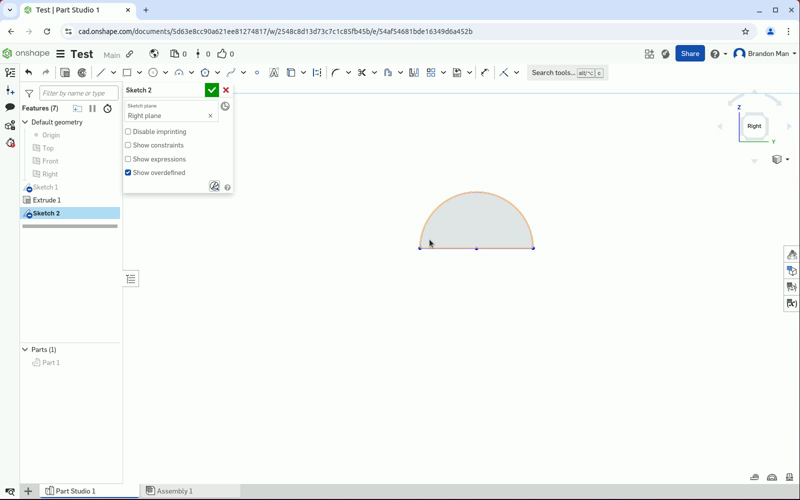
scroll(6)
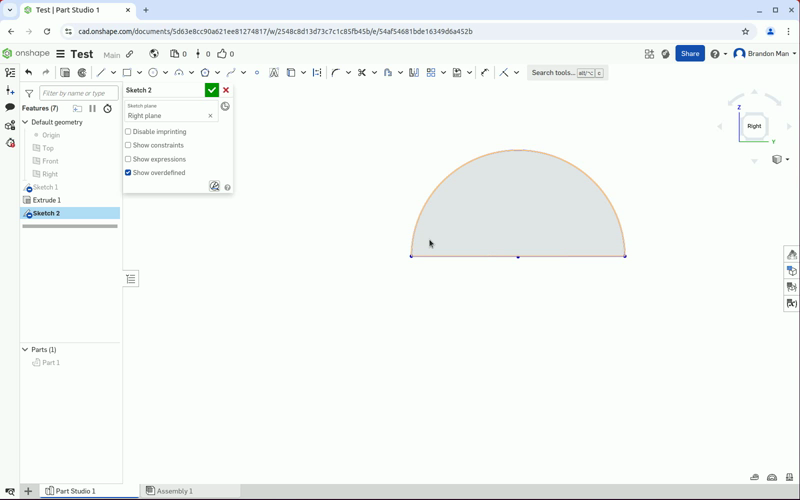
scroll(6)
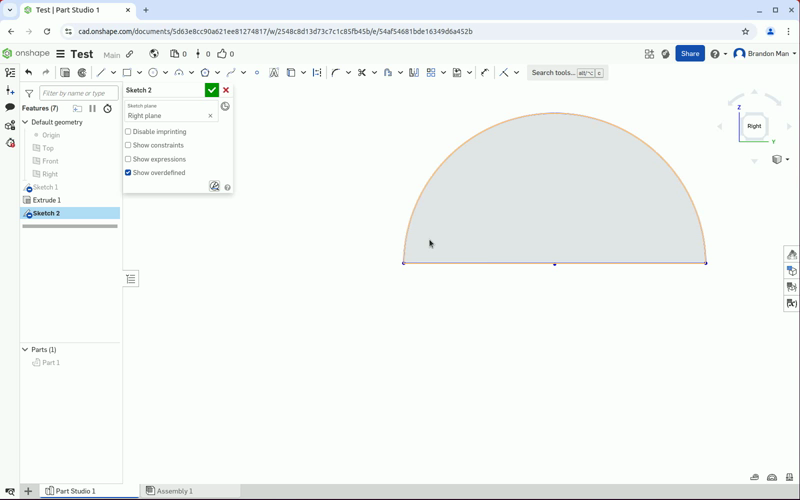
scroll(6)
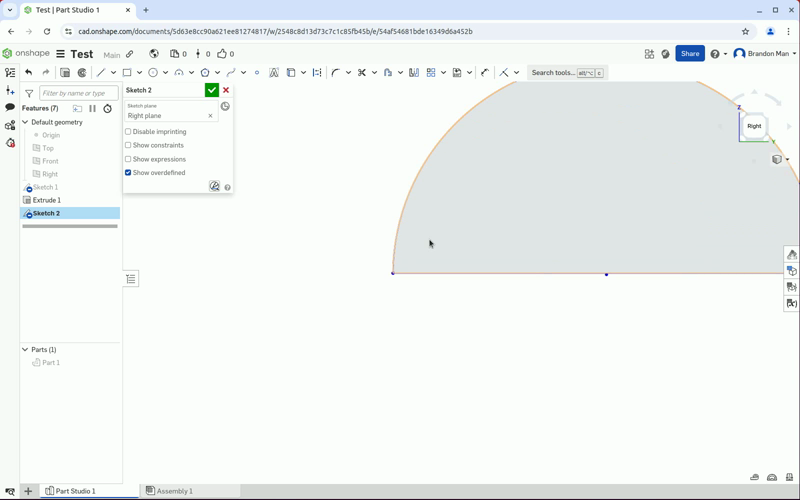
scroll(6)
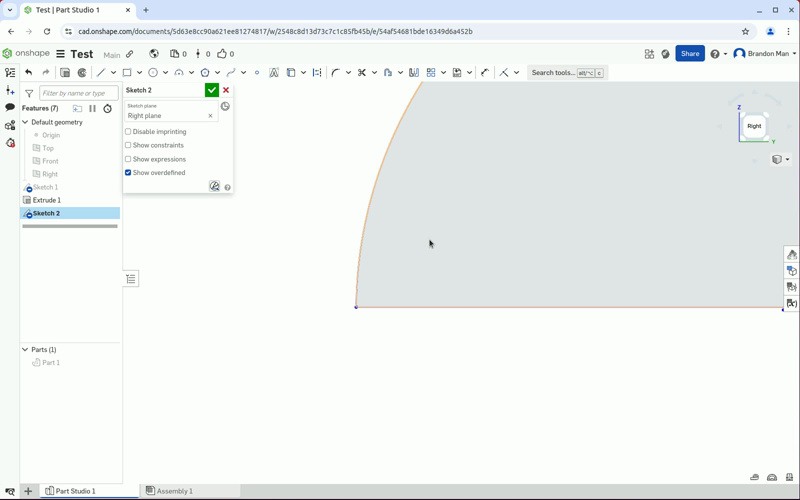
click(429, 239)
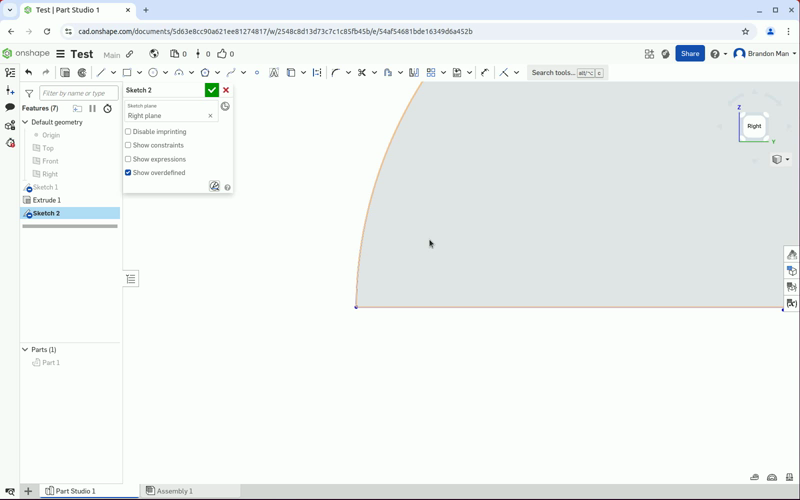
scroll(-6)
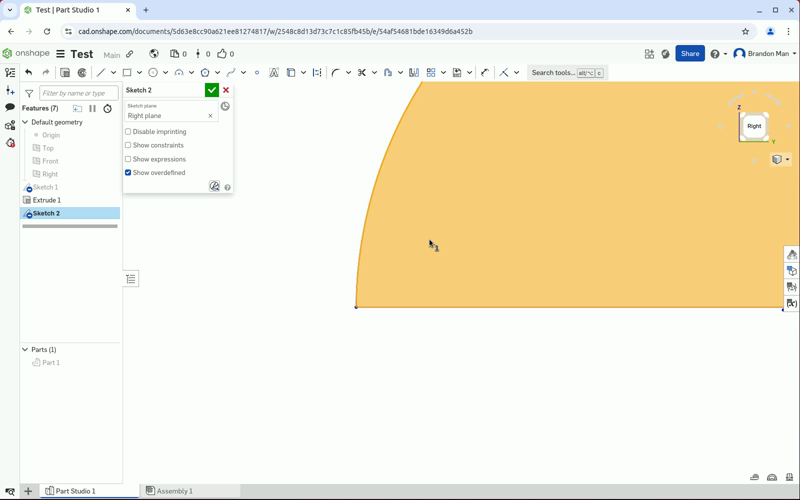
scroll(-6)
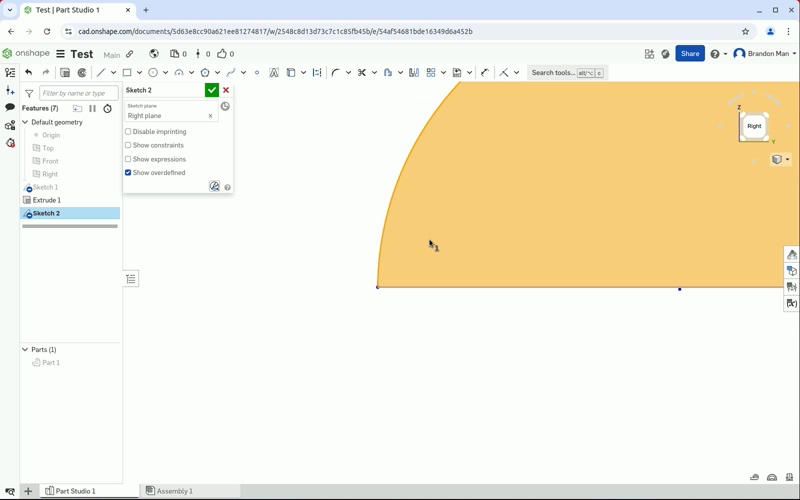
scroll(-6)
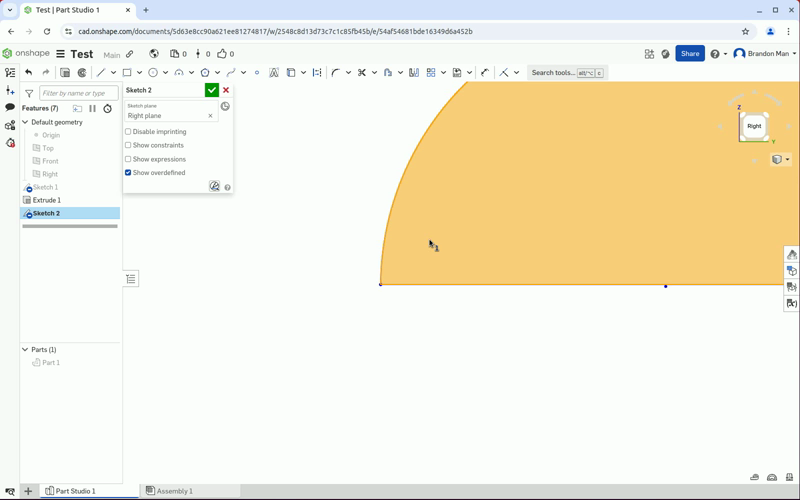
scroll(-6)
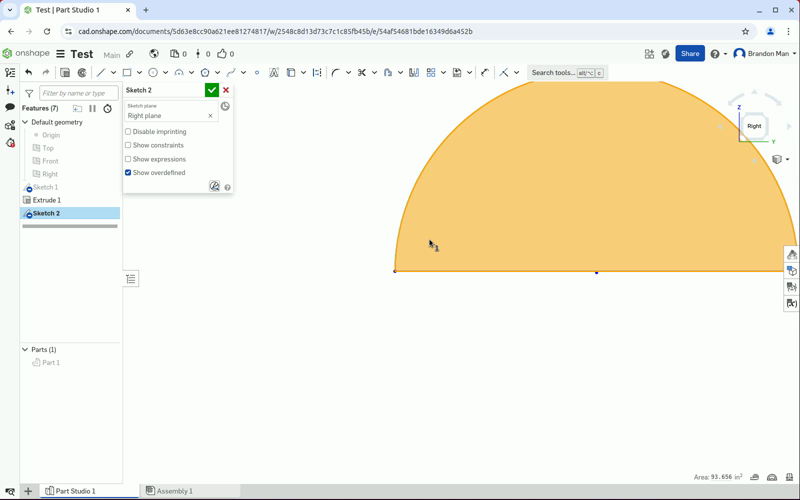
scroll(-6)
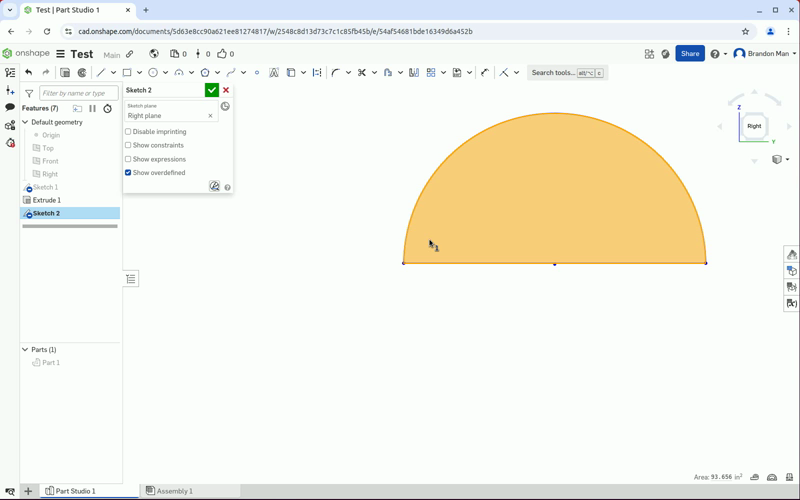
scroll(-6)
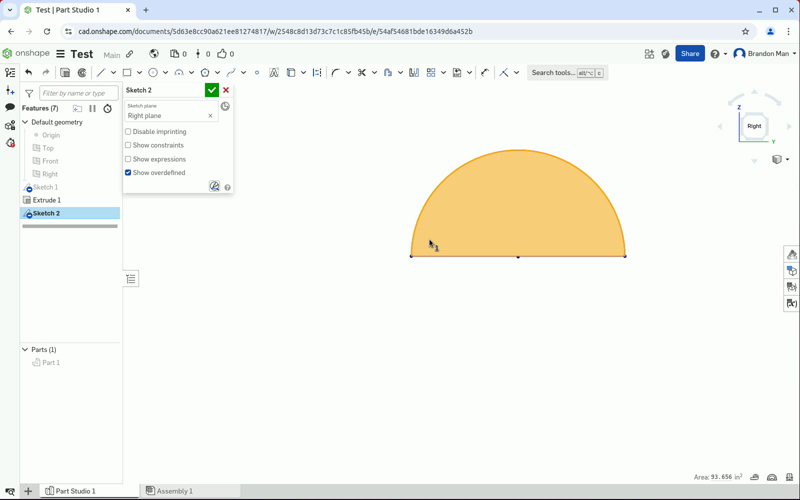
scroll(-6)
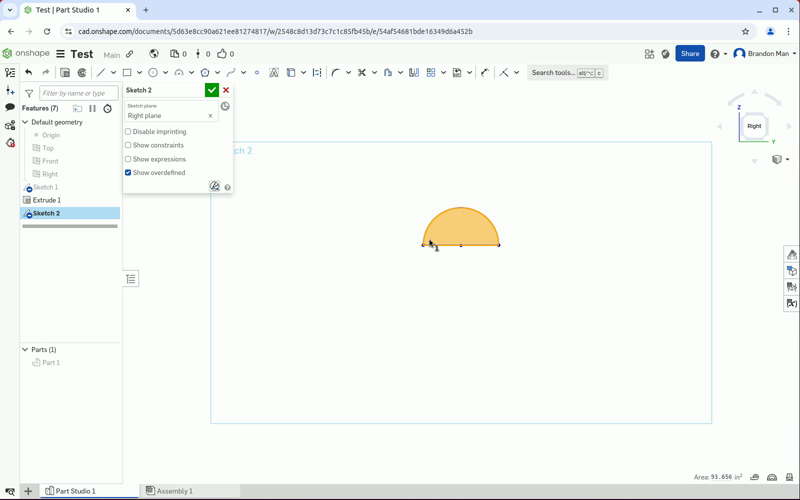
mouse_move(73, 352)
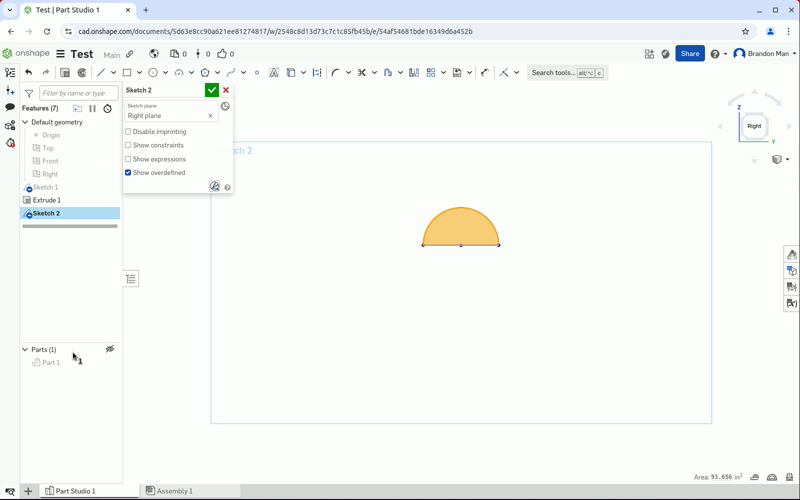
key(shift+y)
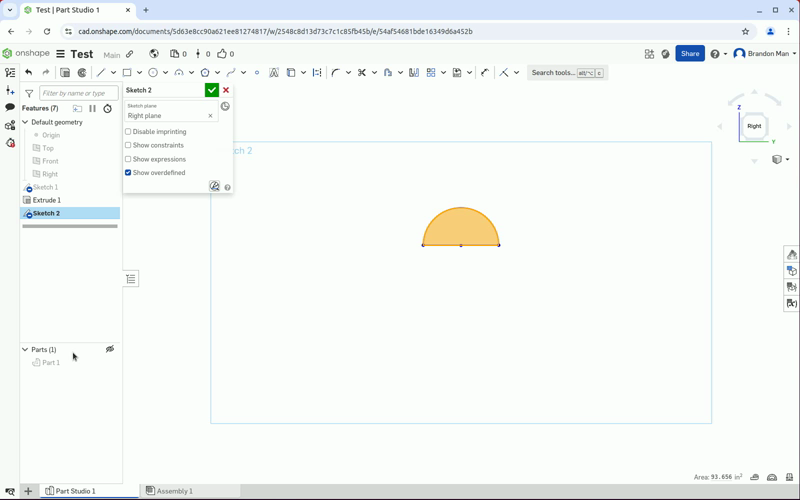
key(shift+e)
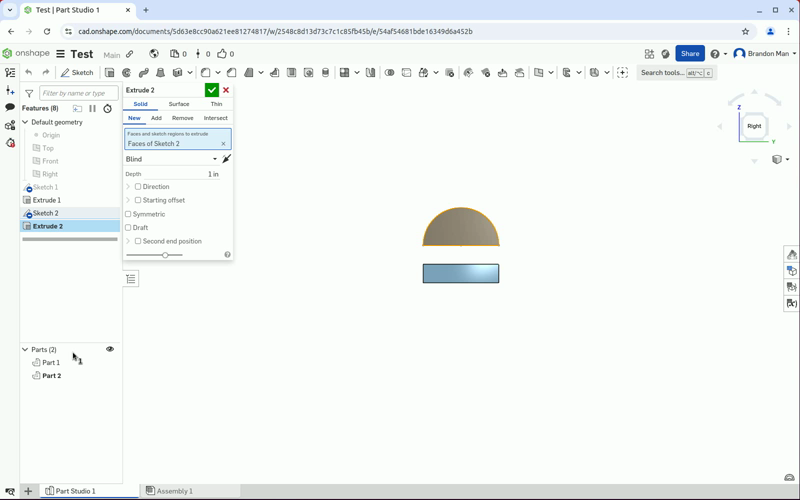
mouse_move(143, 106)
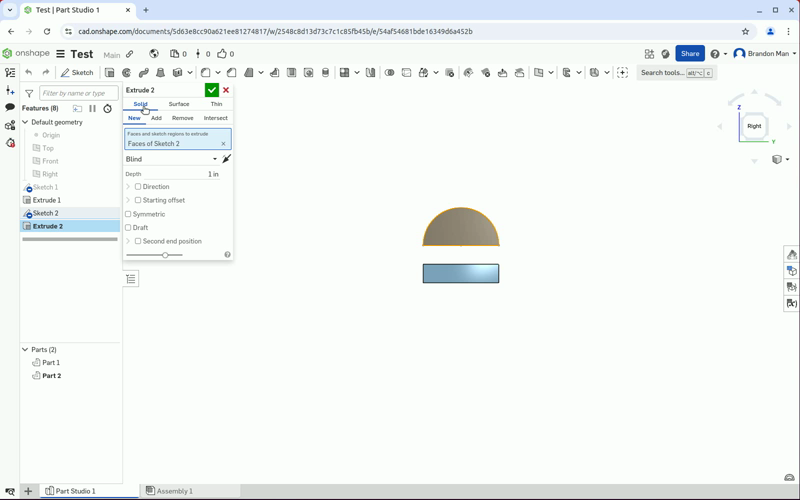
click(143, 106)
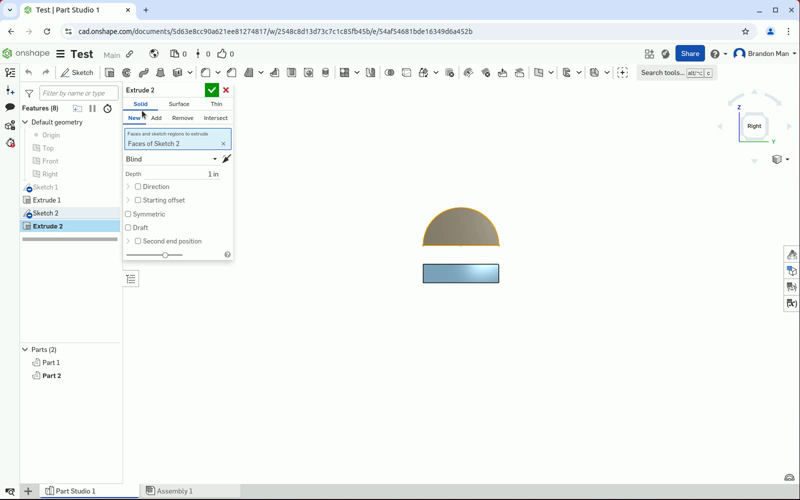
mouse_move(137, 120)
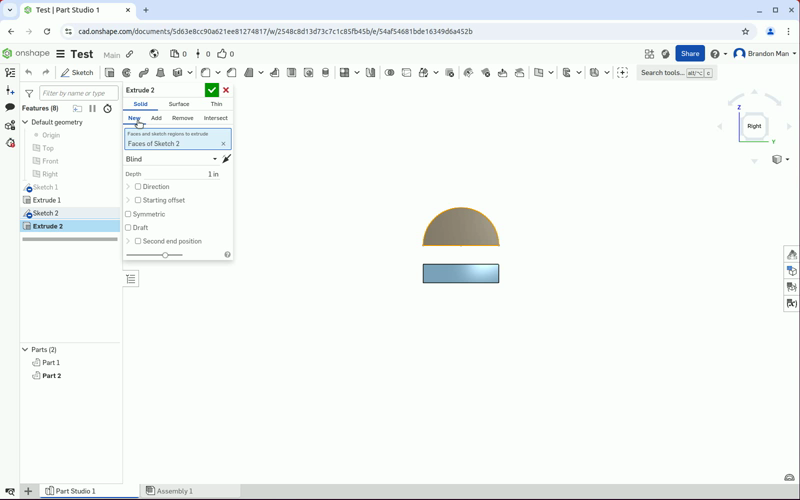
click(137, 120)
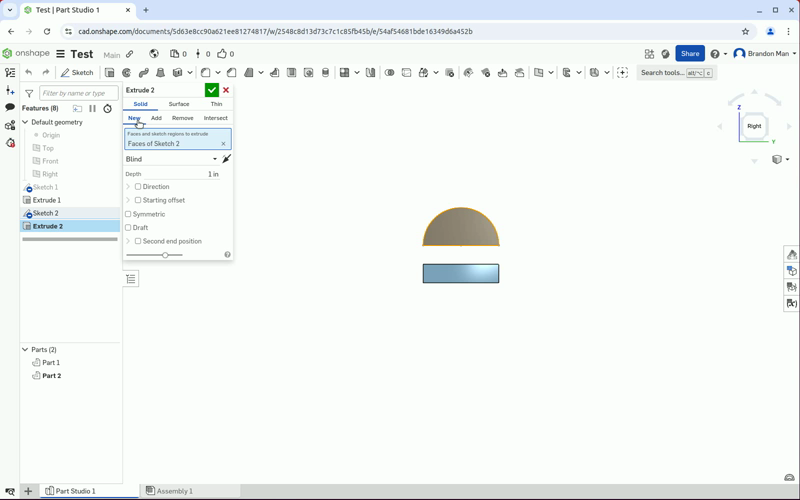
key(tab, 4)
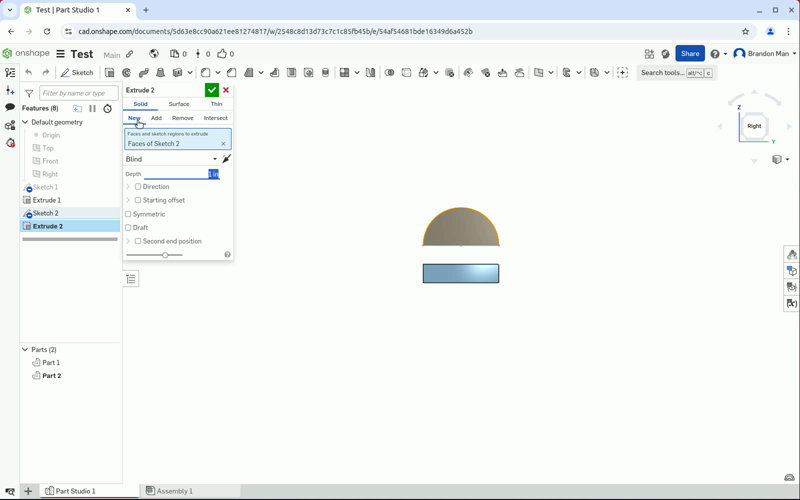
text(23.108)
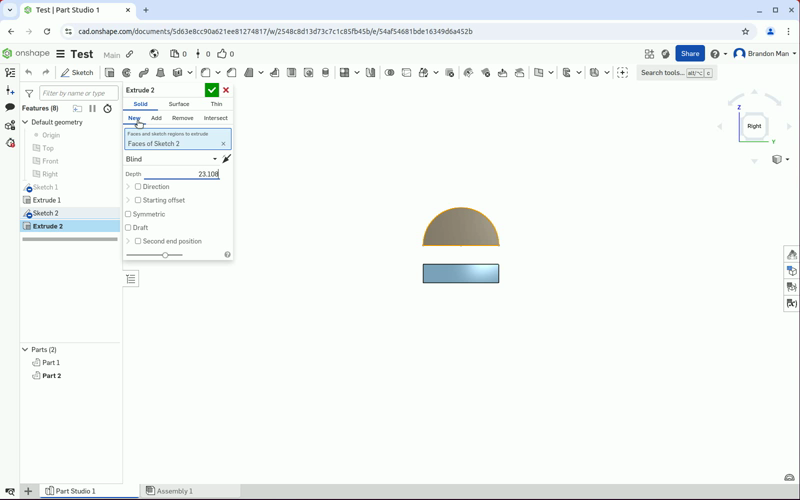
key(enter)
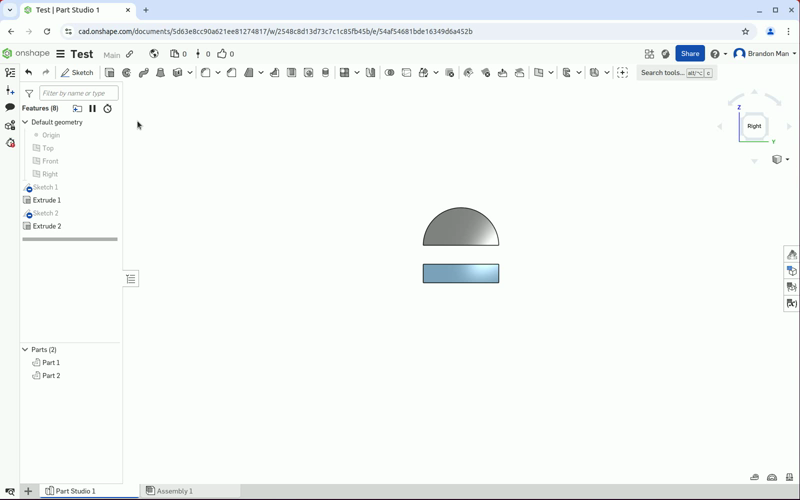
key(shift+h)
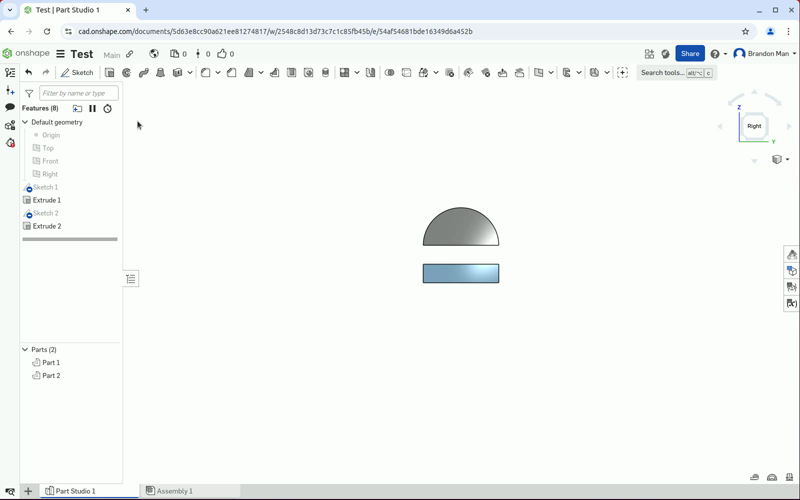
key(shift+h)
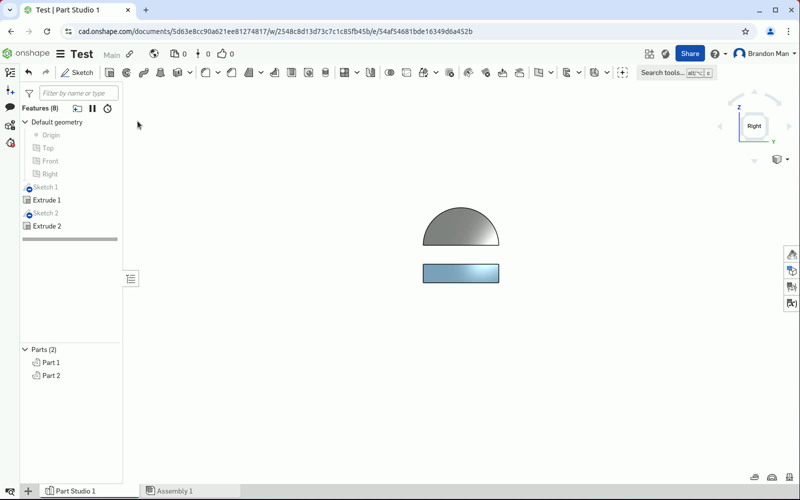
mouse_move(73, 189)
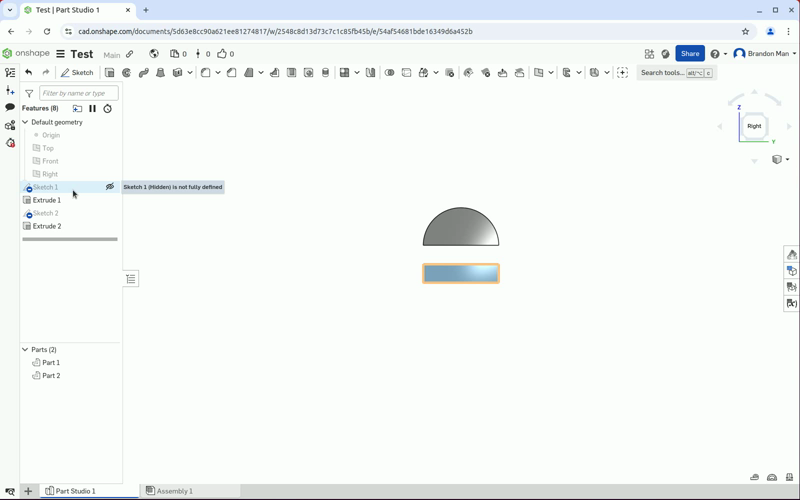
click(73, 189)
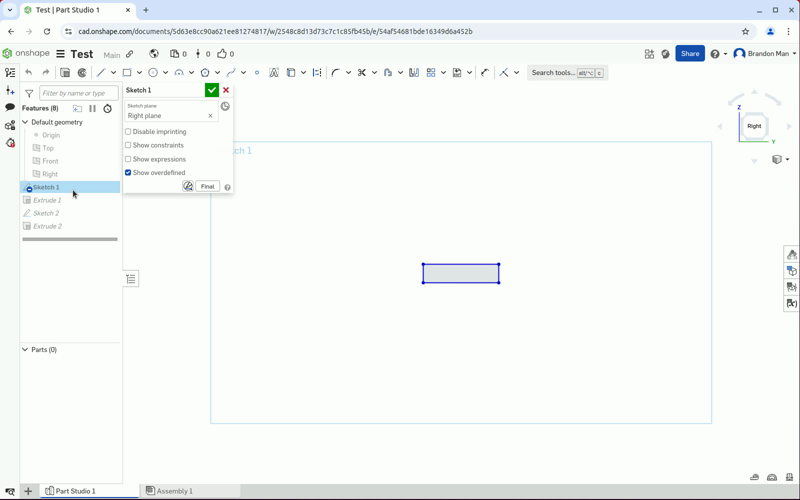
mouse_move(229, 92)
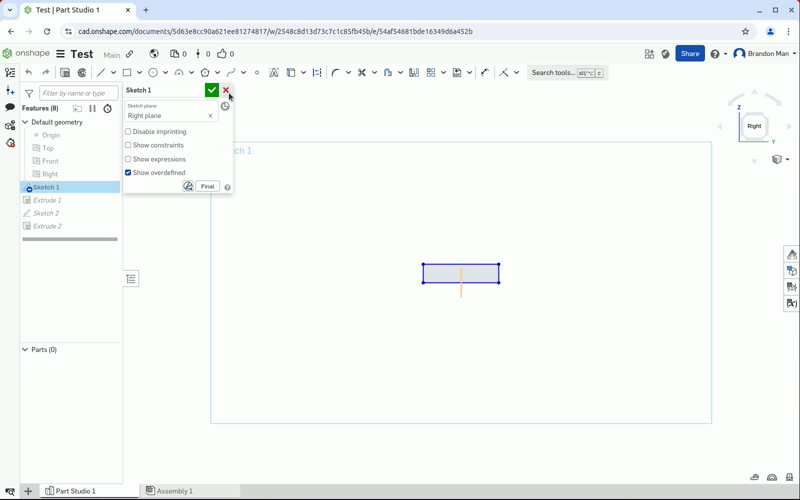
click(229, 92)
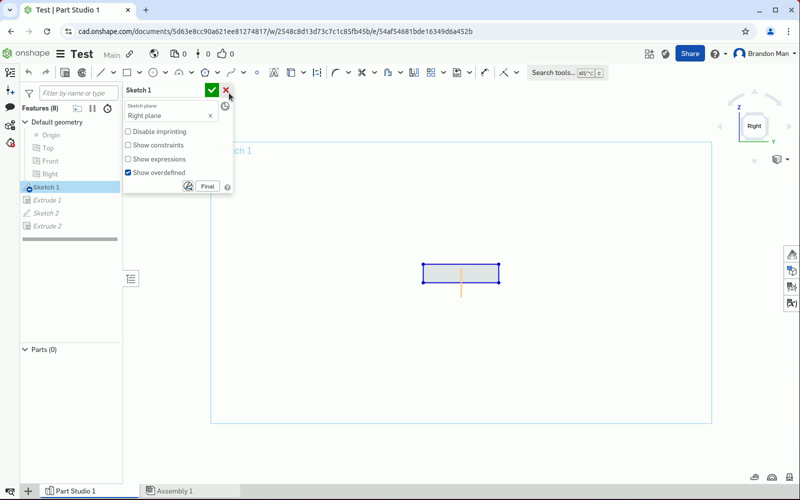
key(shift+s)
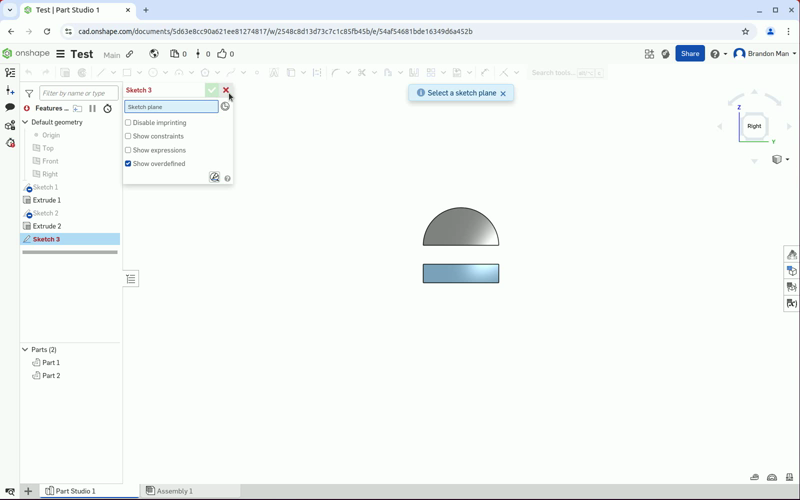
mouse_move(73, 176)
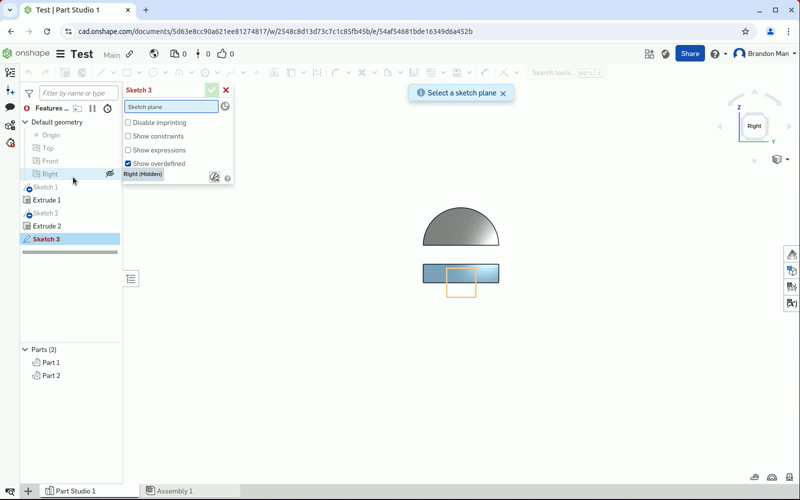
click(73, 176)
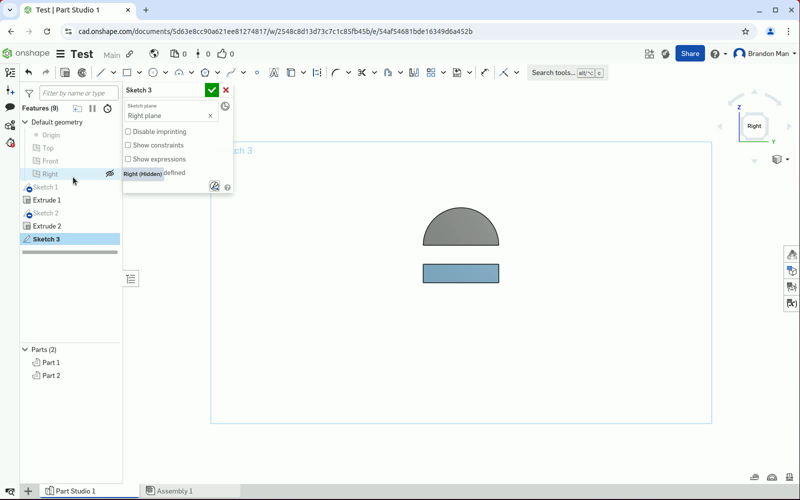
mouse_move(73, 352)
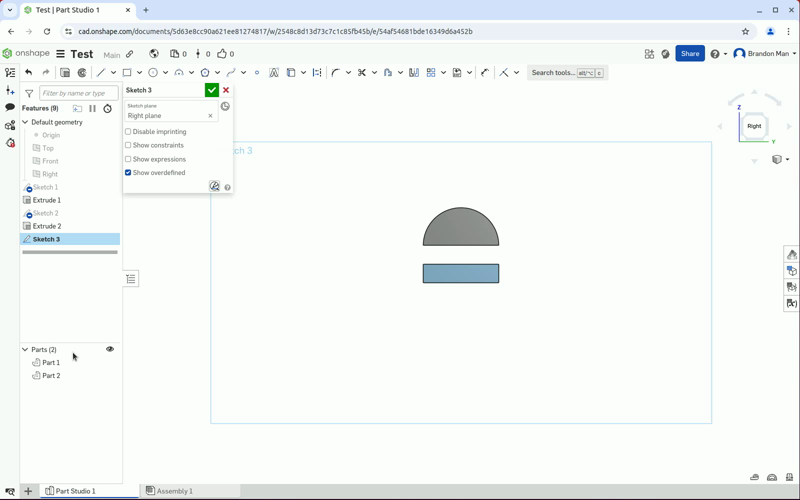
key(y)
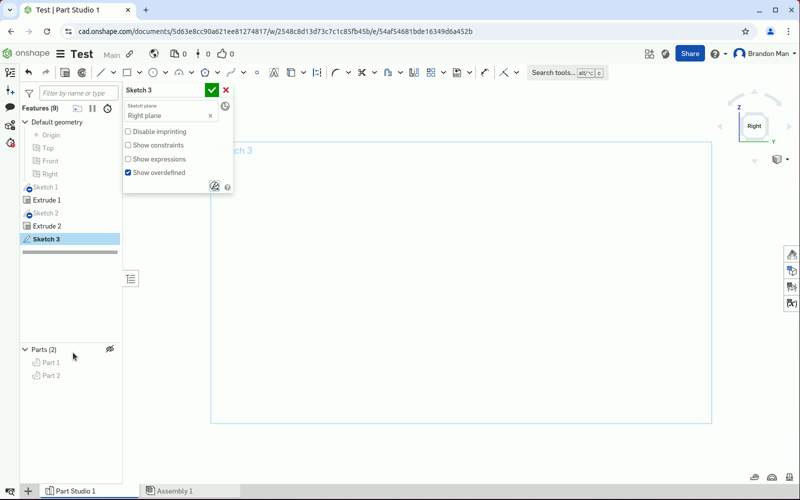
key(l)
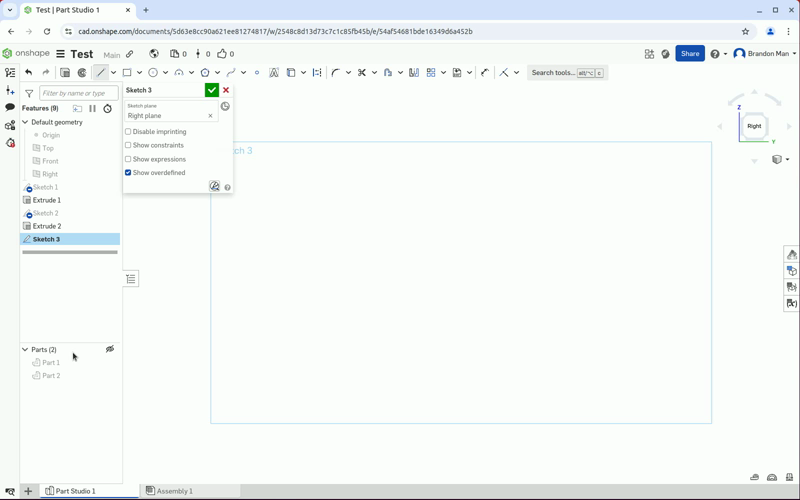
key_down(shift)
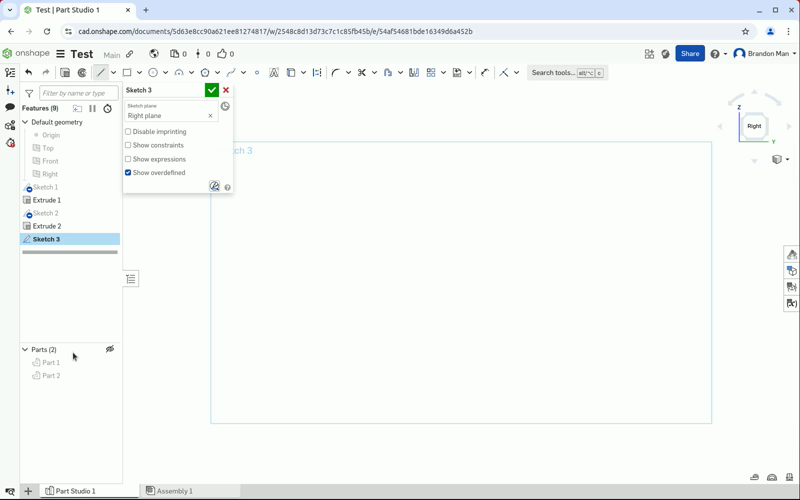
mouse_move(423, 264)
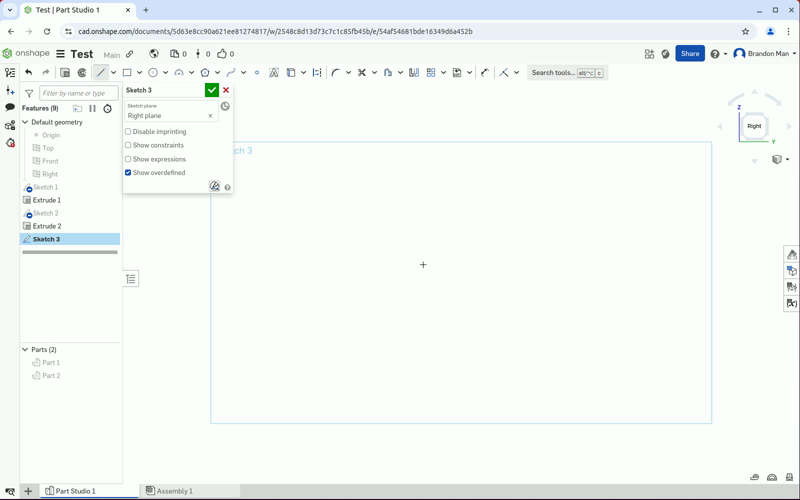
click(423, 264)
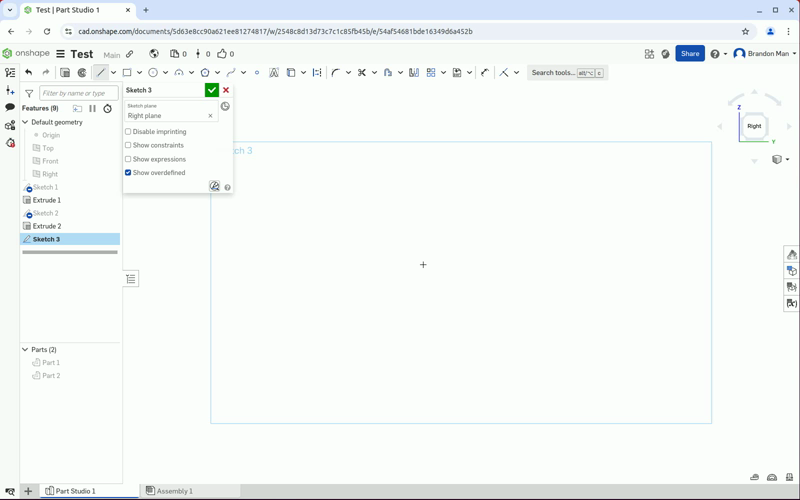
key_up(shift)
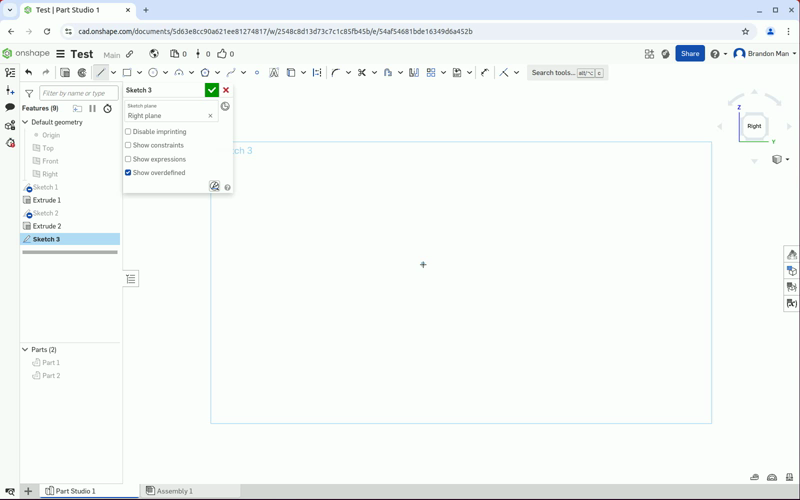
key_down(shift)
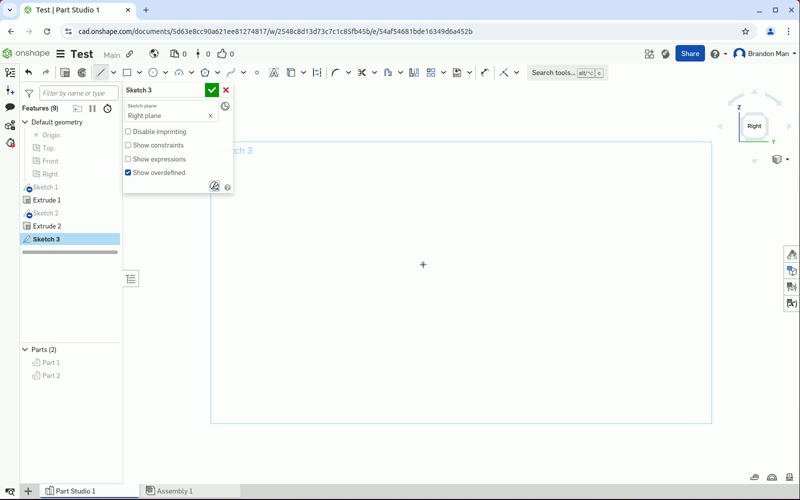
mouse_move(498, 264)
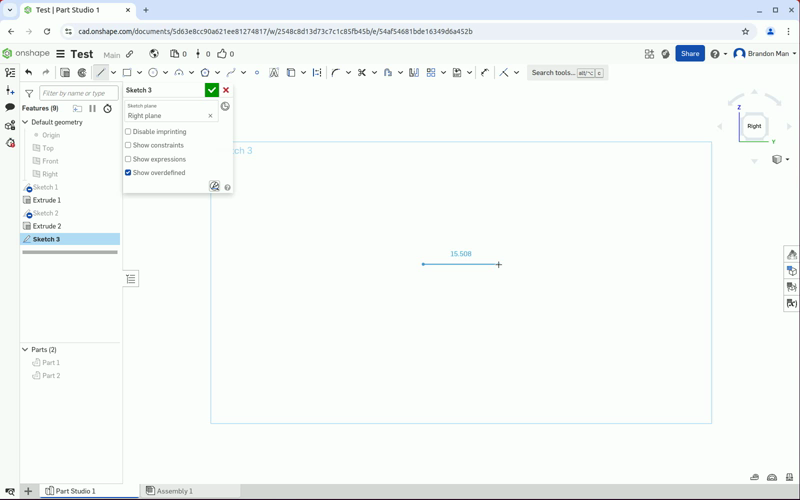
click(498, 264)
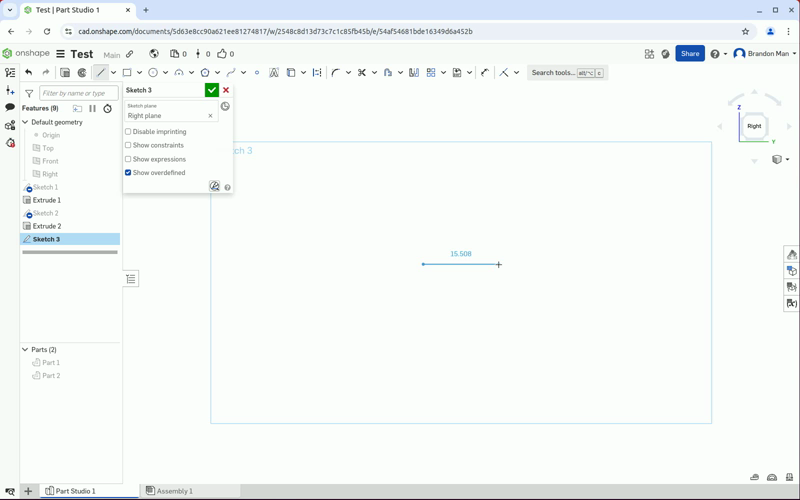
key_up(shift)
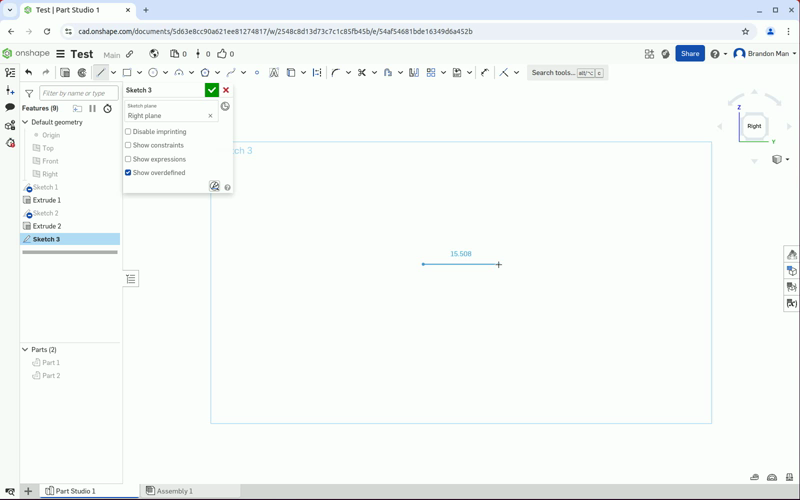
key_down(shift)
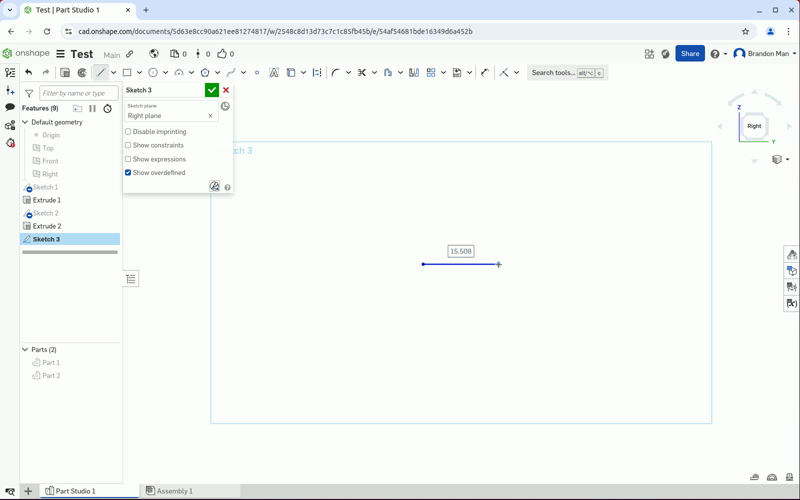
mouse_move(528, 264)
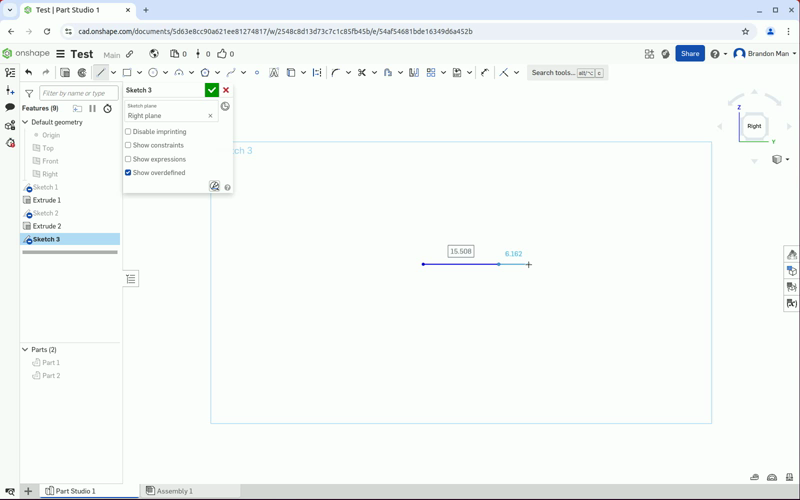
mouse_move(498, 245)
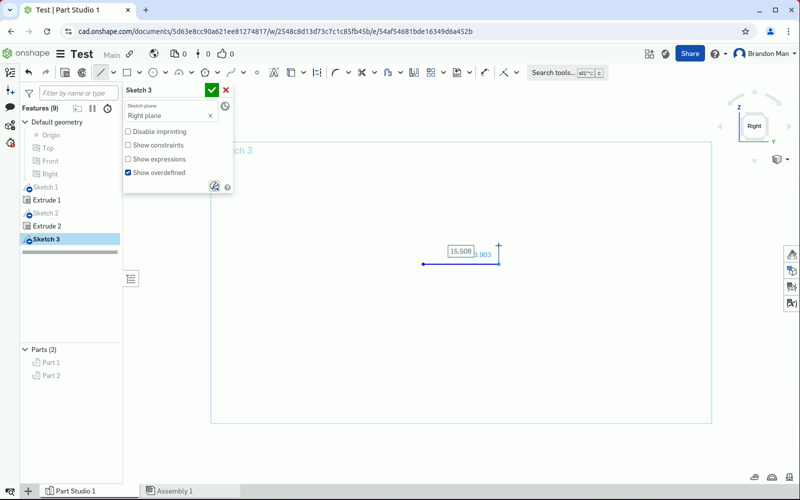
click(498, 245)
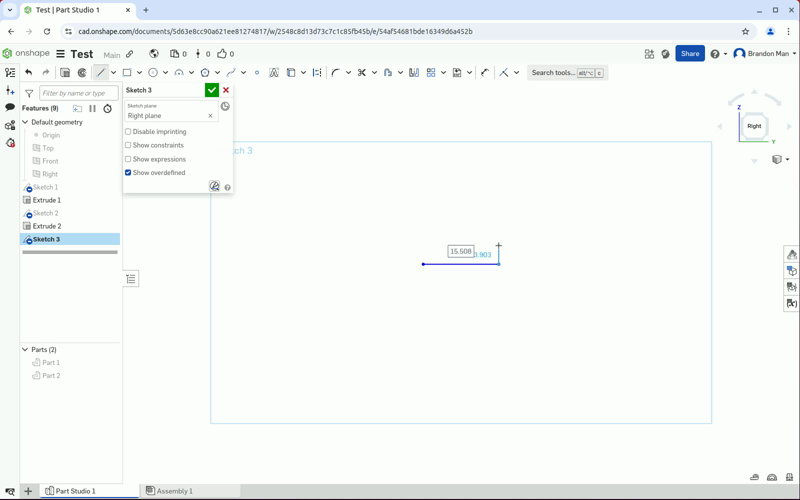
key_up(shift)
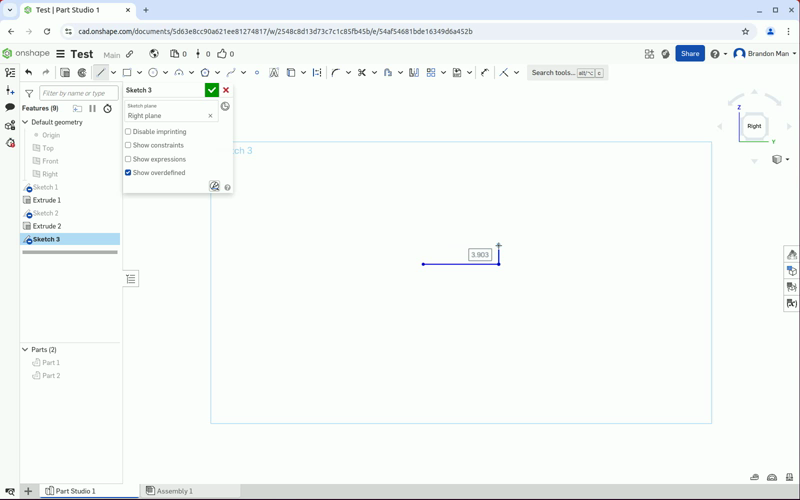
key_down(shift)
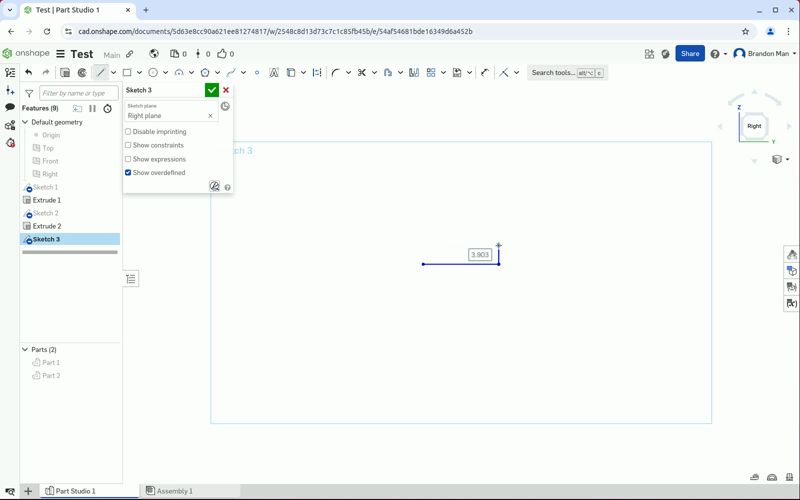
mouse_move(423, 245)
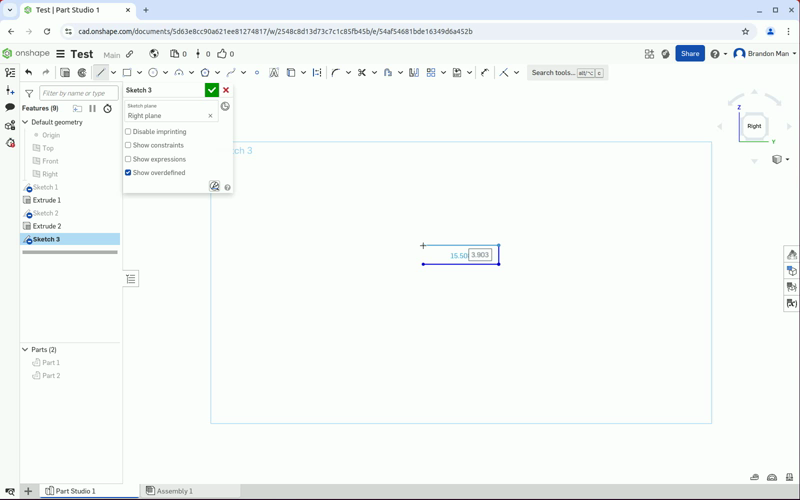
click(423, 245)
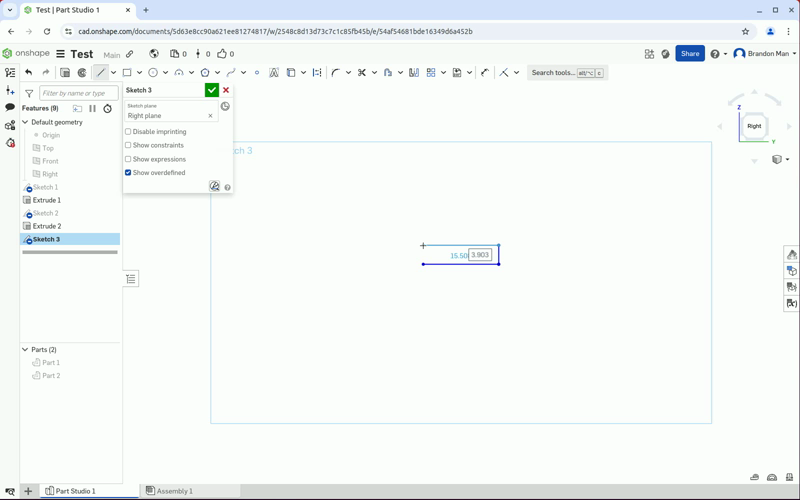
key_up(shift)
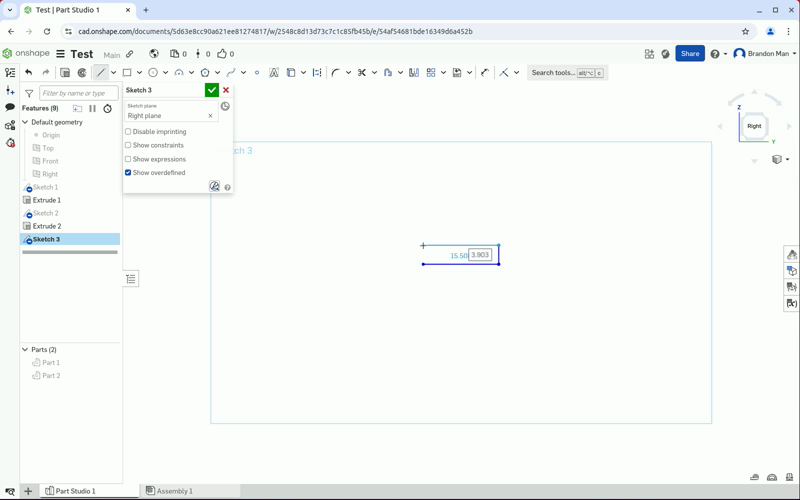
mouse_move(453, 245)
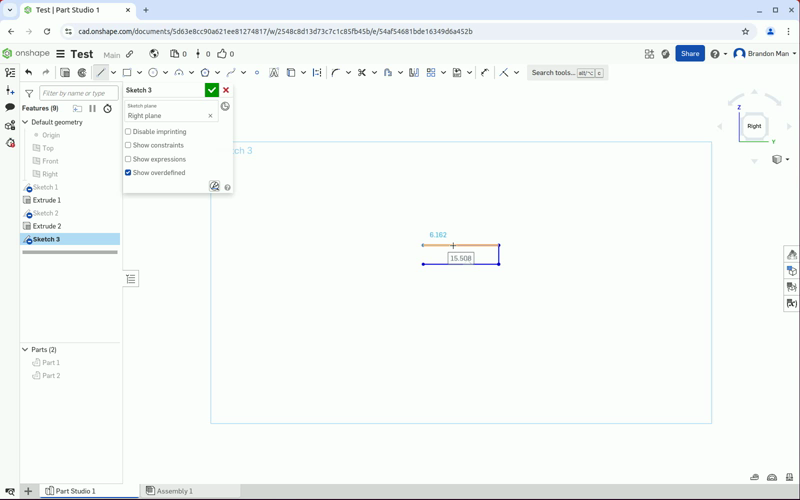
key_down(shift)
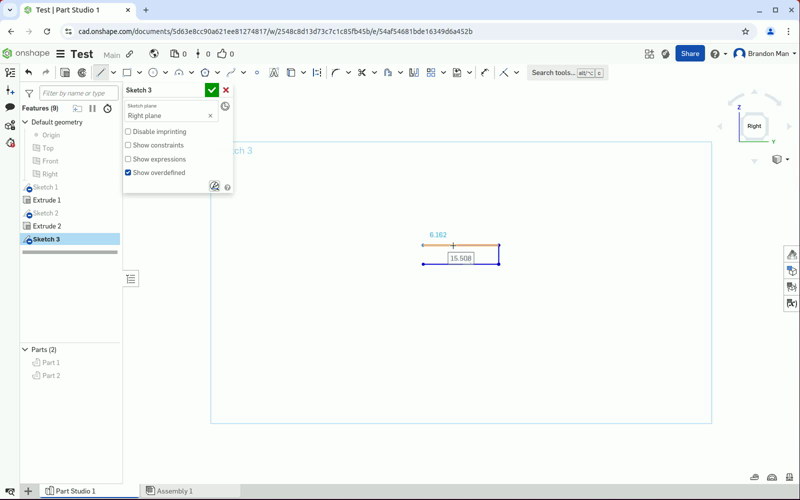
mouse_move(423, 264)
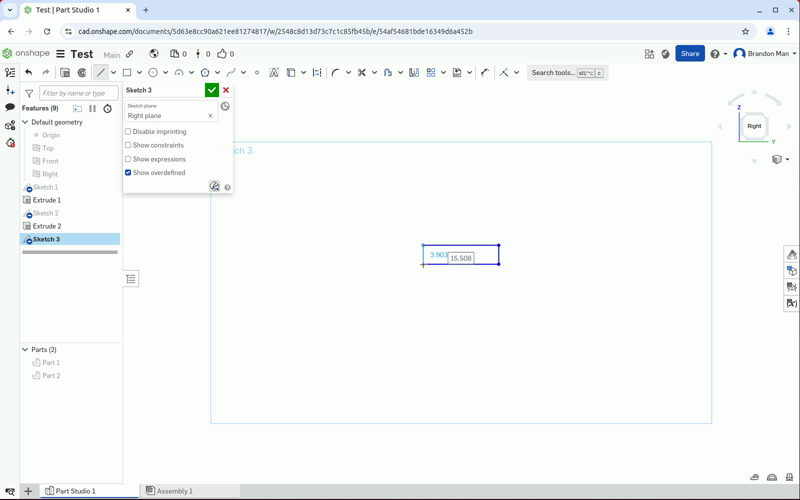
key_up(shift)
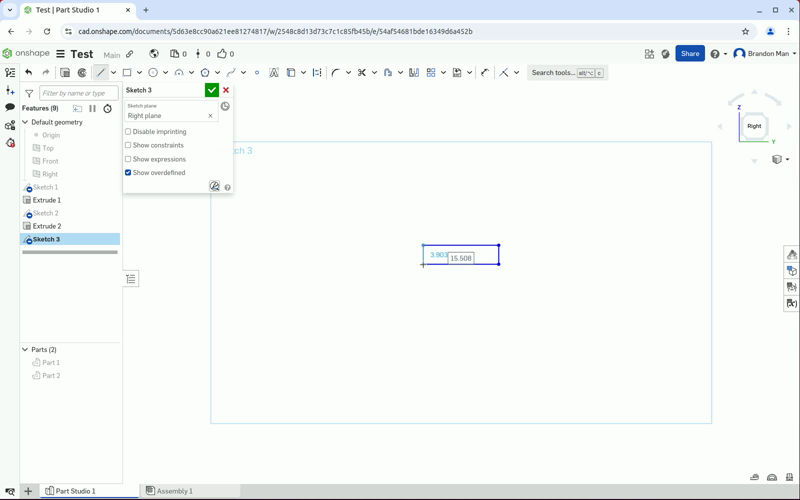
click(423, 264)
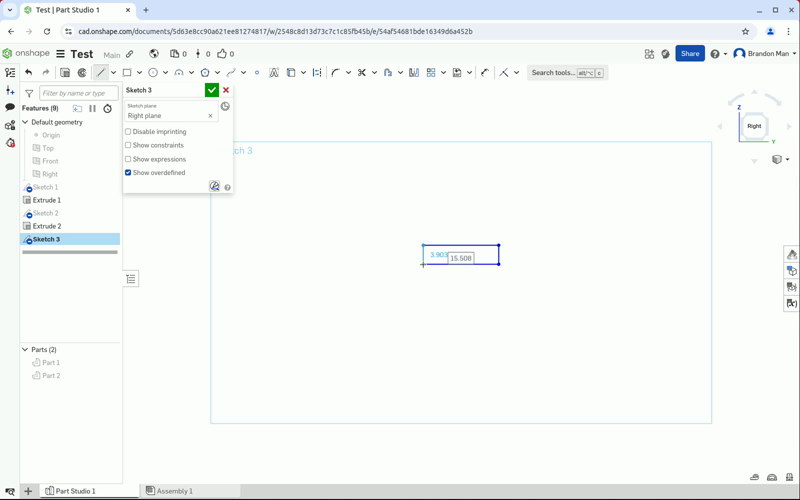
key(esc)
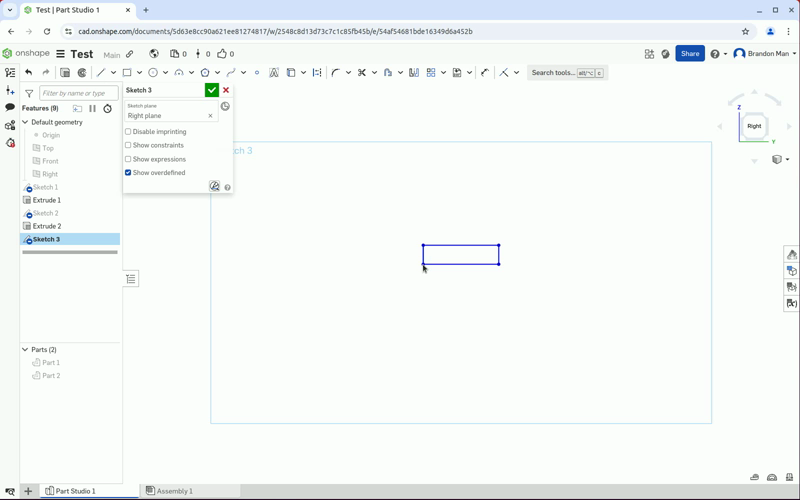
mouse_move(485, 246)
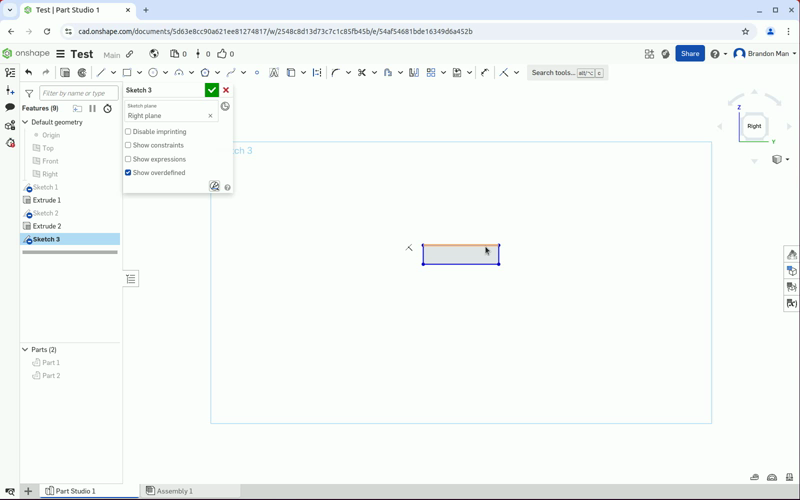
scroll(6)
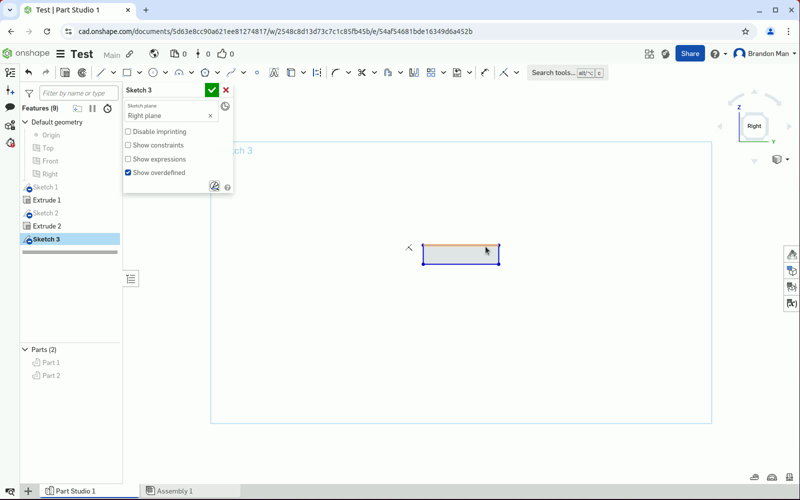
scroll(6)
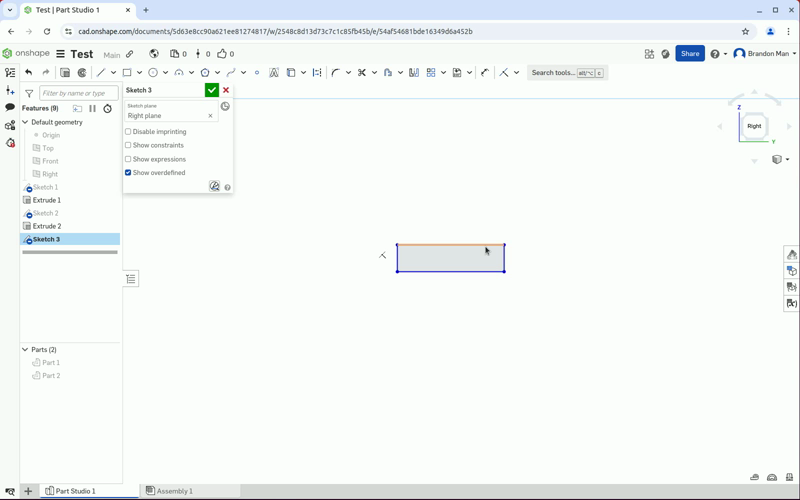
scroll(6)
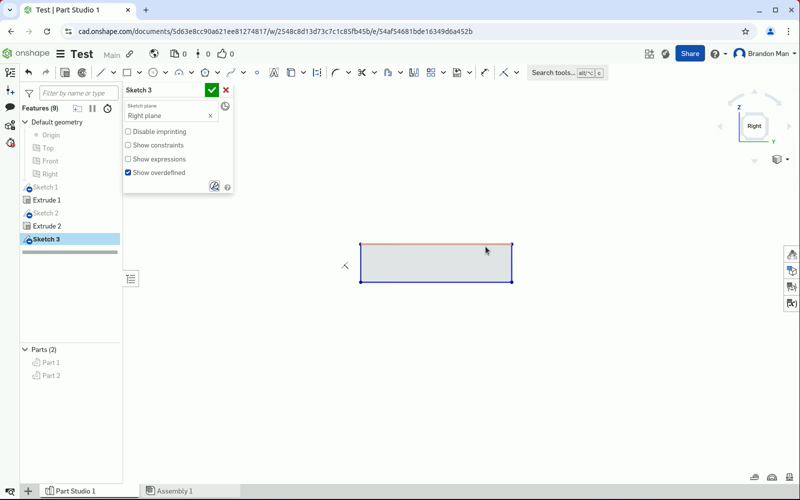
scroll(6)
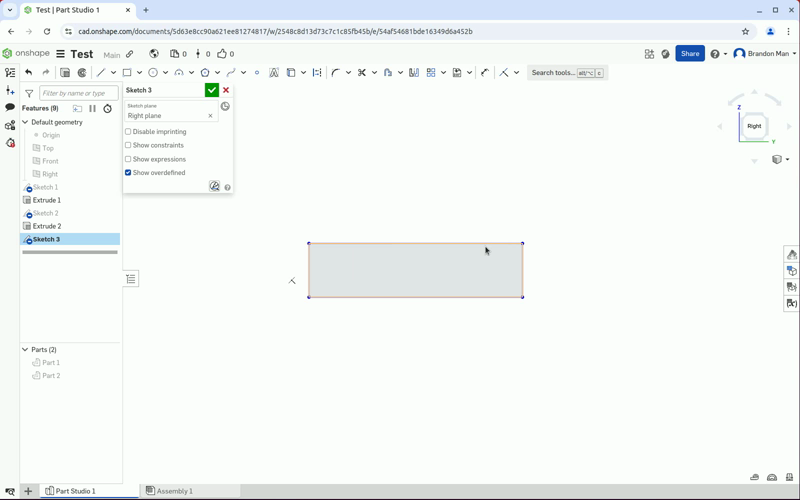
scroll(6)
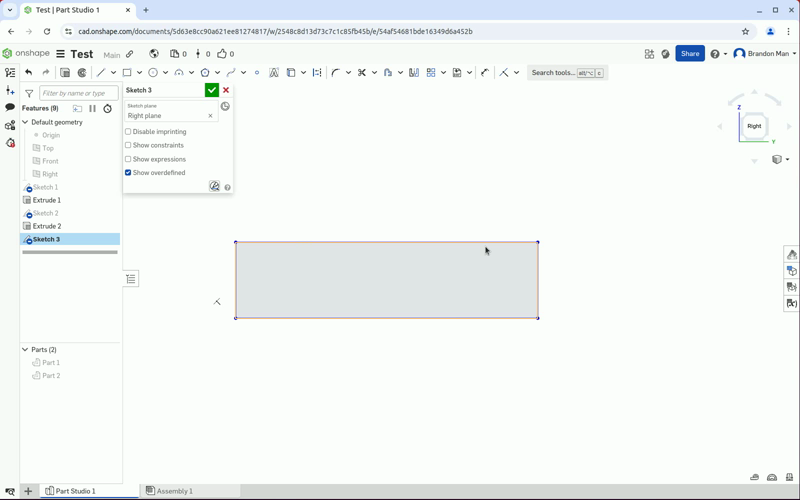
scroll(6)
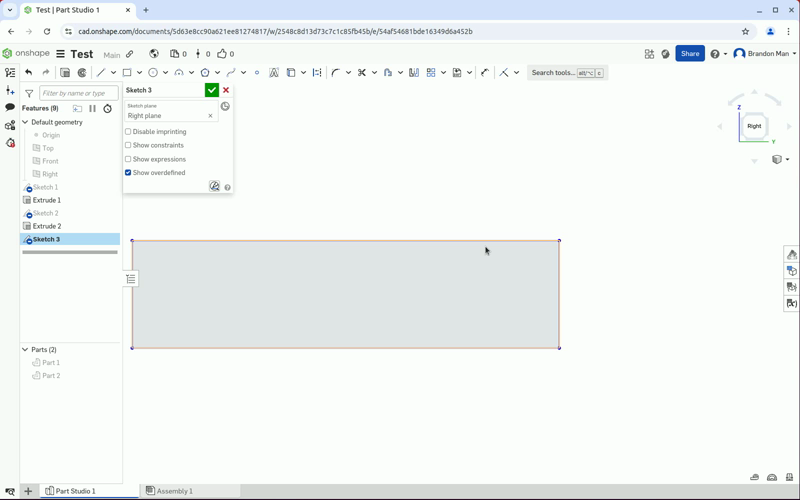
scroll(6)
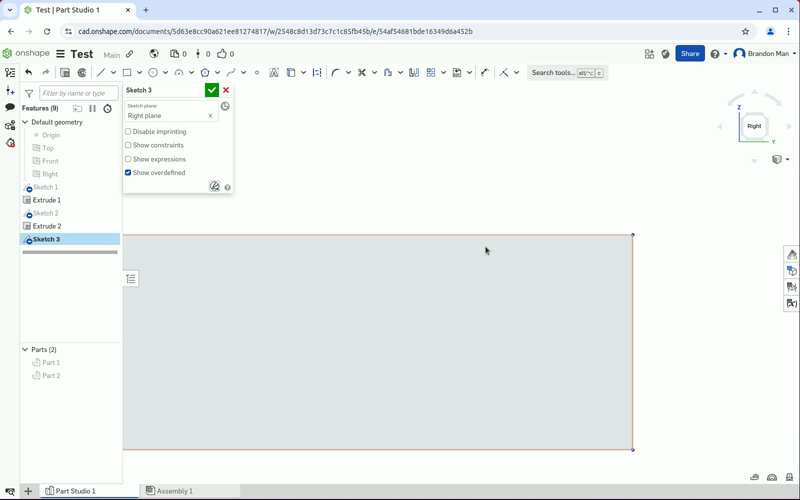
click(485, 246)
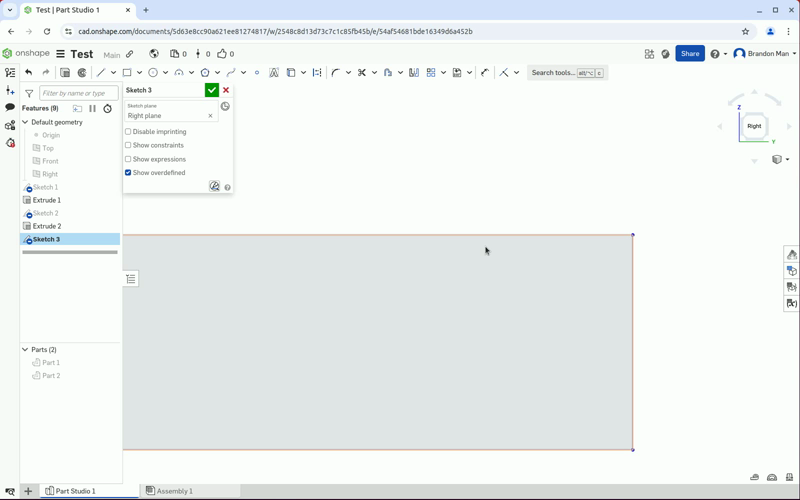
scroll(-6)
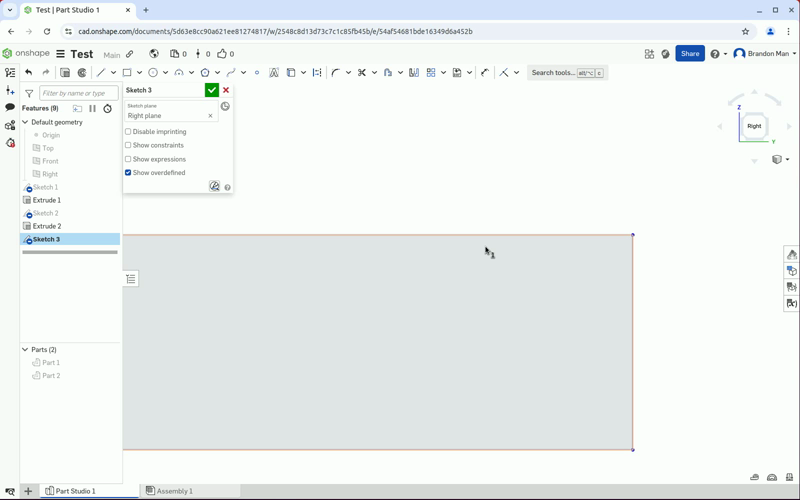
scroll(-6)
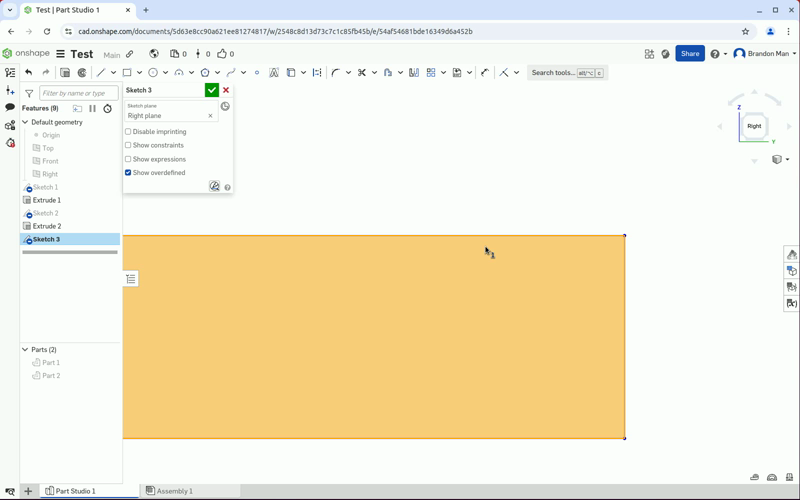
scroll(-6)
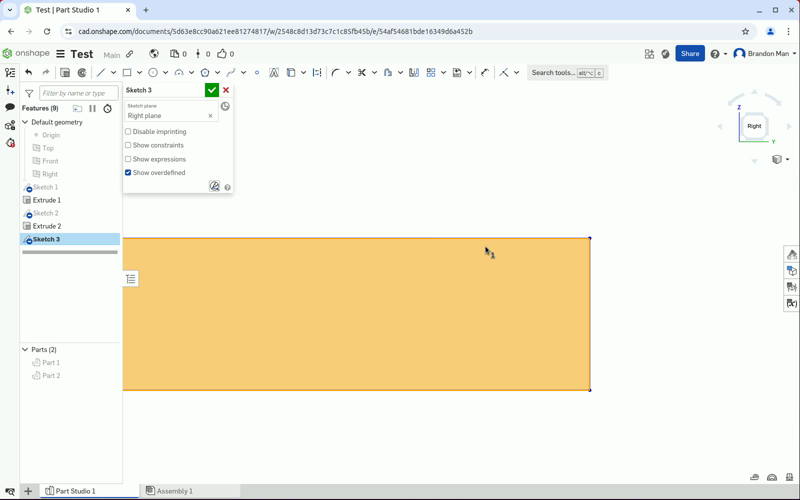
scroll(-6)
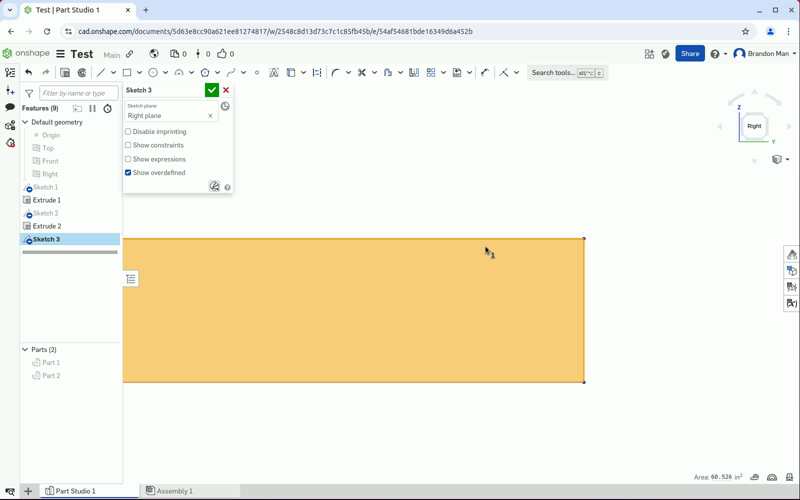
scroll(-6)
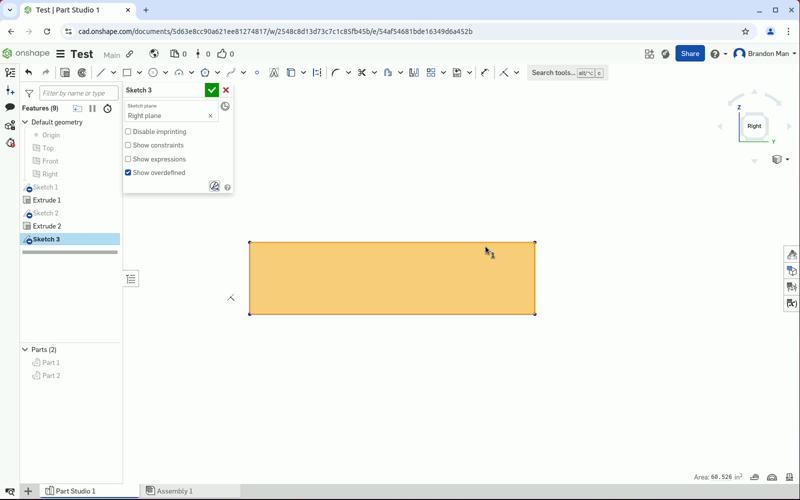
scroll(-6)
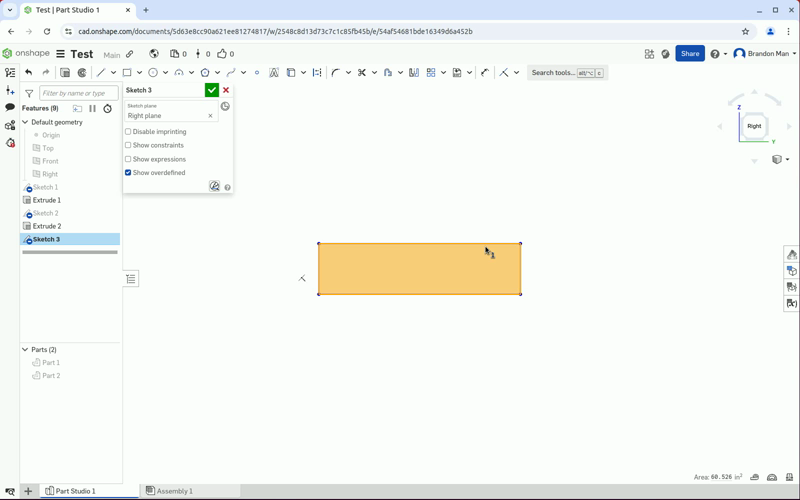
scroll(-6)
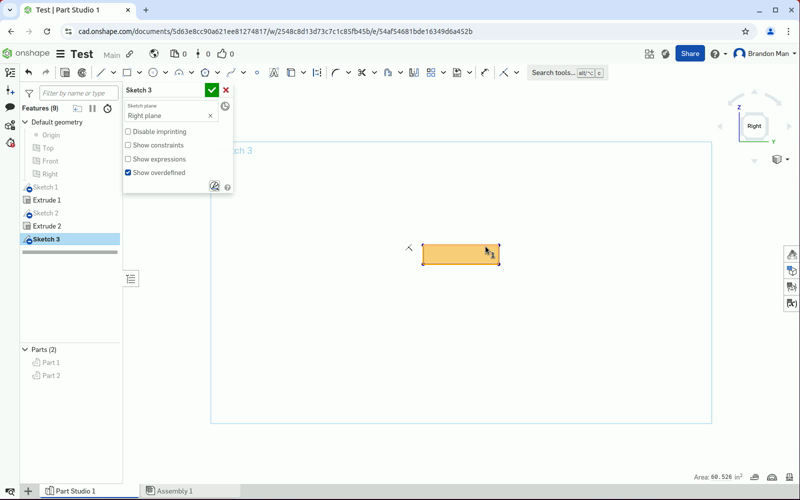
mouse_move(73, 352)
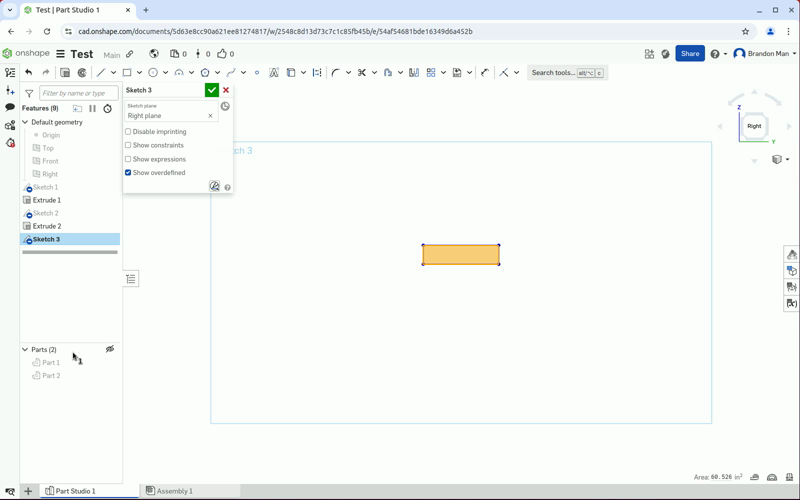
key(shift+y)
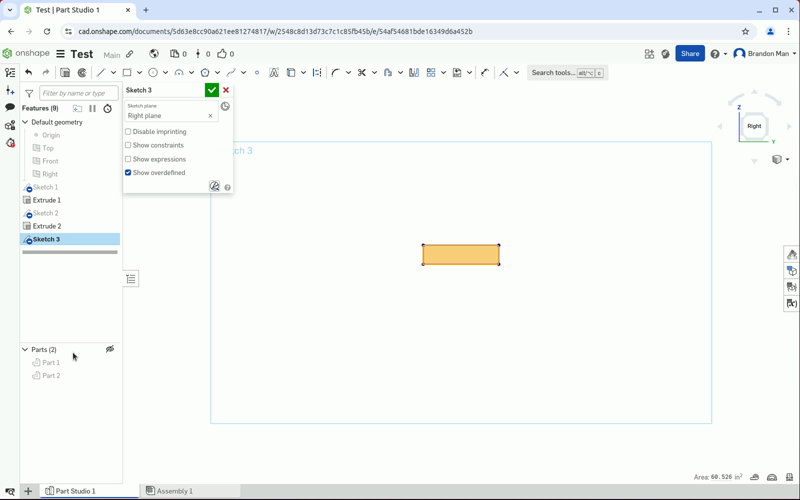
key(shift+e)
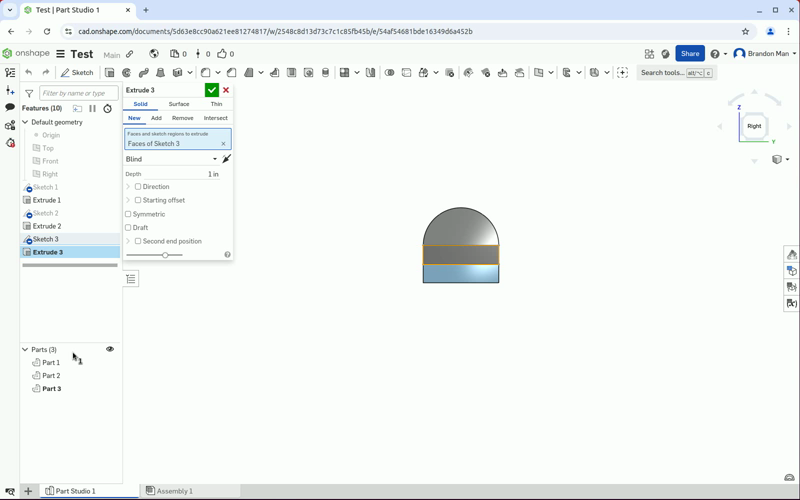
mouse_move(143, 106)
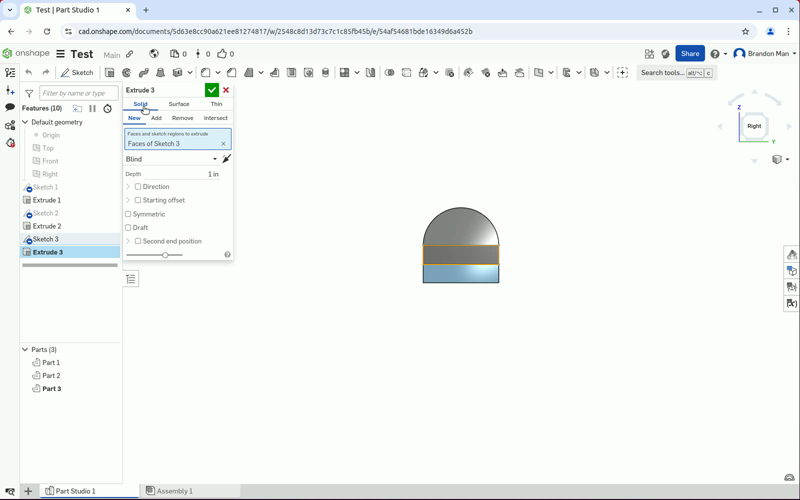
click(143, 106)
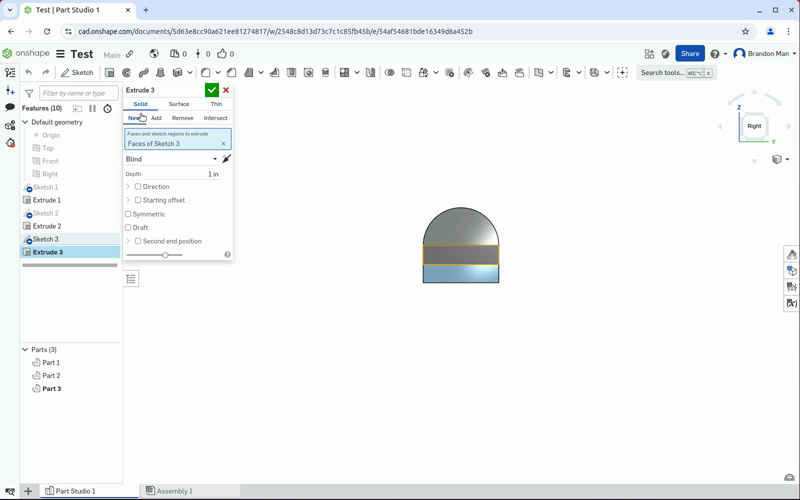
mouse_move(137, 120)
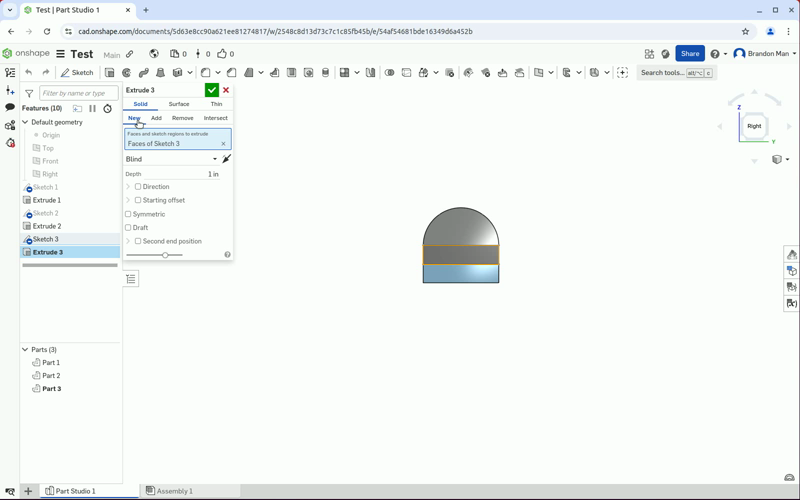
click(137, 120)
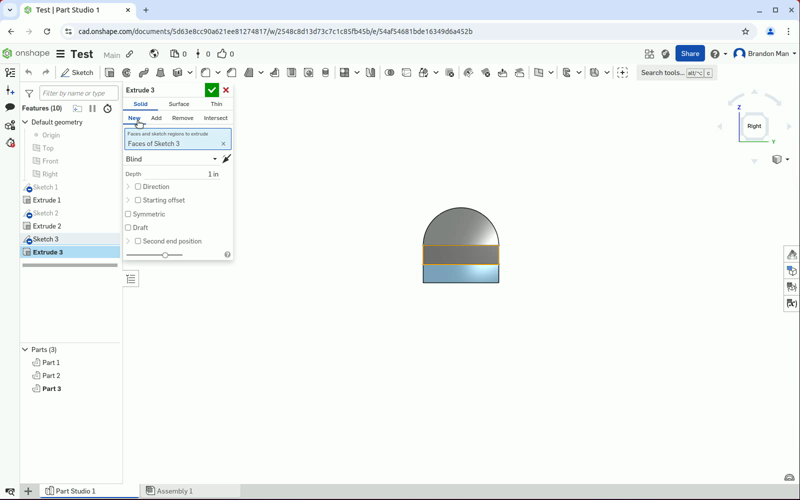
key(tab, 4)
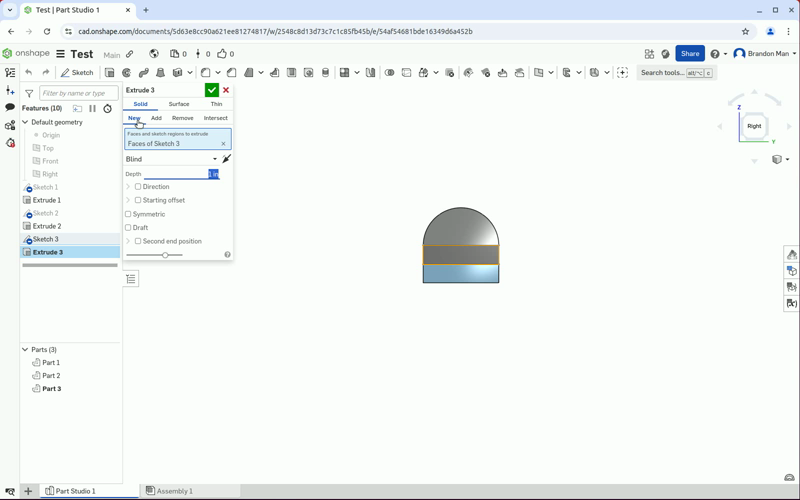
text(23.108)
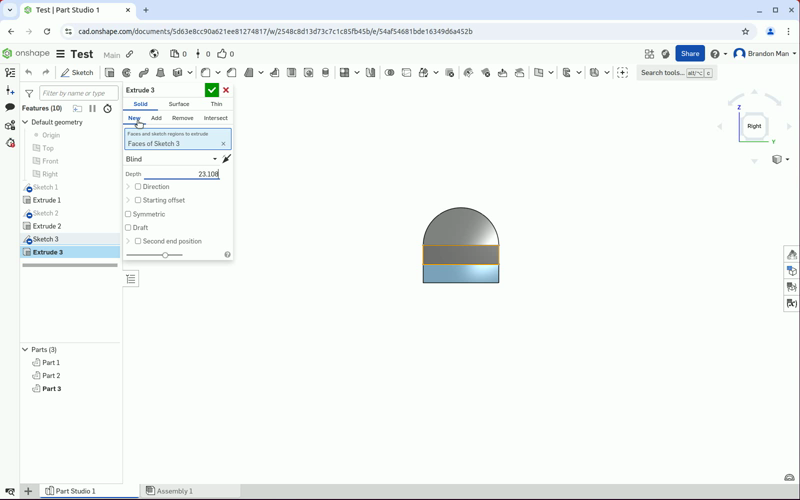
key(enter)
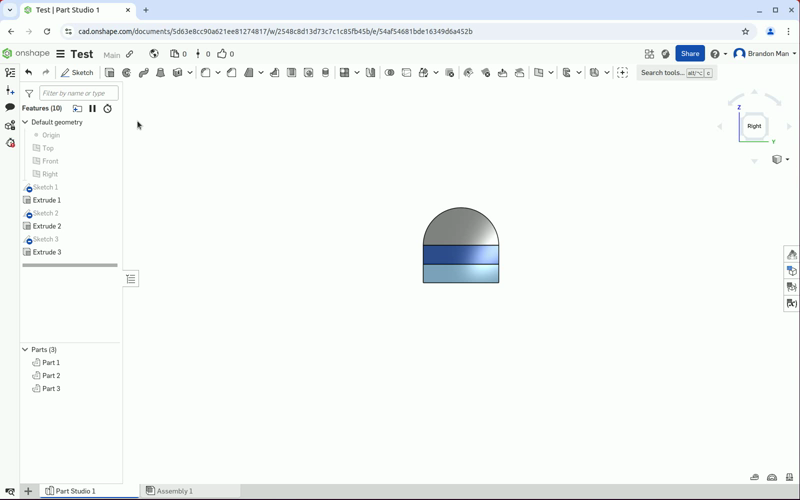
key(shift+h)
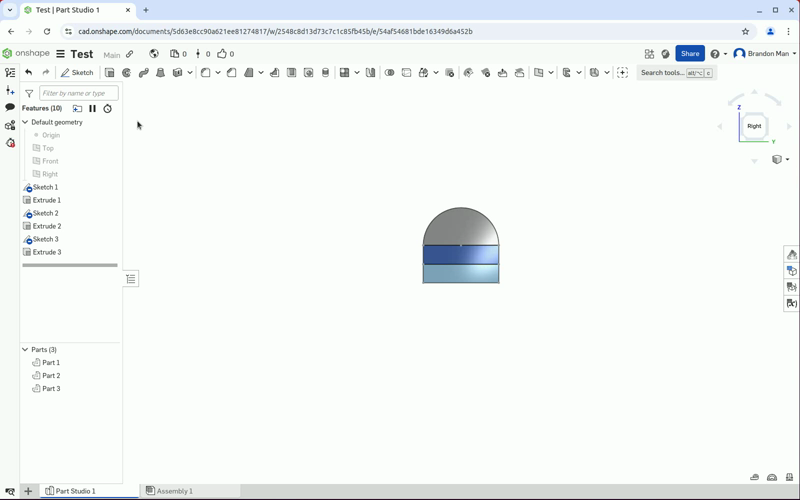
key(shift+h)
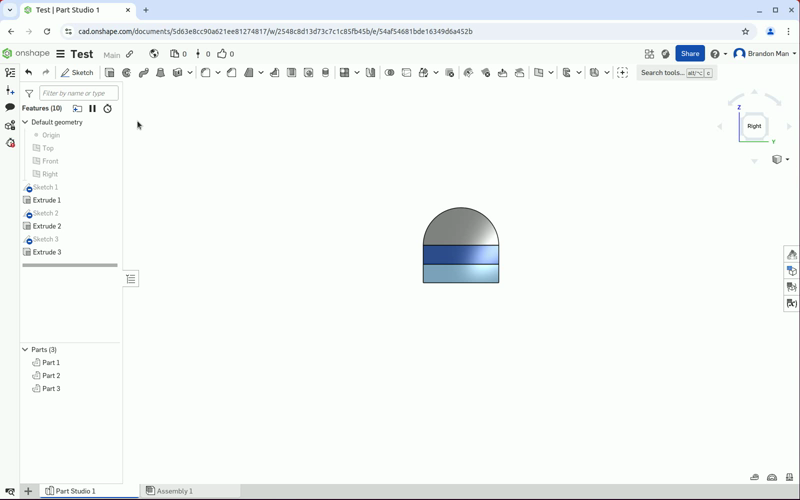
mouse_move(73, 189)
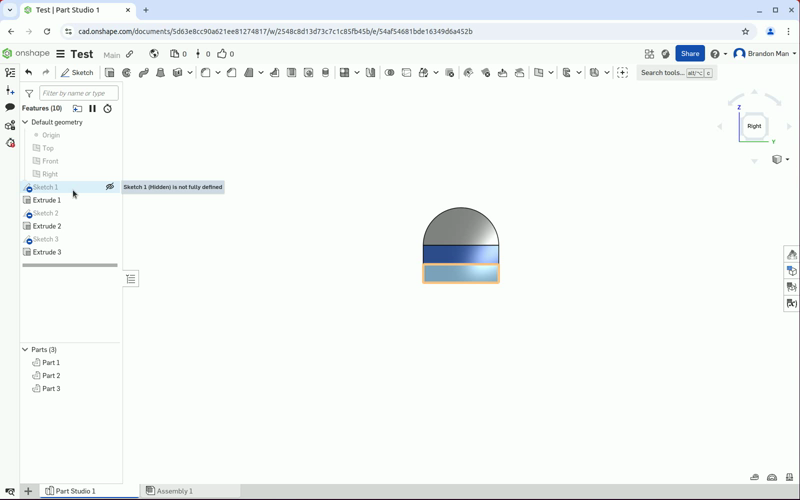
click(73, 189)
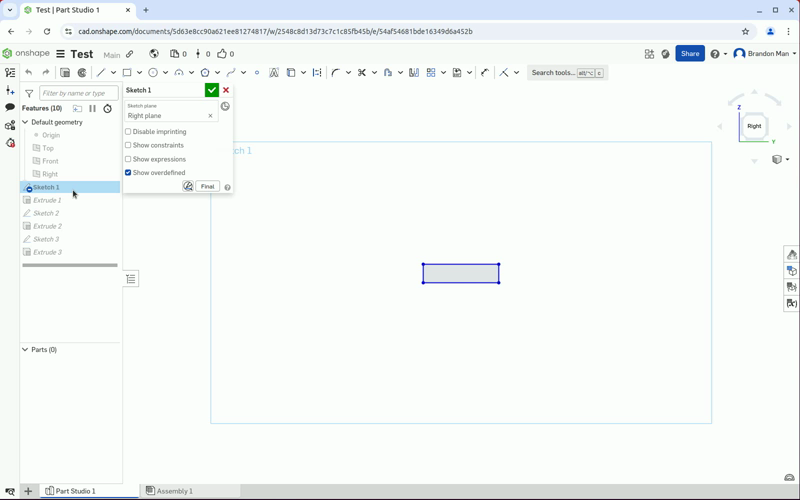
mouse_move(229, 92)
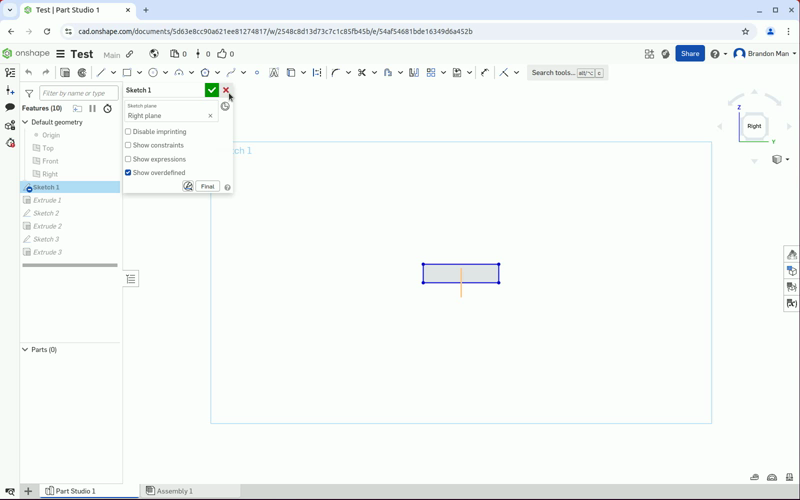
click(229, 92)
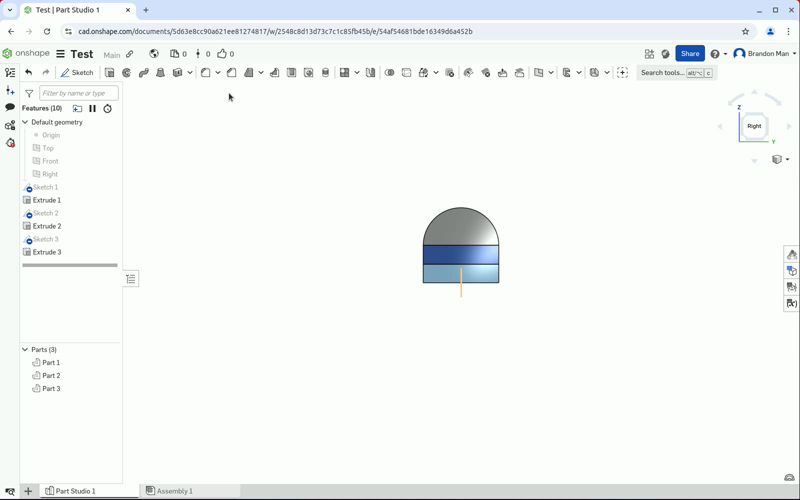
mouse_move(541, 75)
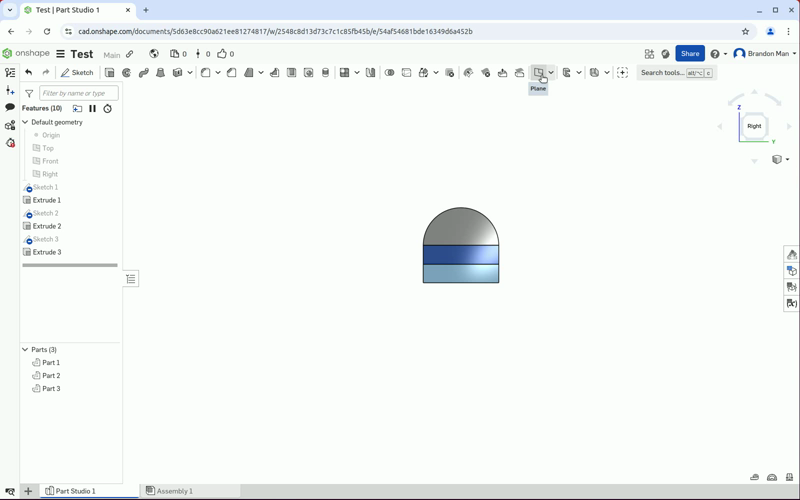
click(541, 75)
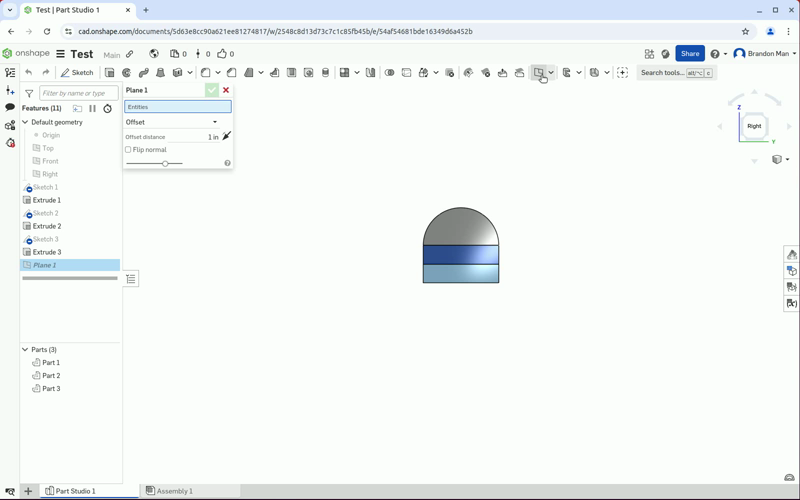
mouse_move(73, 176)
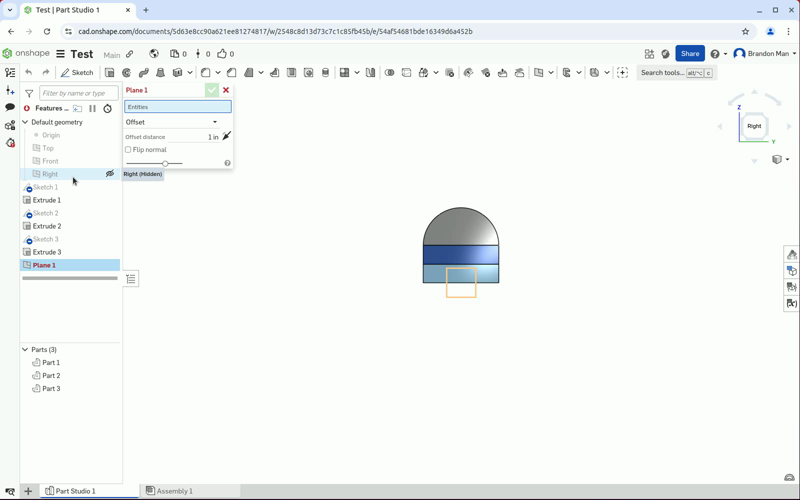
click(73, 176)
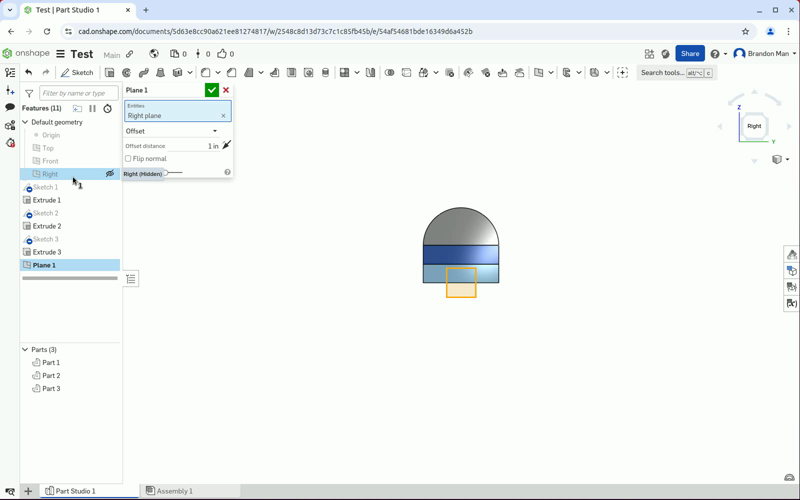
key(tab, 2)
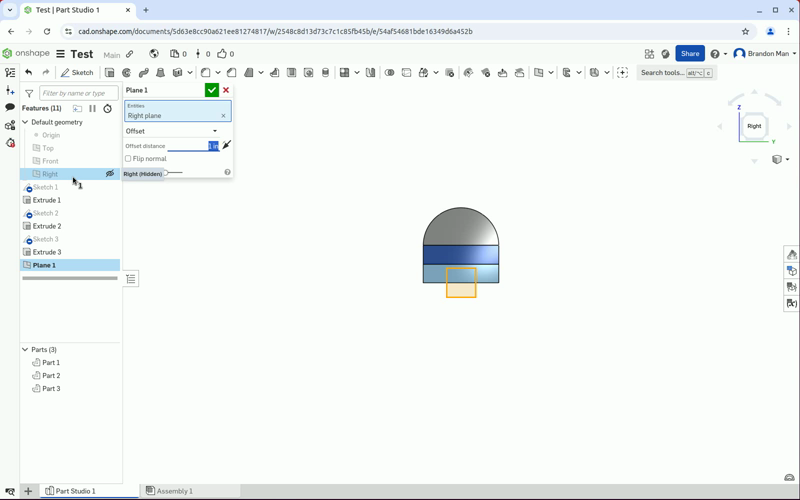
text(23.108)
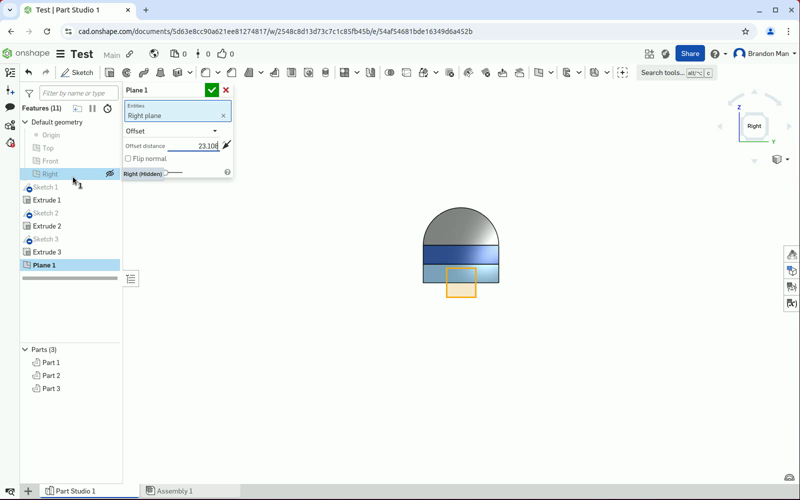
key(enter, 2)
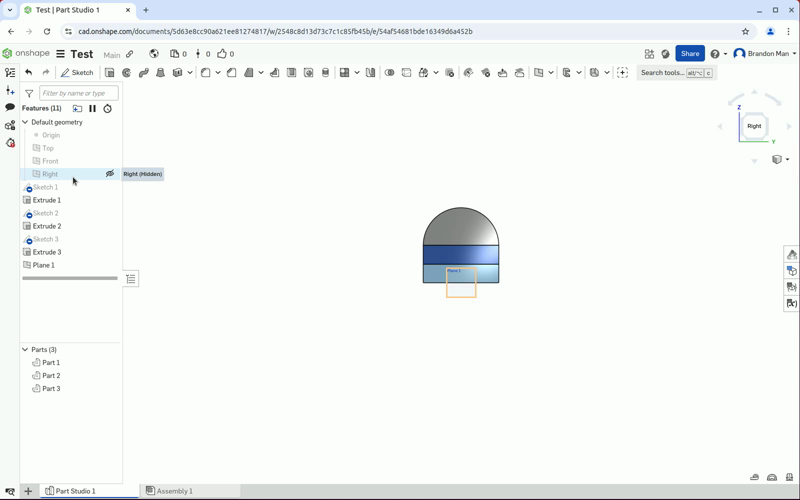
key(shift+s)
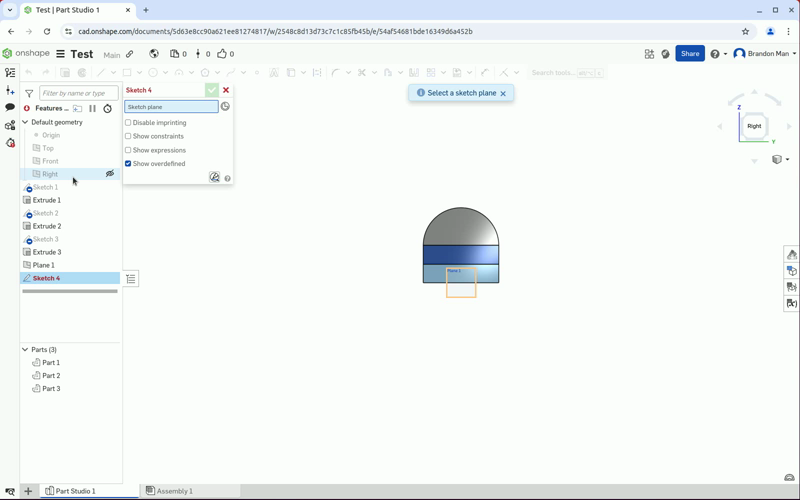
mouse_move(73, 267)
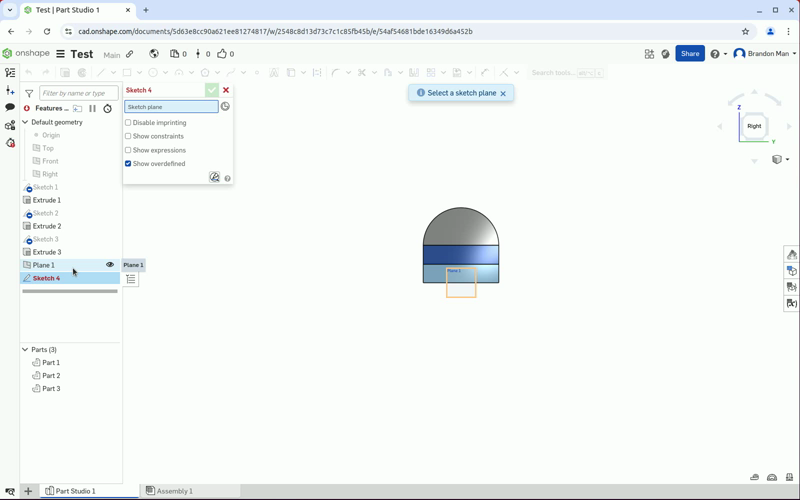
click(73, 267)
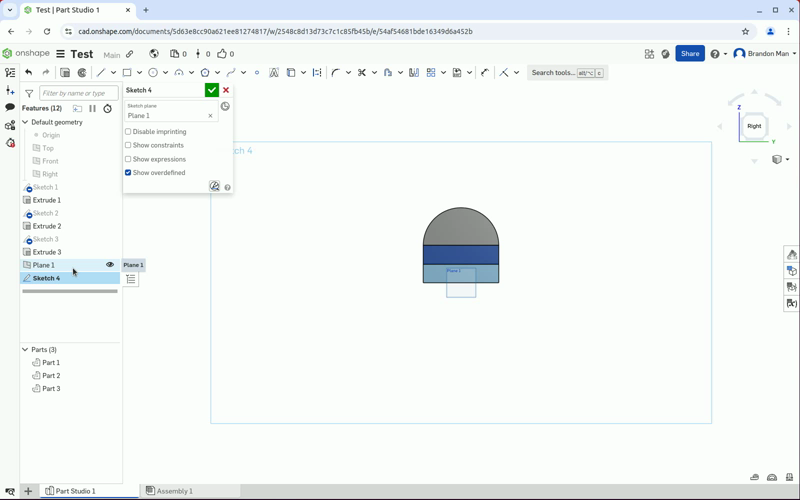
mouse_move(73, 352)
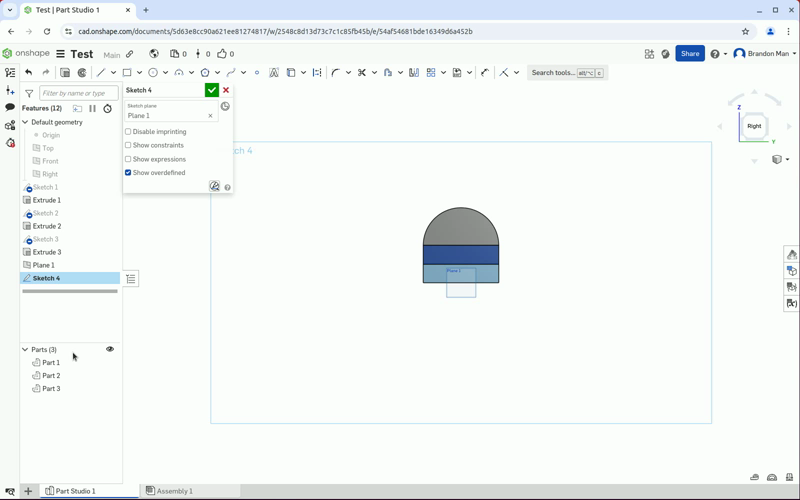
key(y)
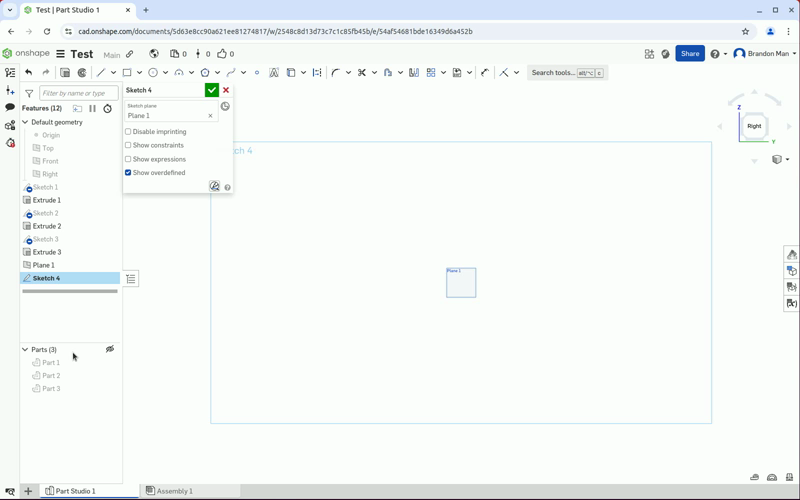
key(l)
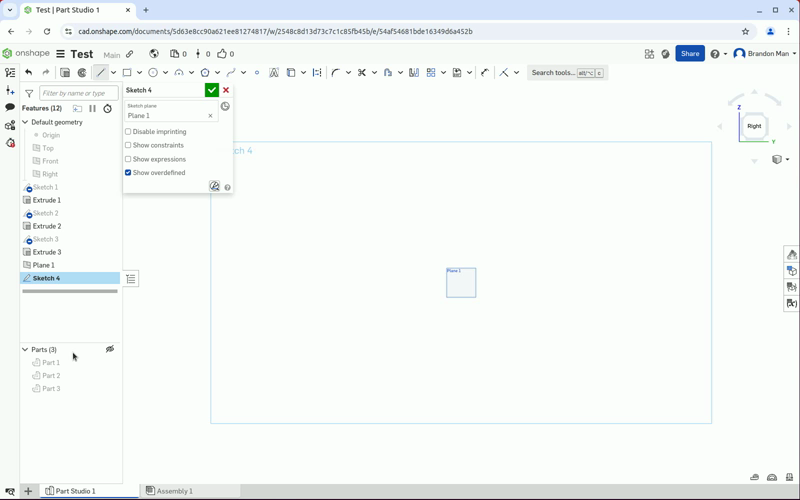
key_down(shift)
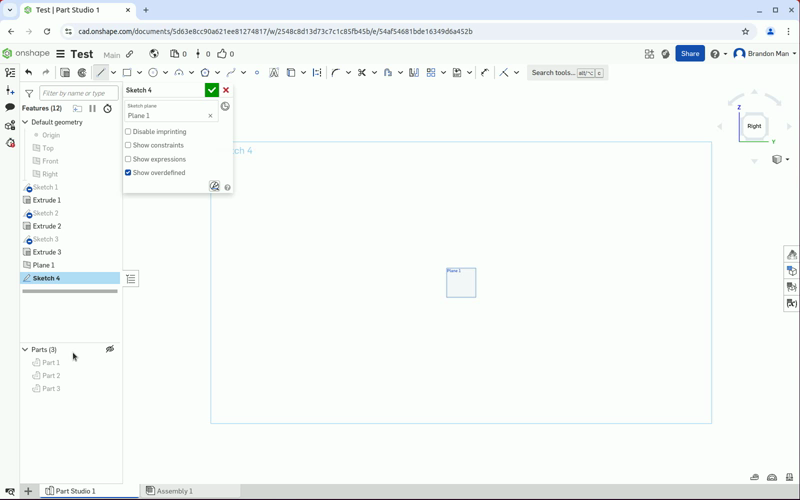
mouse_move(423, 264)
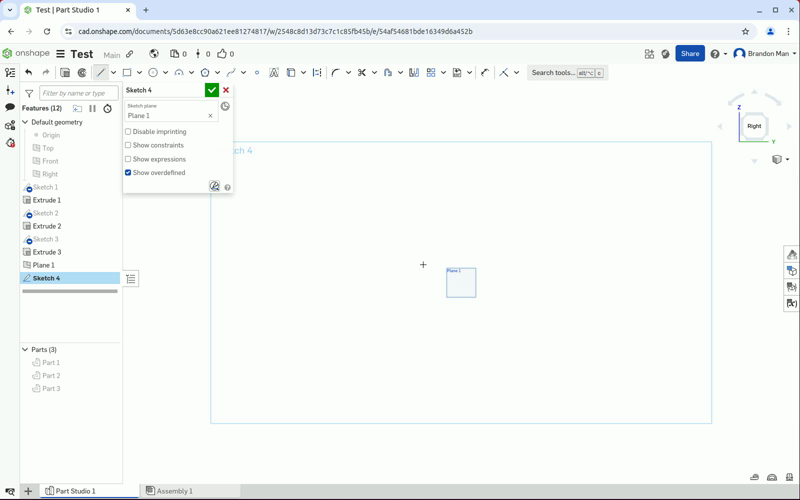
click(423, 264)
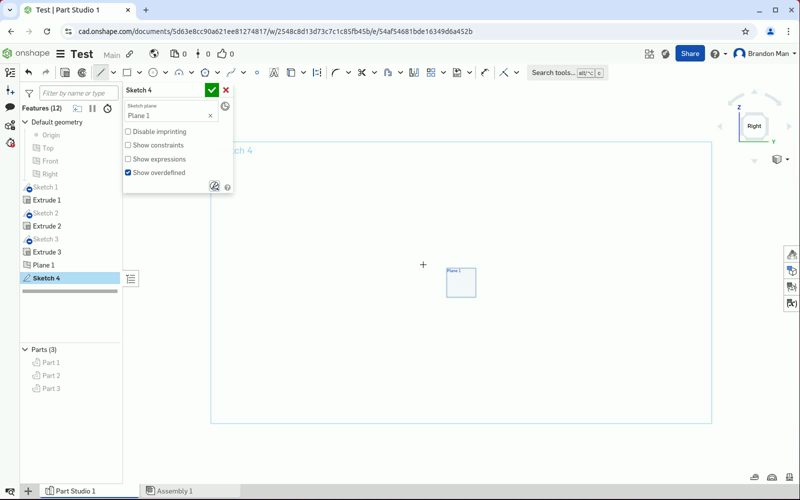
key_up(shift)
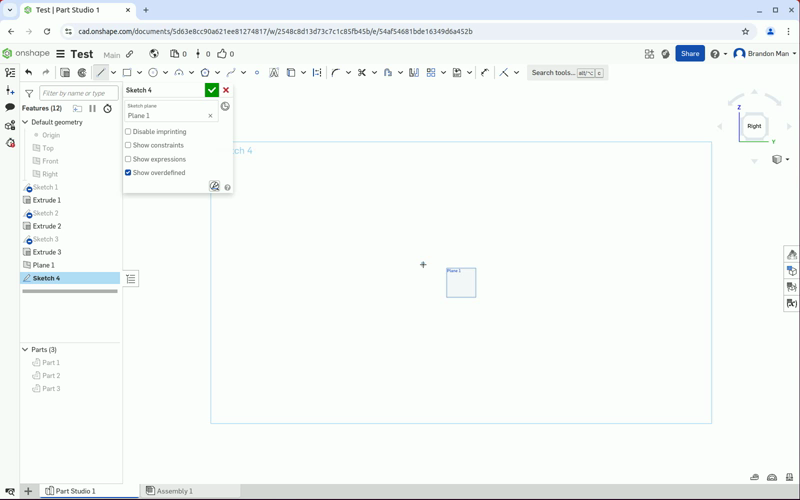
key_down(shift)
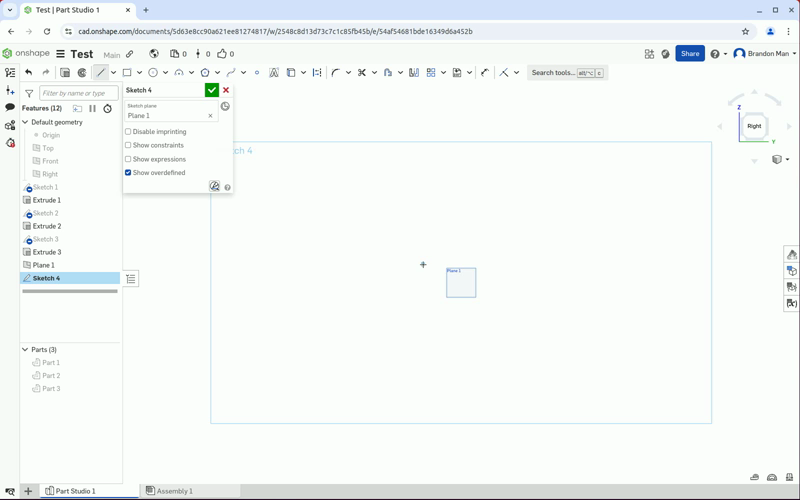
mouse_move(498, 264)
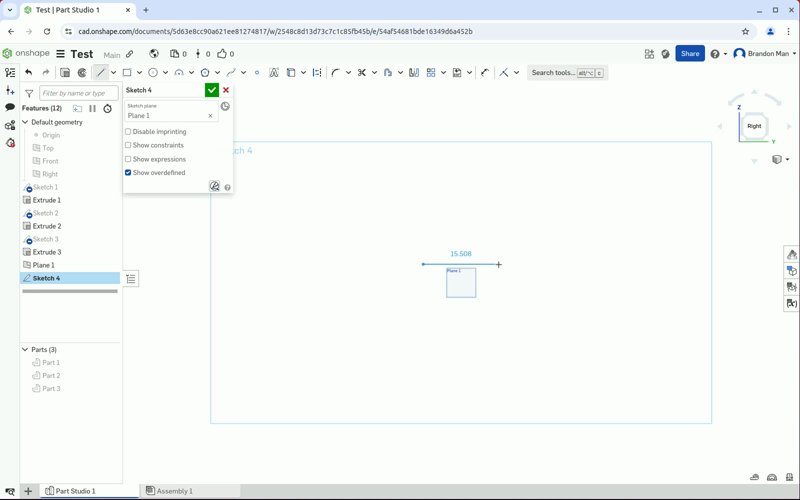
click(498, 264)
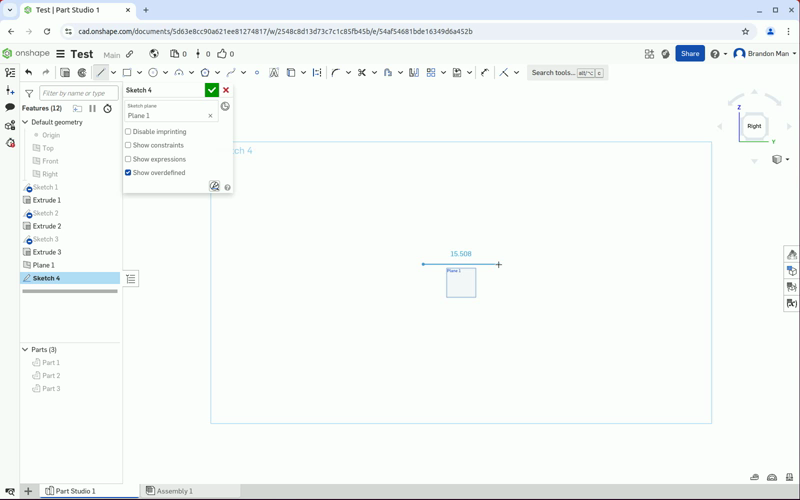
key_up(shift)
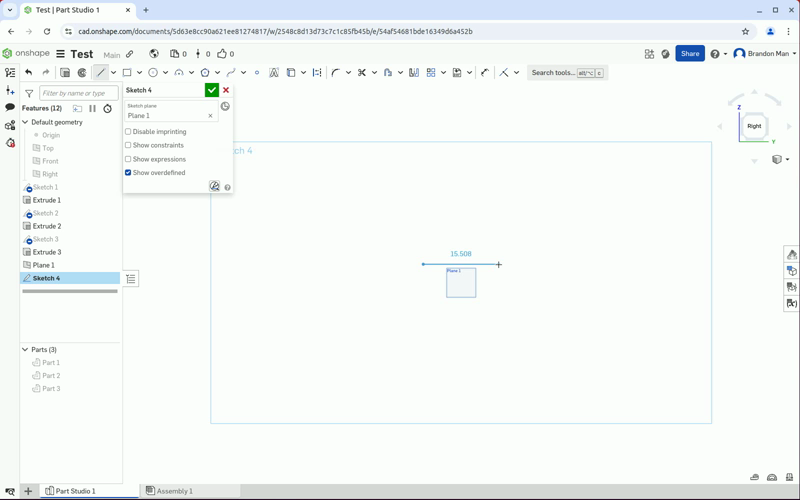
key_down(shift)
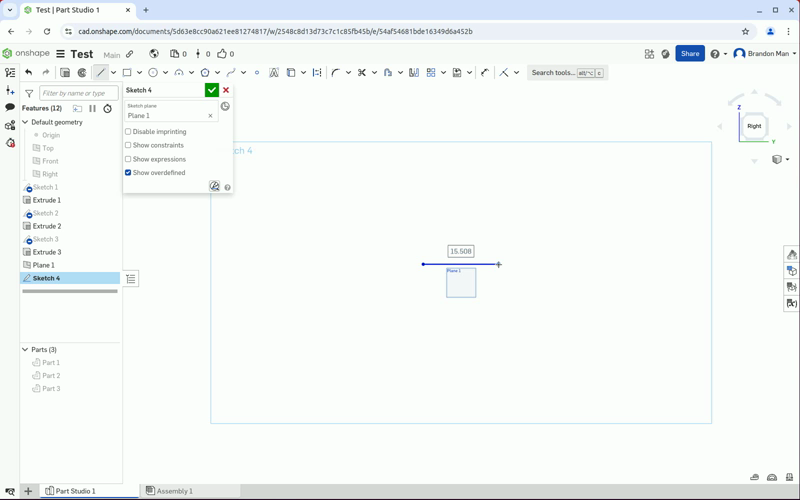
mouse_move(528, 264)
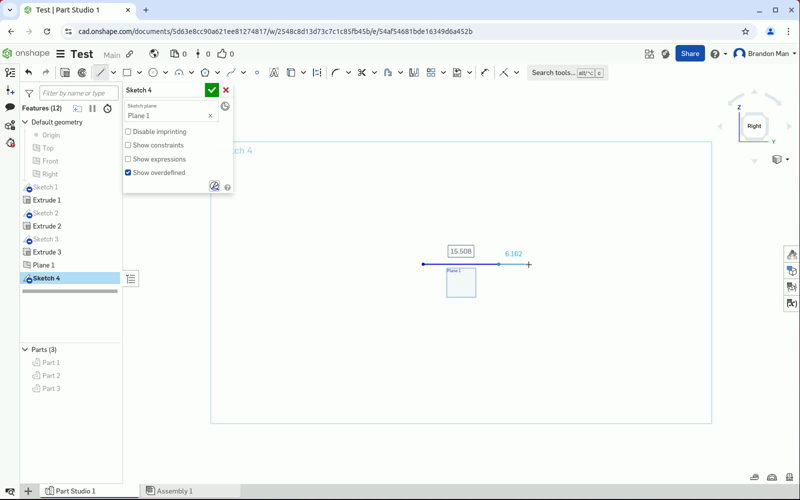
mouse_move(498, 245)
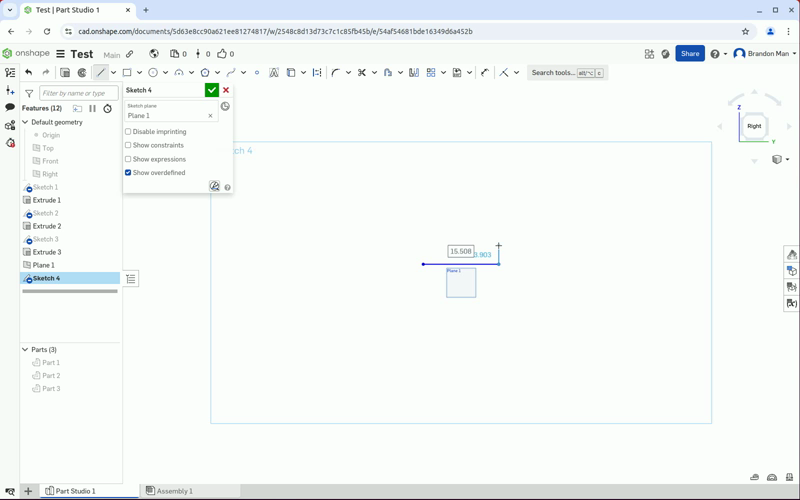
click(498, 245)
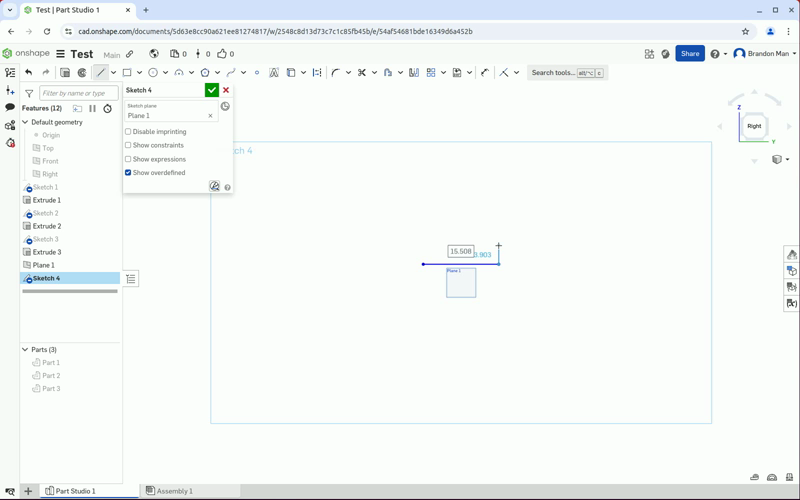
key_up(shift)
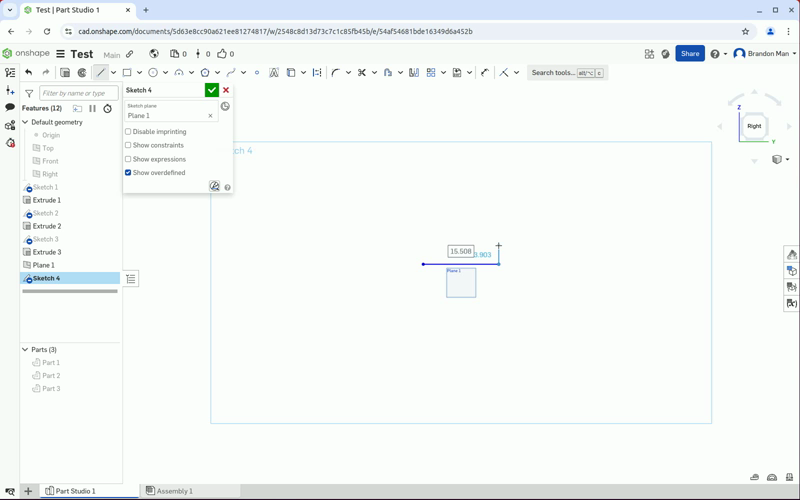
key(esc)
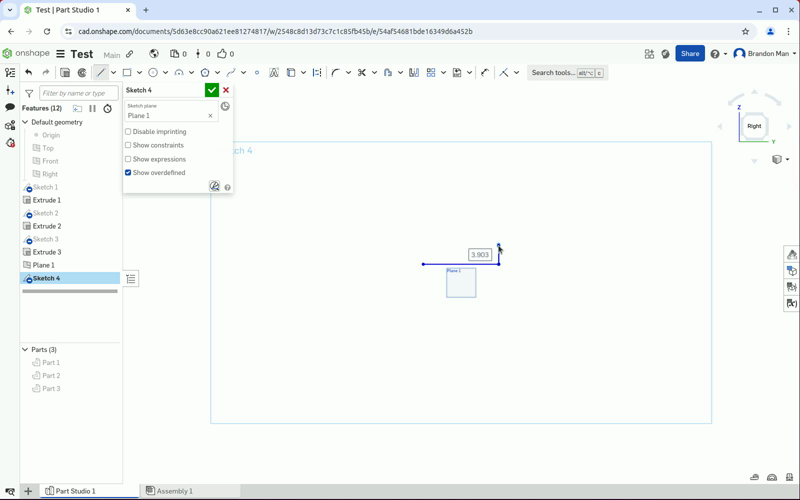
key(a)
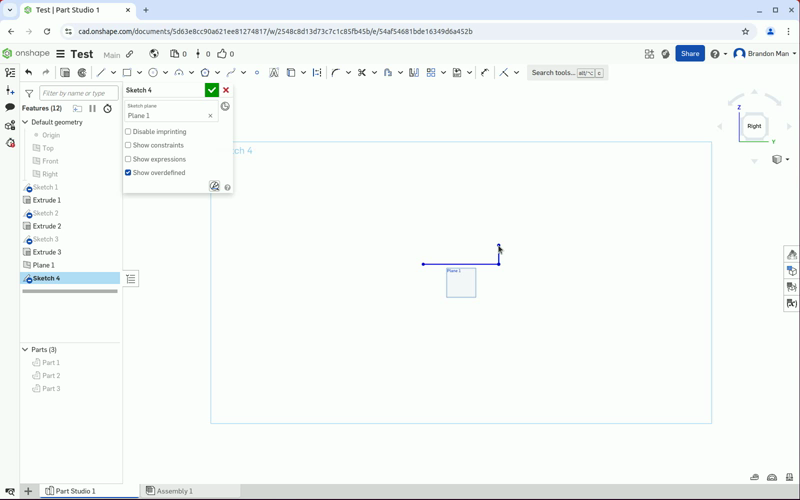
mouse_move(498, 245)
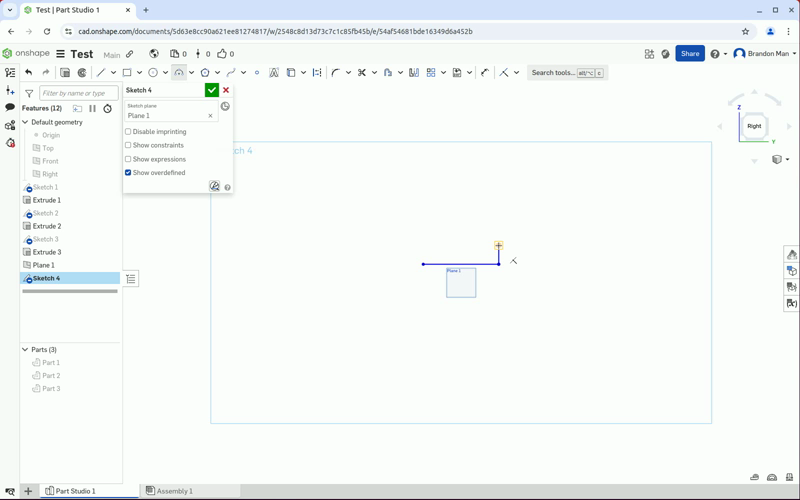
click(498, 245)
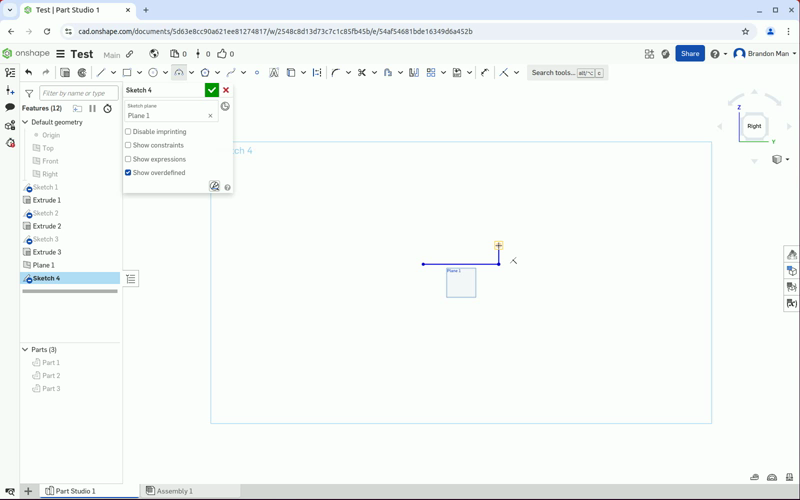
key_down(shift)
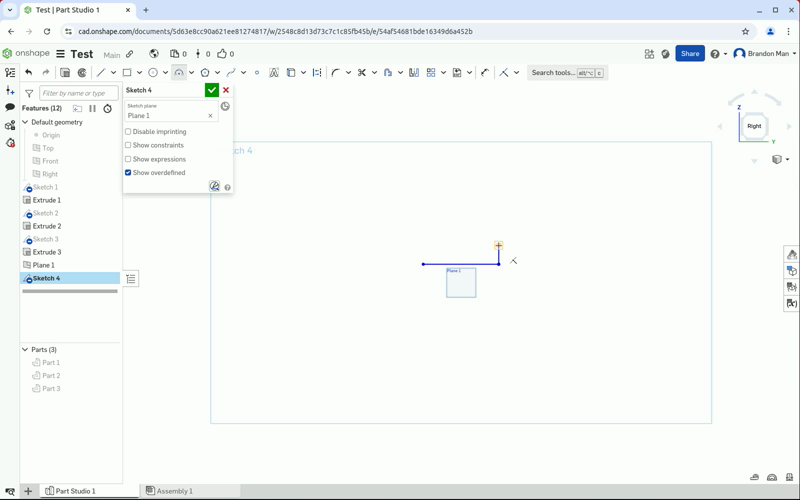
mouse_move(423, 245)
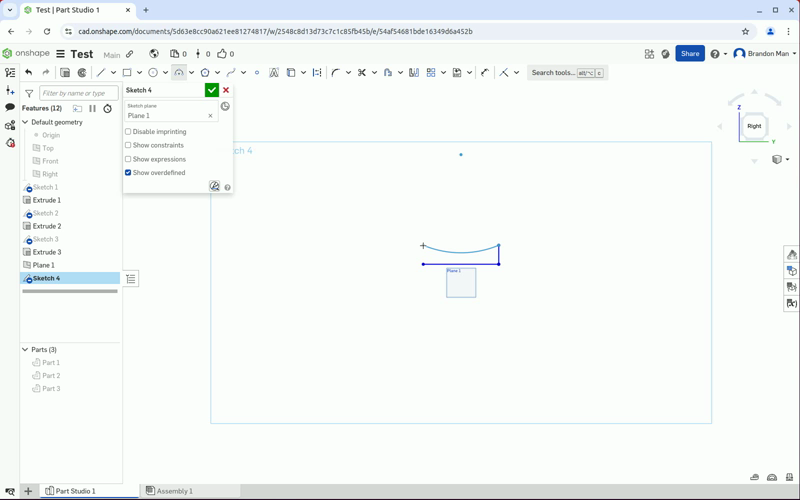
click(423, 245)
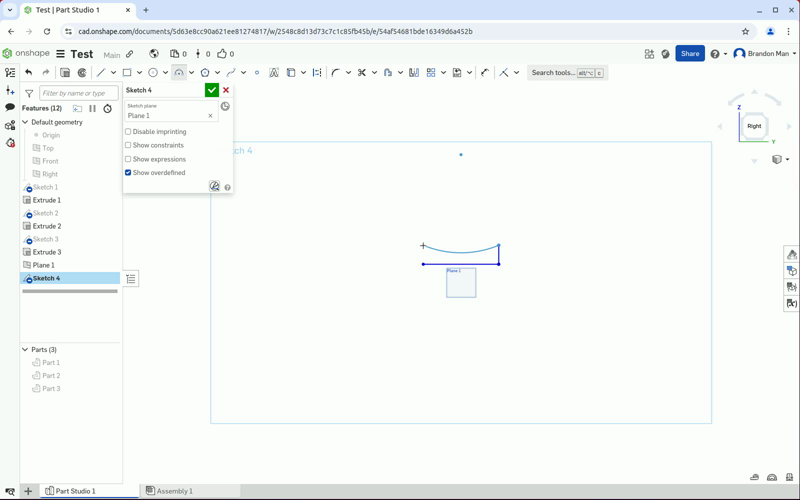
mouse_move(461, 207)
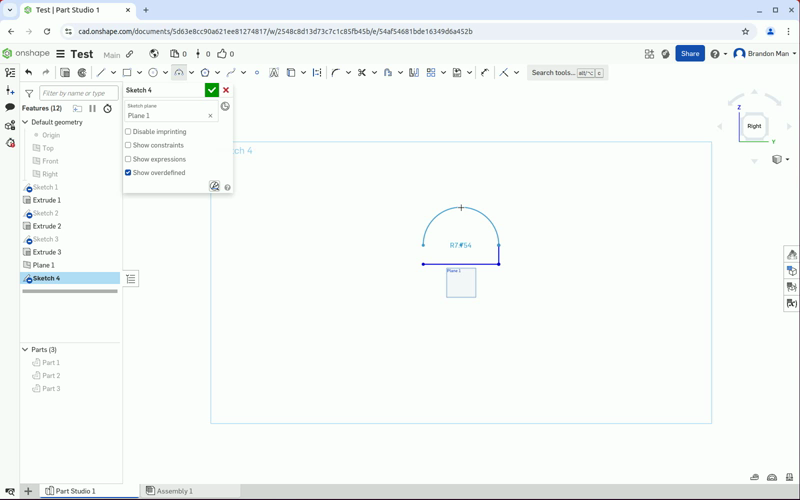
click(461, 207)
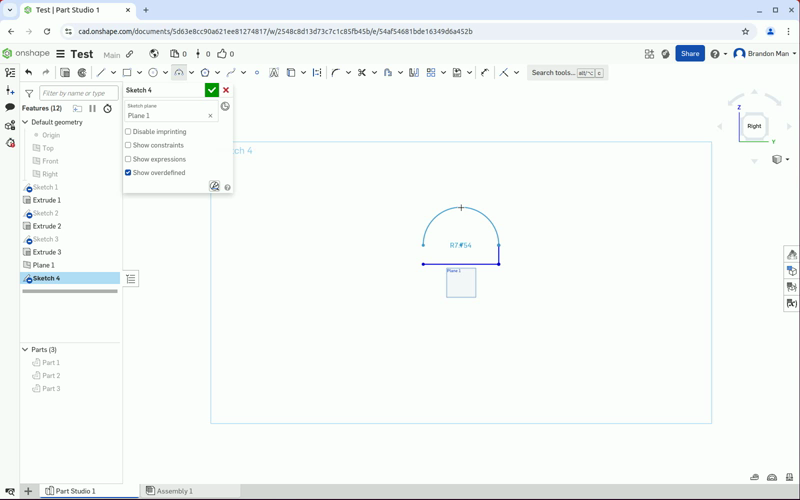
key_up(shift)
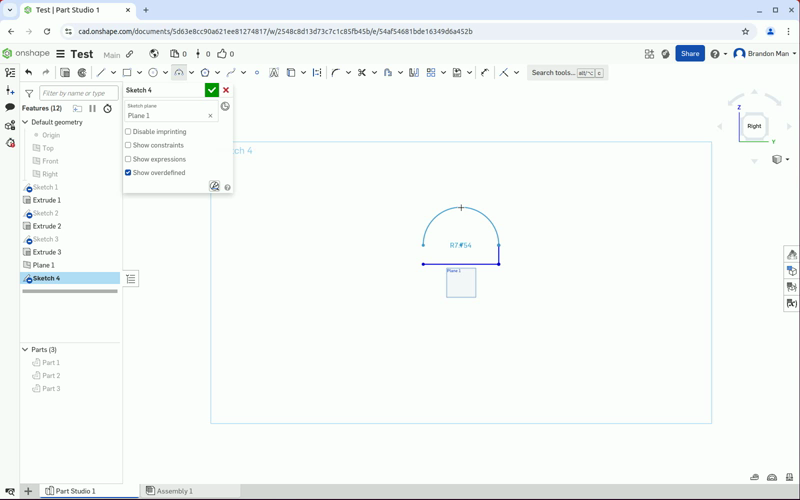
key(esc)
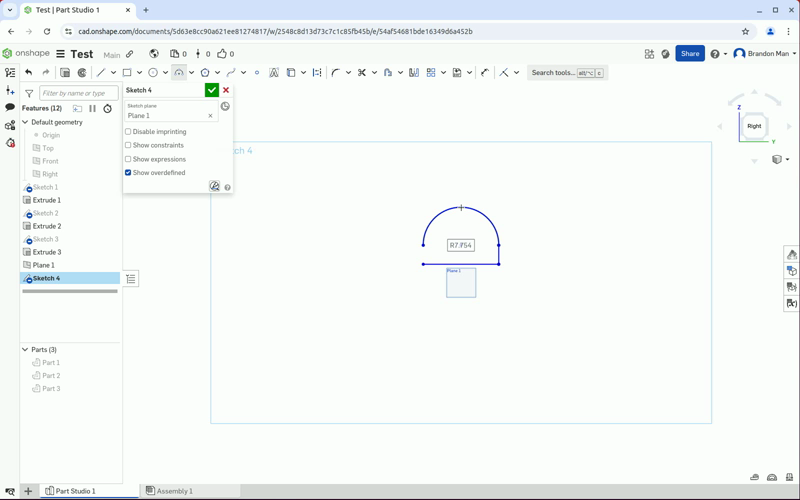
key(l)
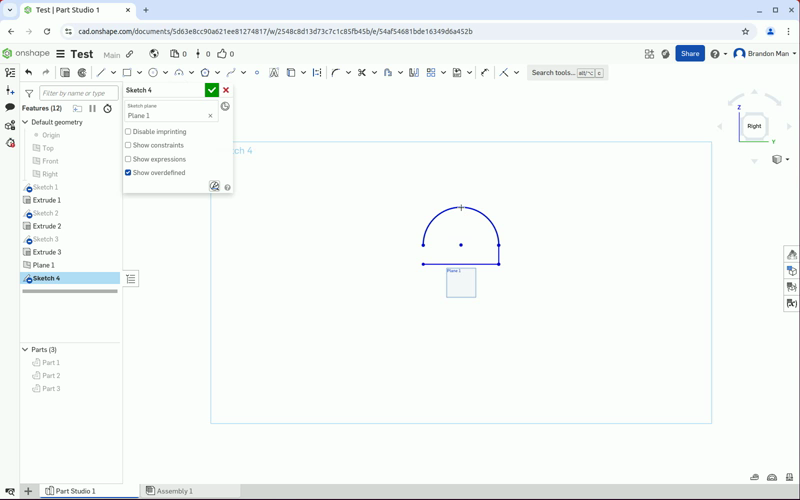
mouse_move(423, 245)
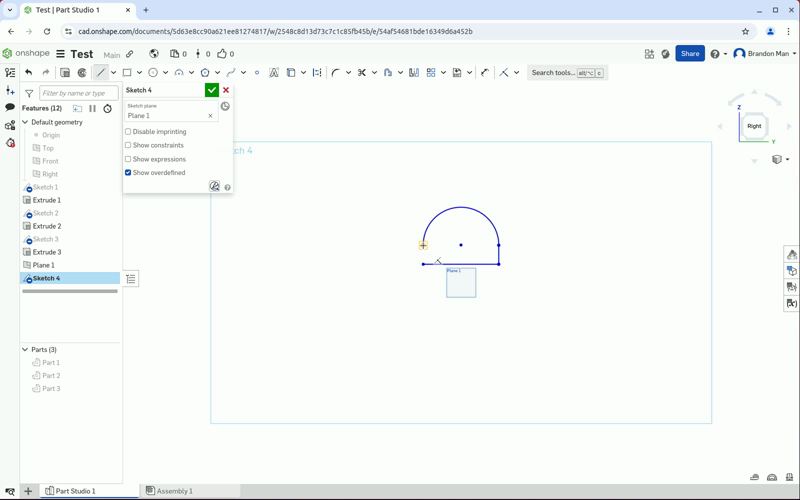
click(423, 245)
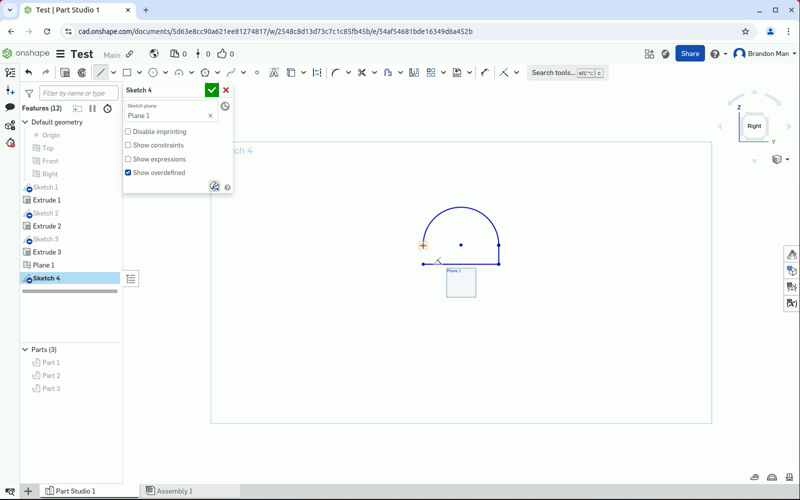
mouse_move(453, 245)
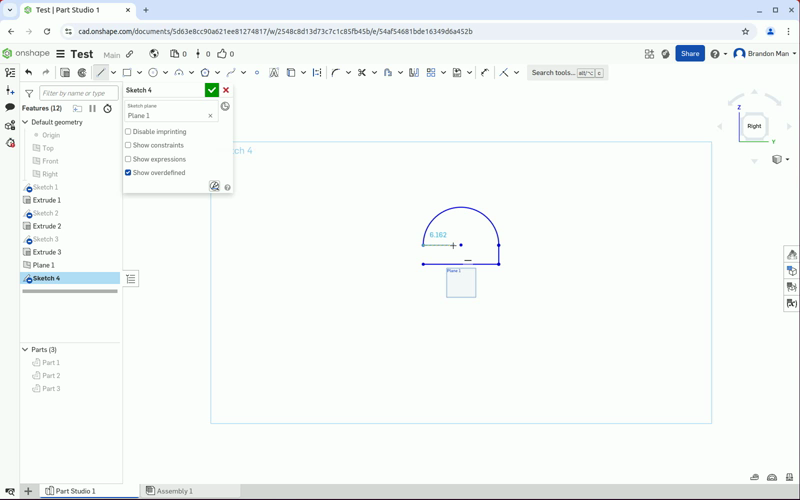
key_down(shift)
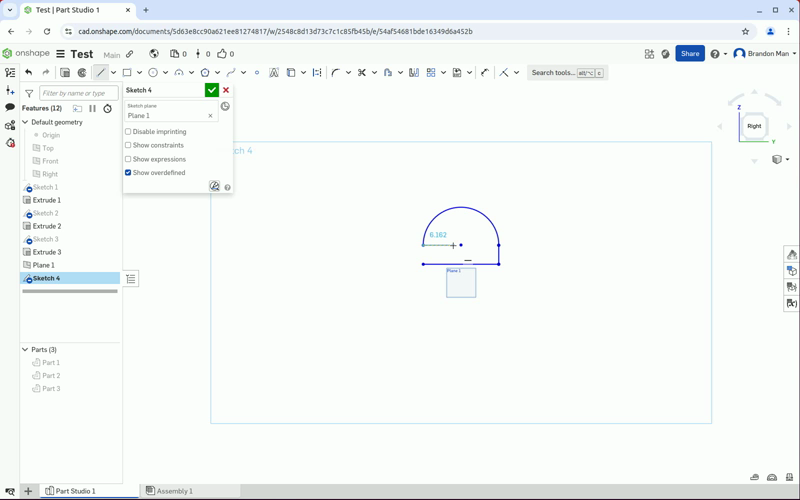
mouse_move(423, 264)
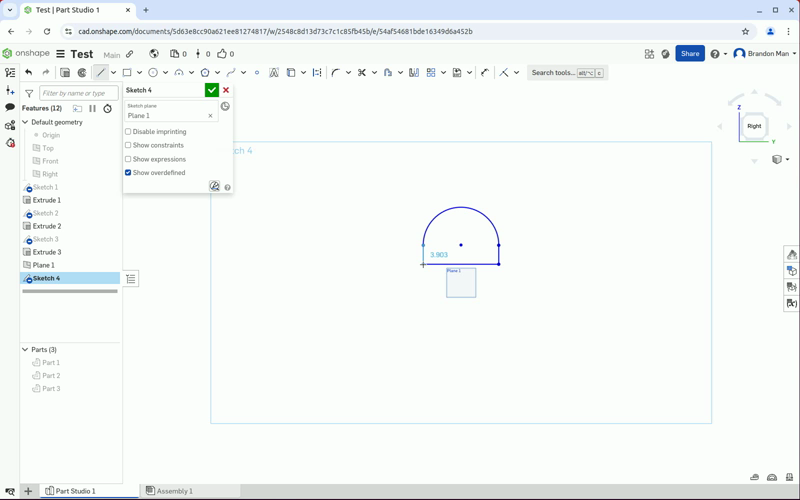
key_up(shift)
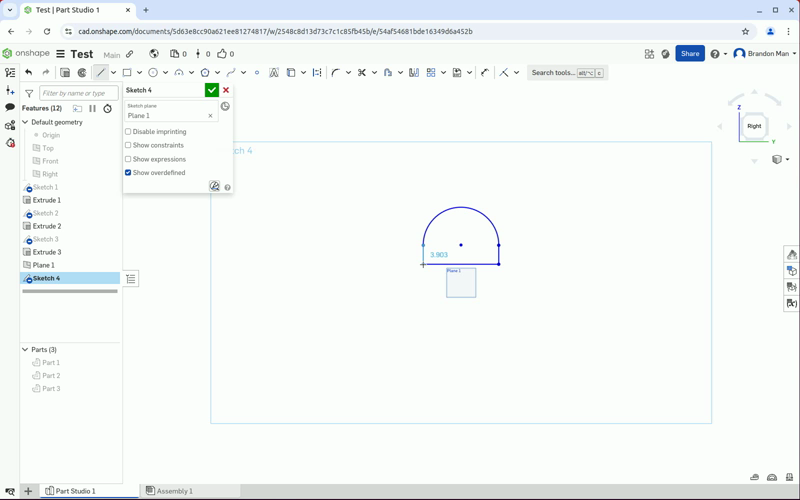
click(423, 264)
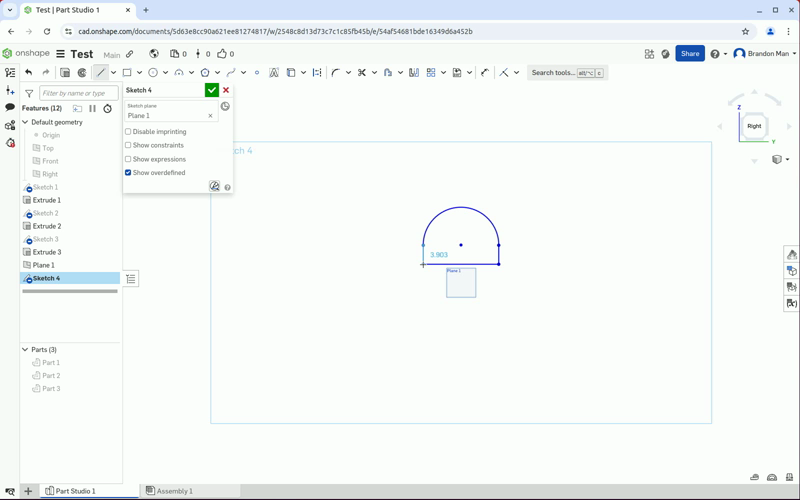
key(esc)
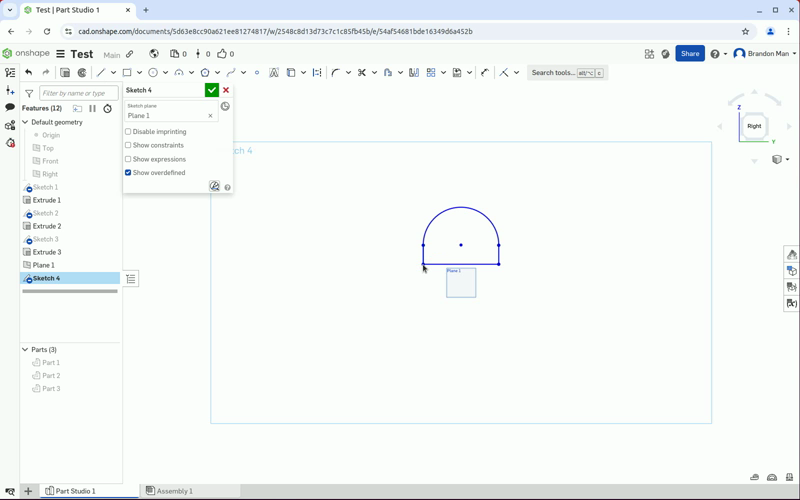
mouse_move(464, 229)
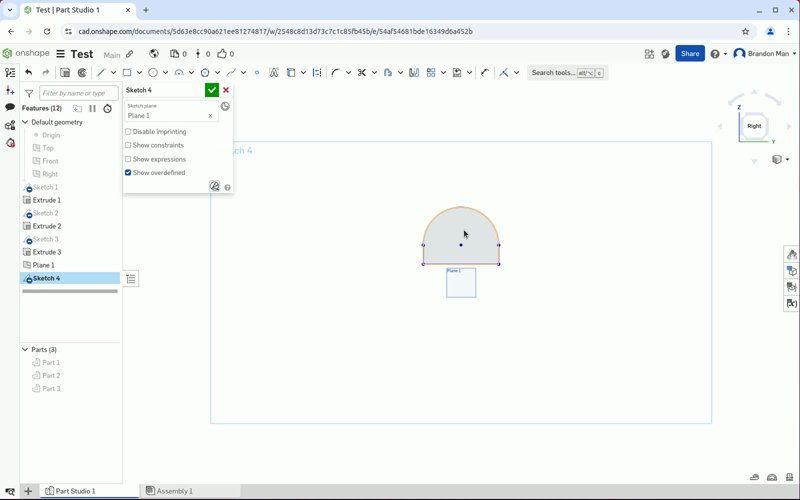
click(464, 229)
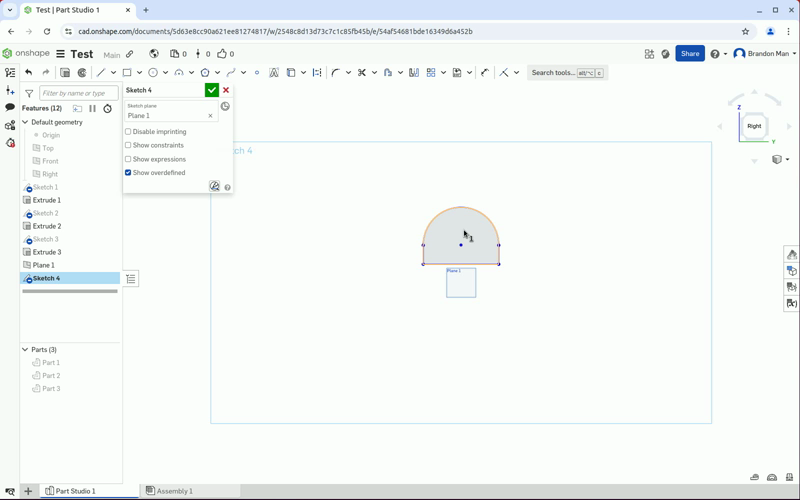
mouse_move(73, 352)
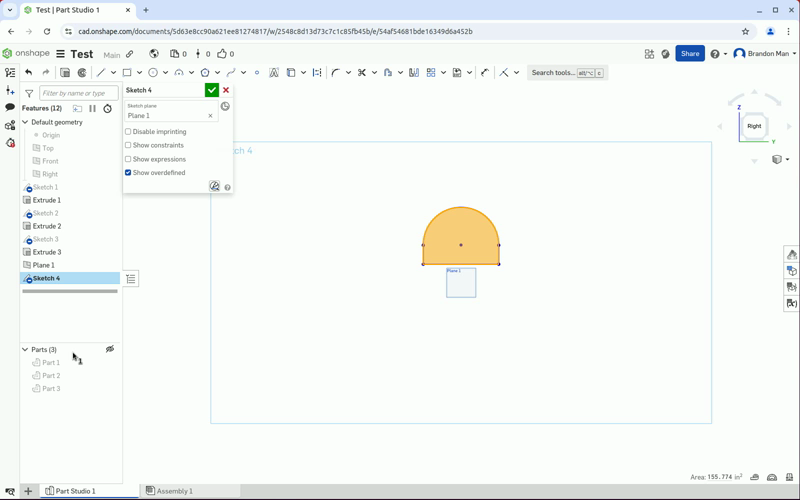
key(shift+y)
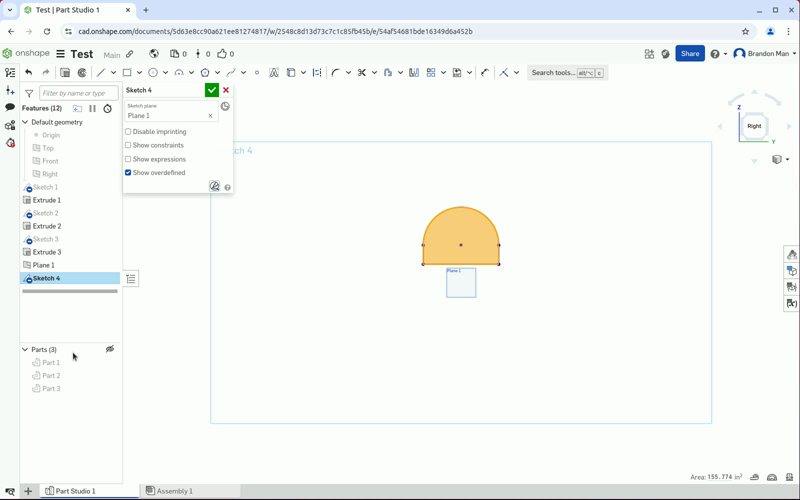
key(shift+e)
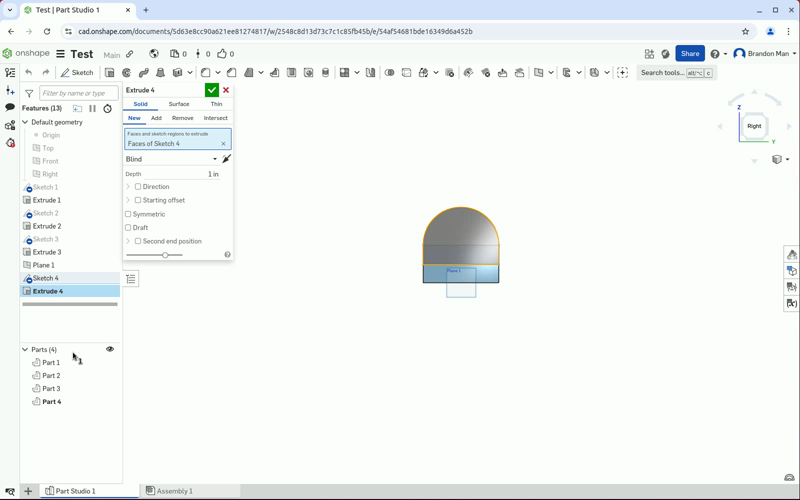
mouse_move(143, 106)
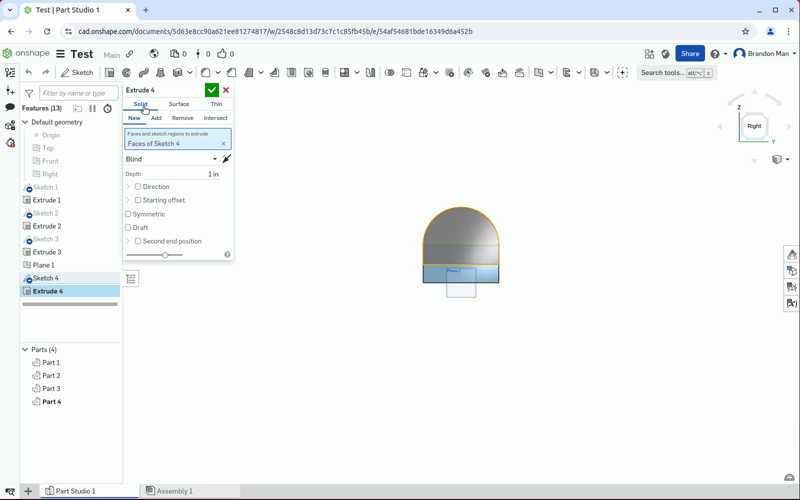
click(143, 106)
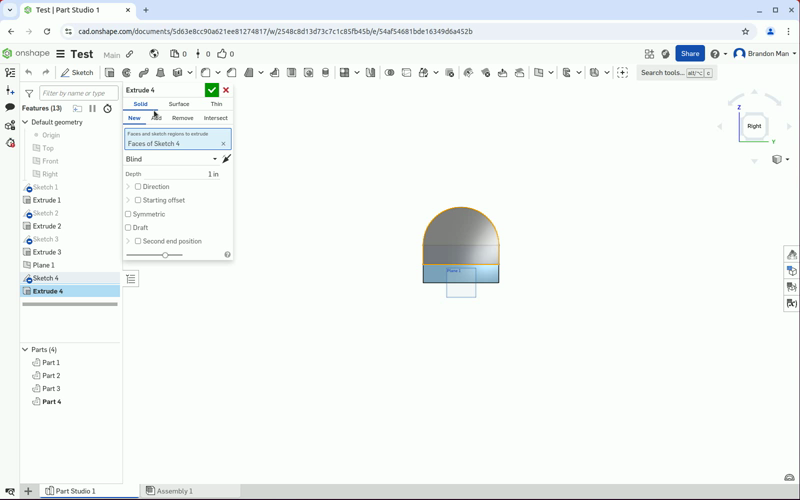
mouse_move(186, 120)
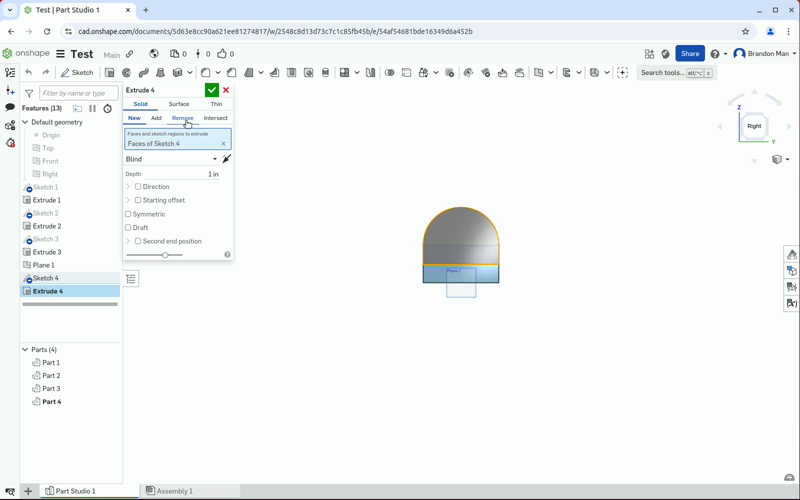
click(186, 120)
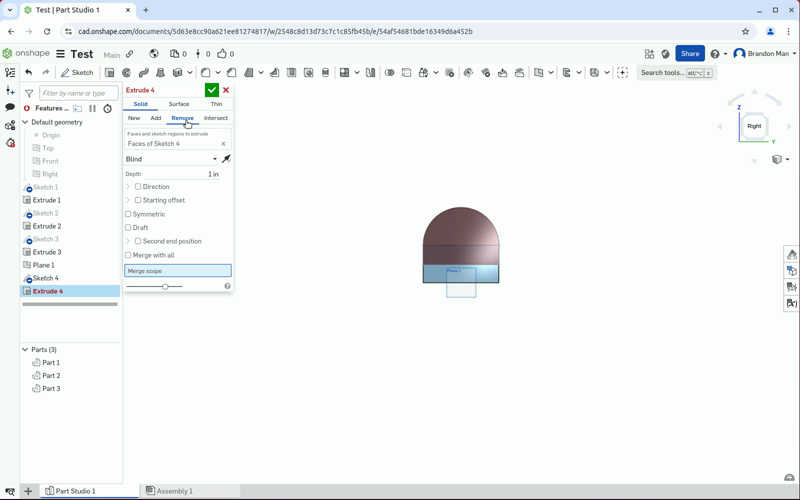
key(tab, 4)
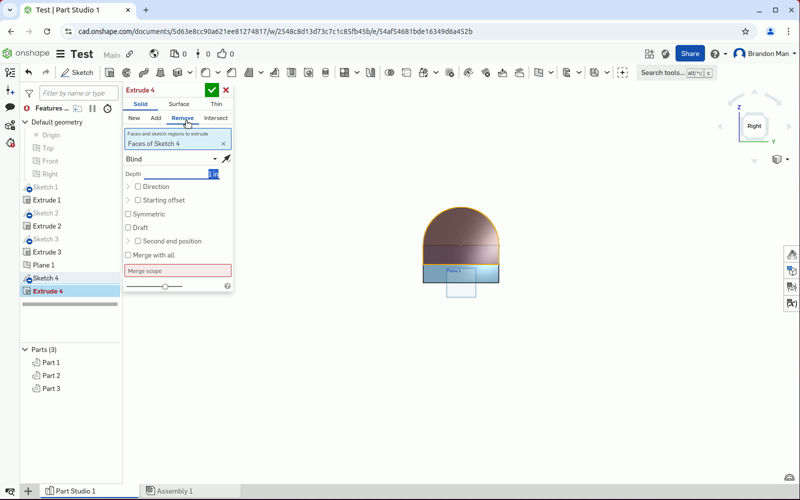
text(15.405)
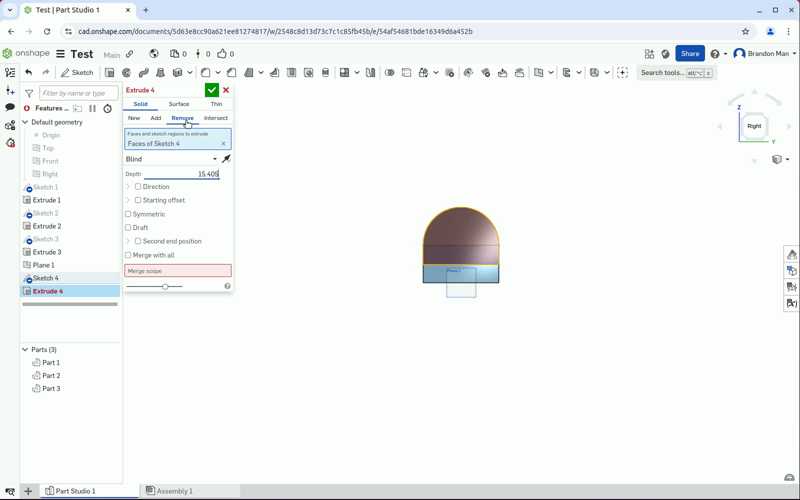
key(tab, 6)
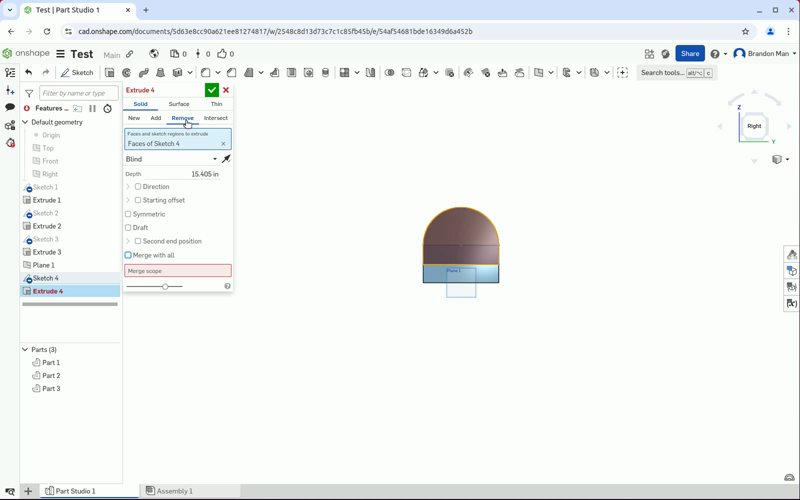
key(space)
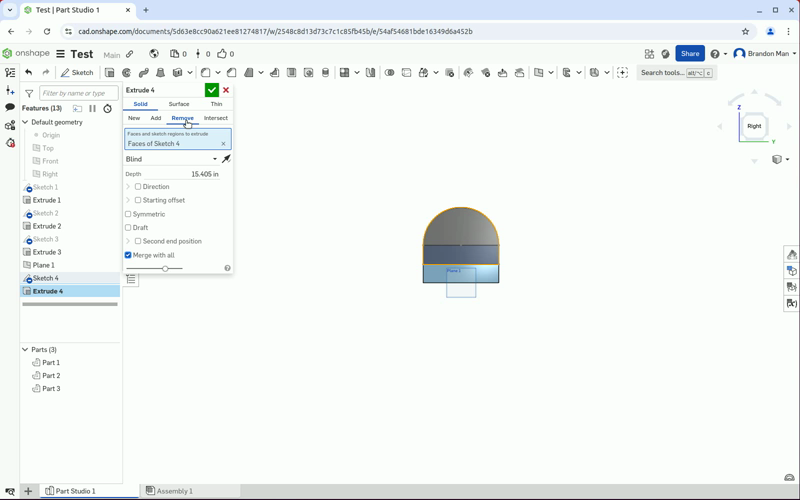
key(enter)
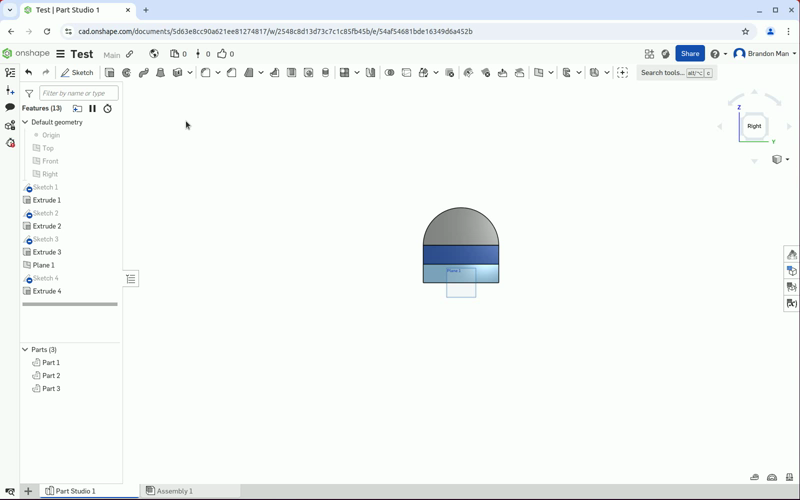
key(shift+h)
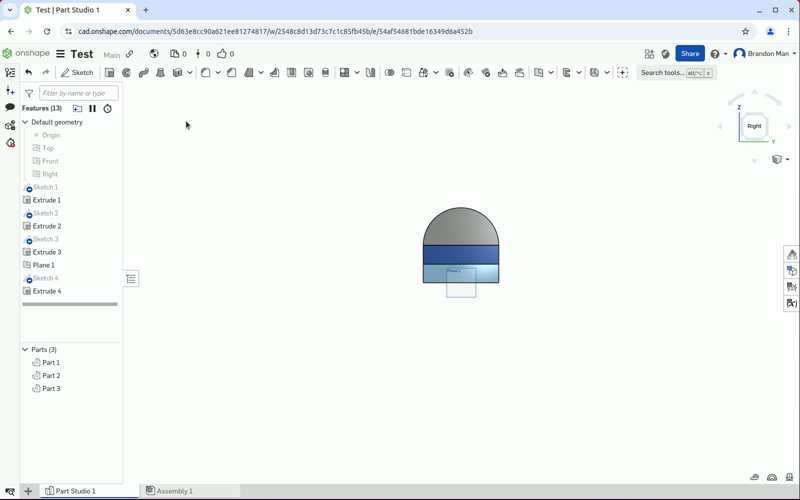
key(shift+h)
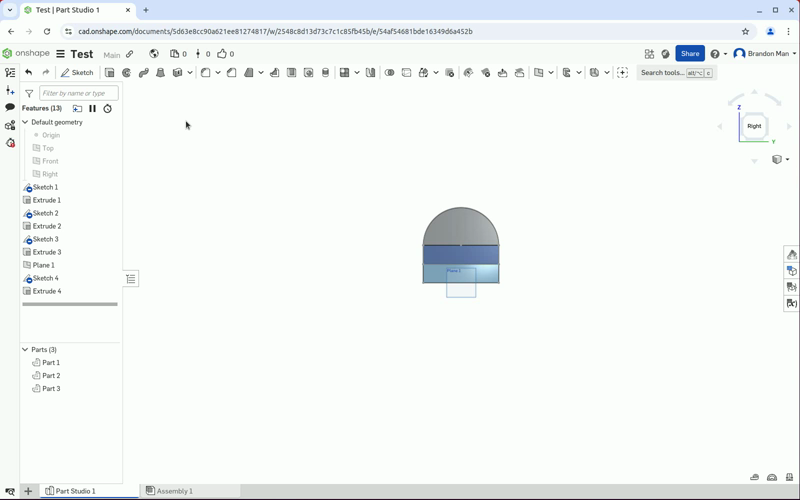
key(shift+7)
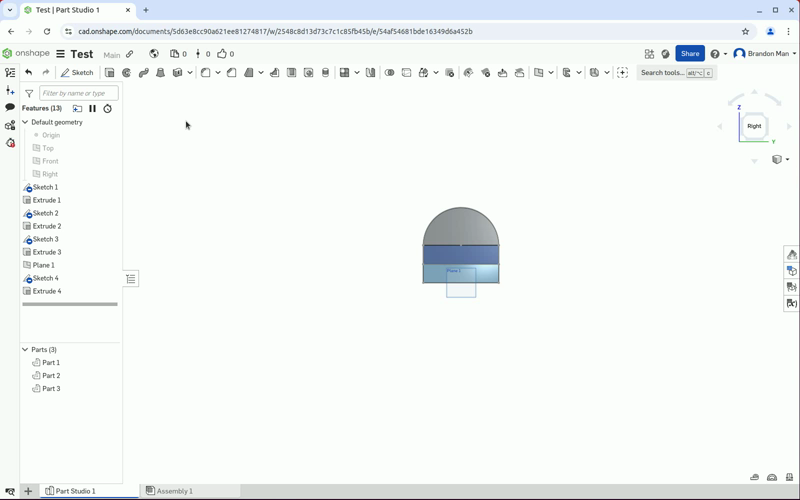
key(right, 2)
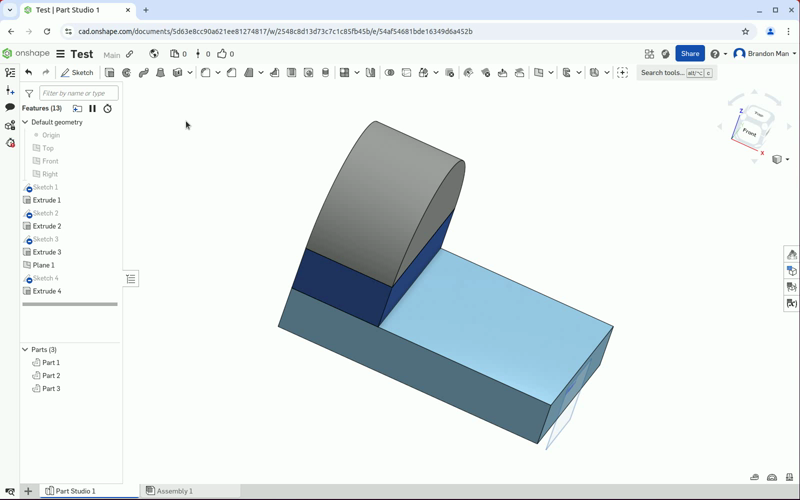
key(down, 2)
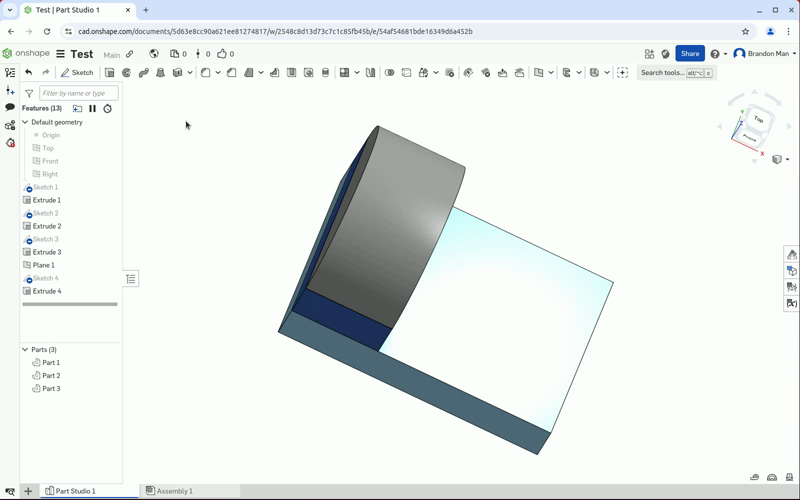
key(up, 2)
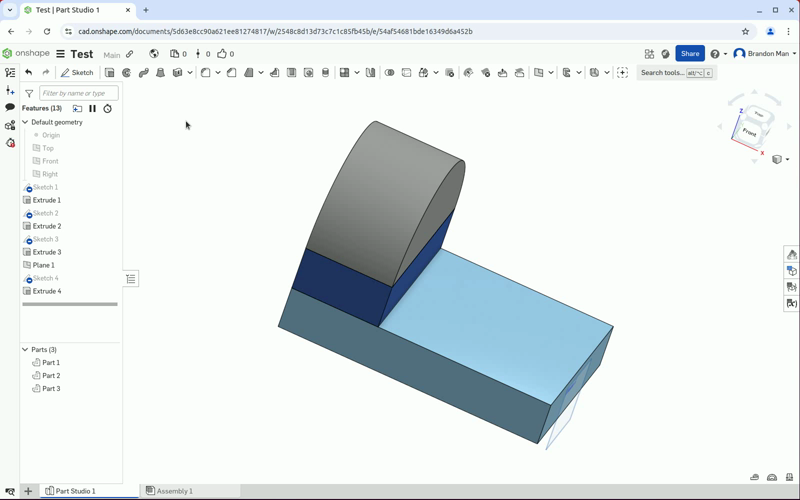
key(left, 2)
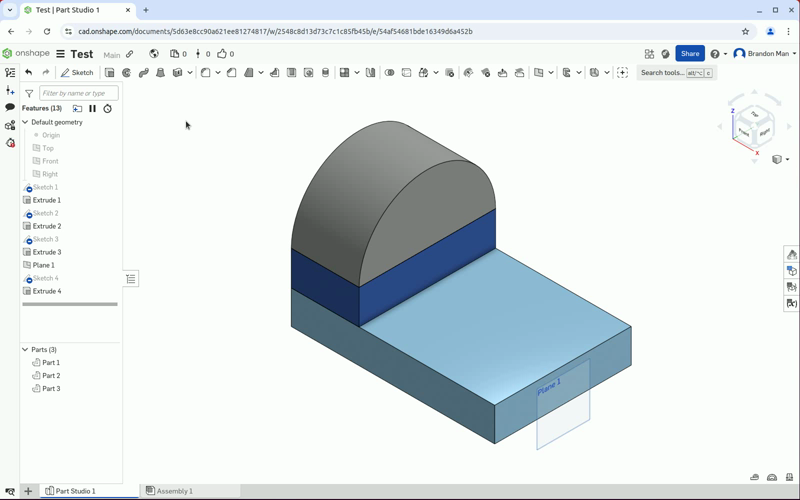
mouse_move(73, 189)
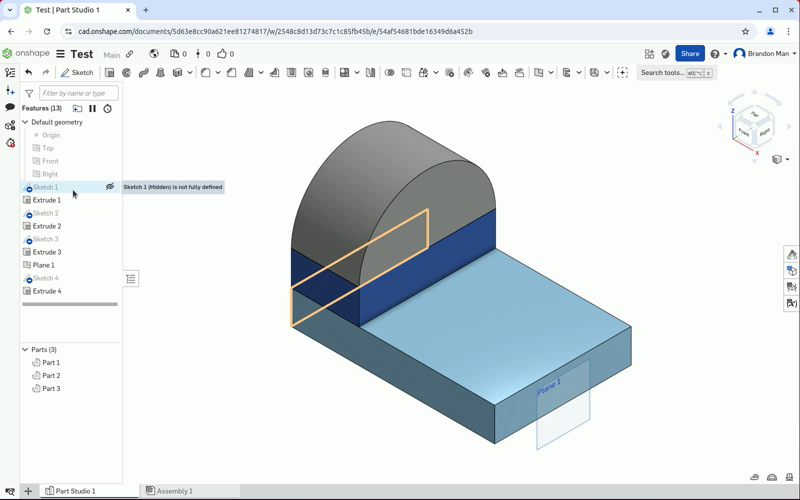
click(73, 189)